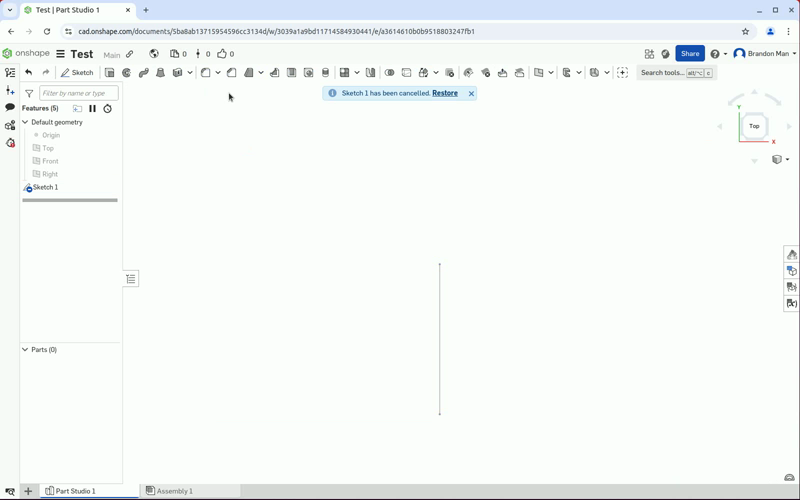
key(shift+h)
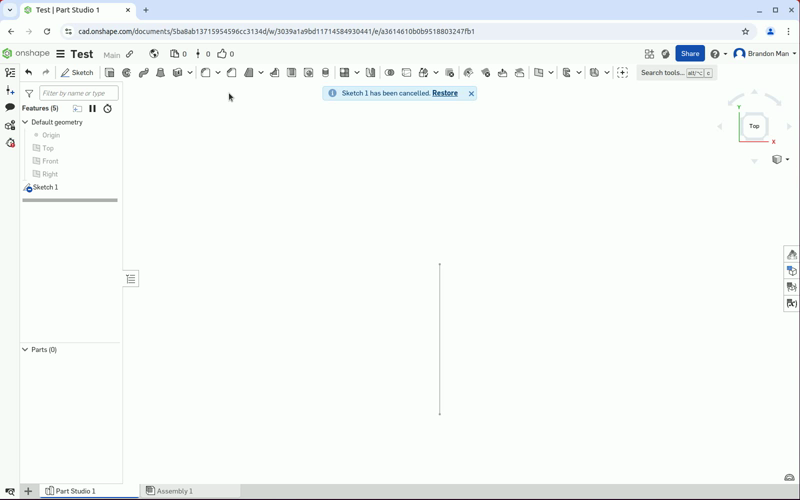
key(shift+s)
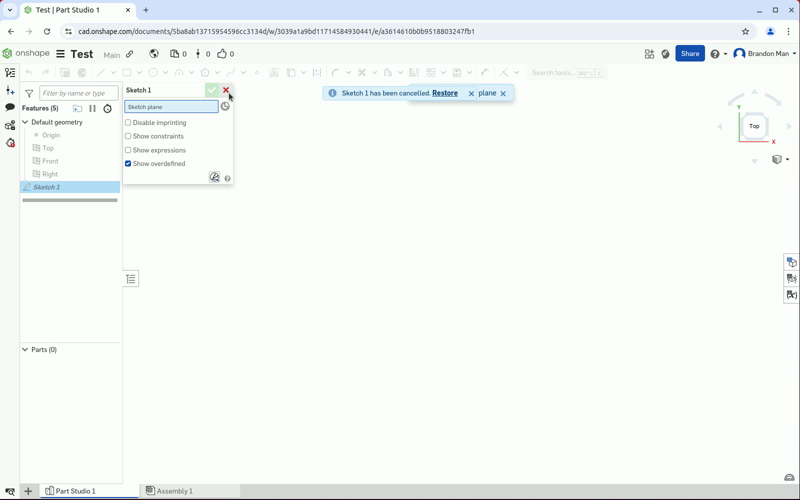
mouse_move(73, 150)
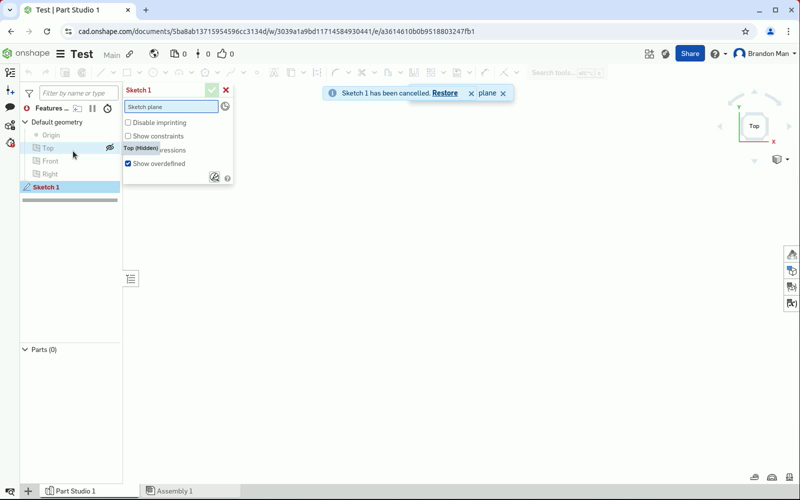
click(73, 150)
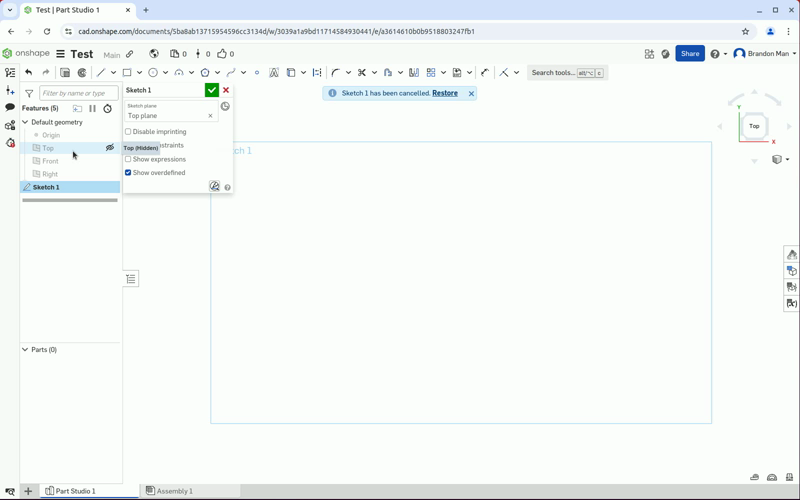
mouse_move(73, 352)
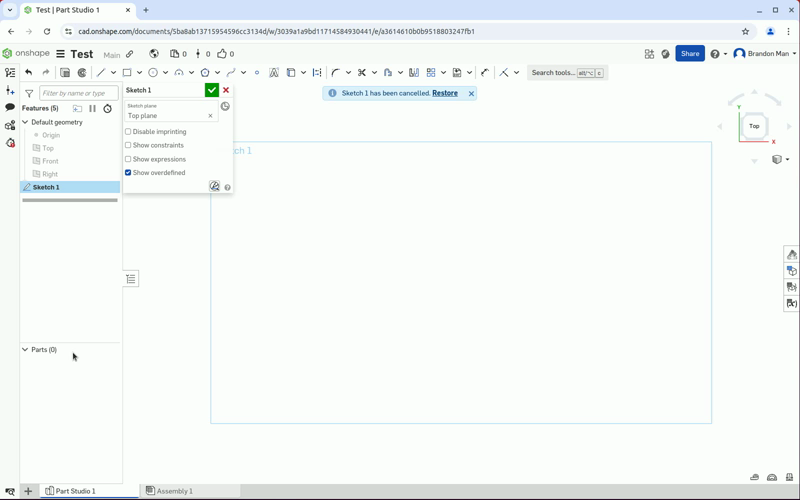
key(y)
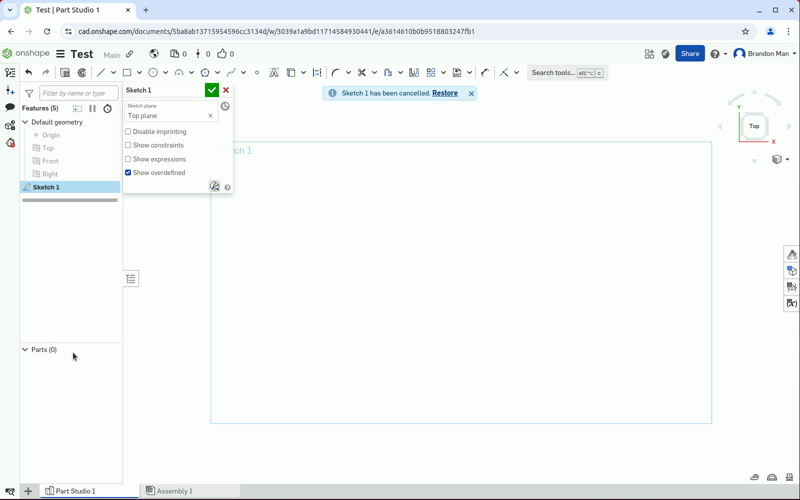
key(l)
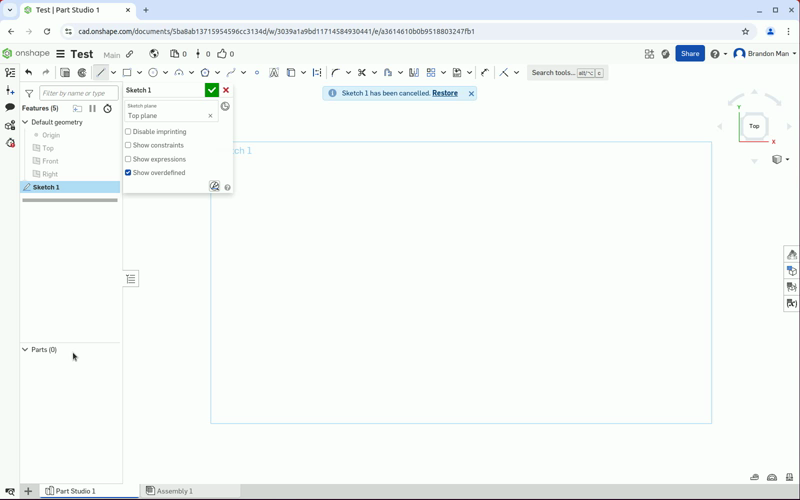
key_down(shift)
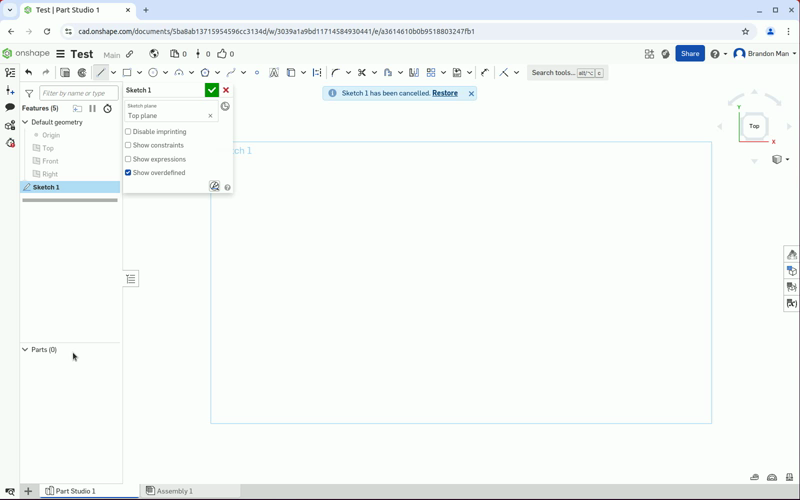
mouse_move(460, 282)
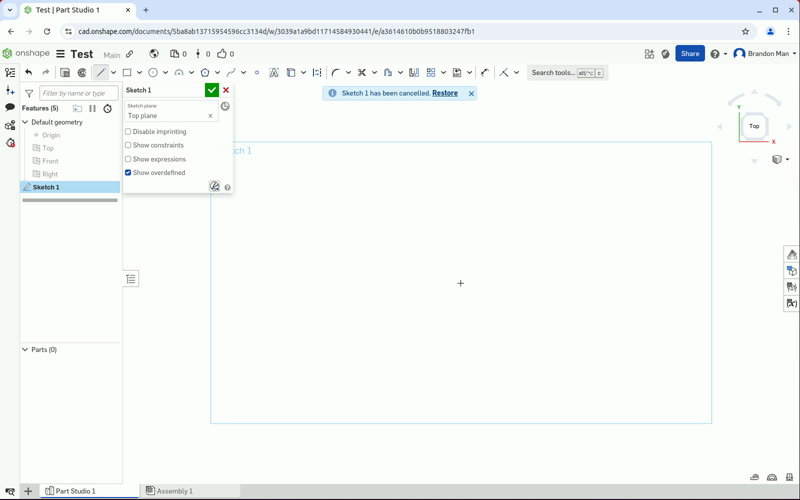
click(460, 282)
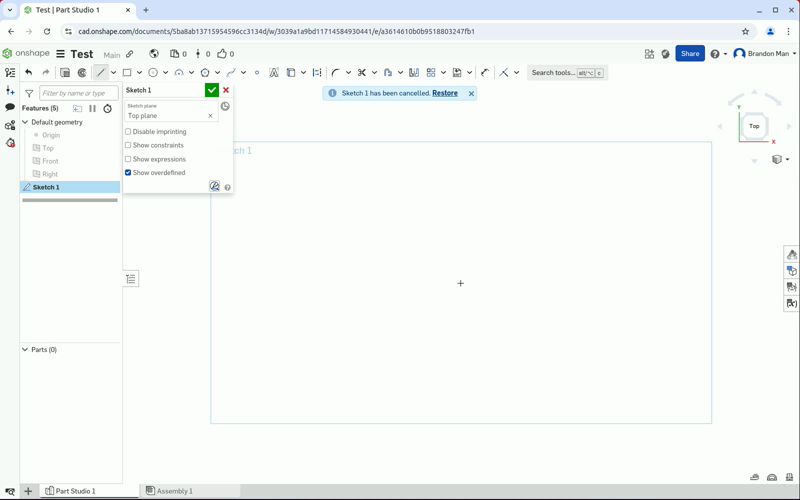
key_up(shift)
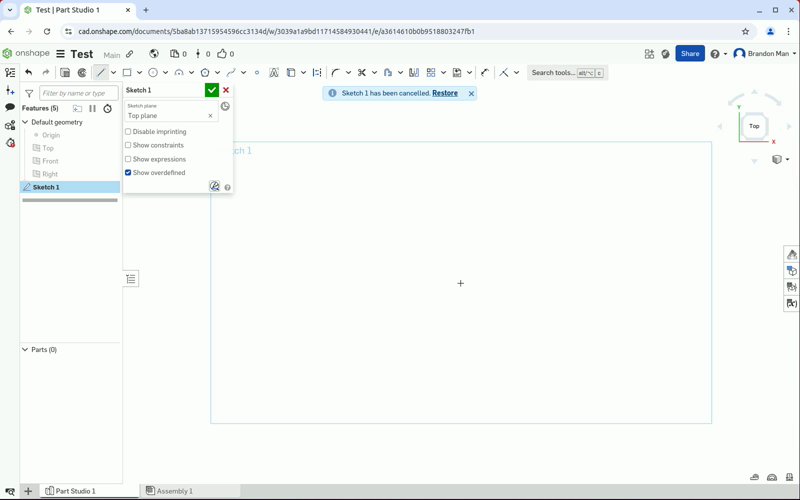
key_down(shift)
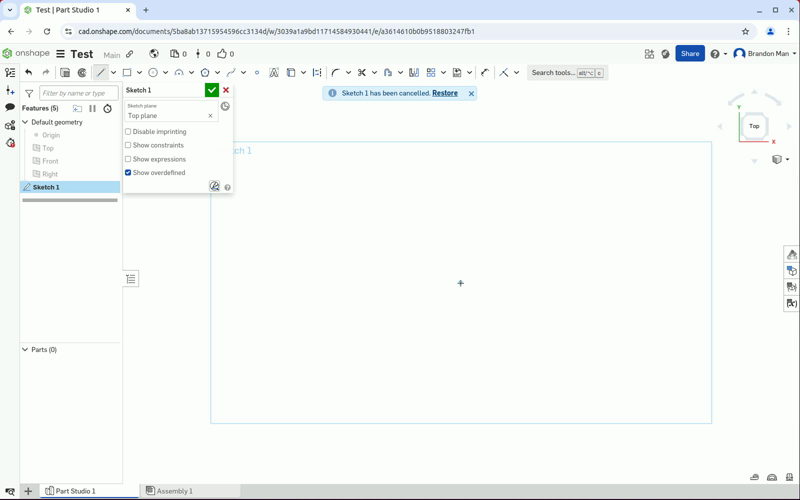
mouse_move(490, 282)
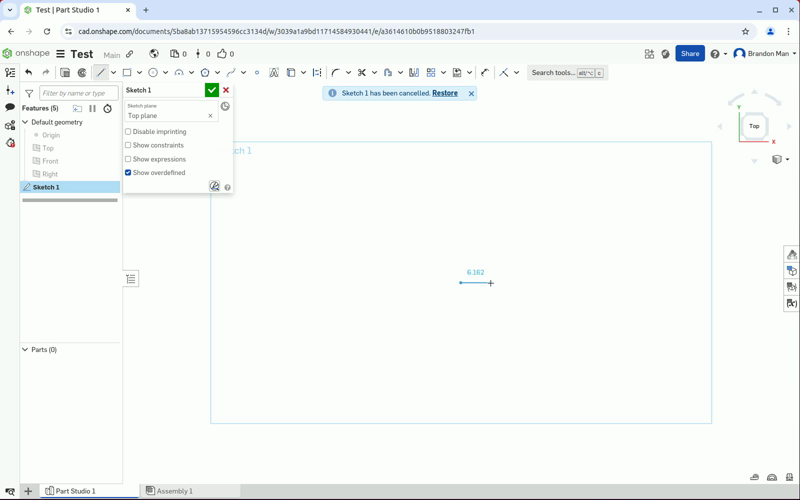
mouse_move(505, 282)
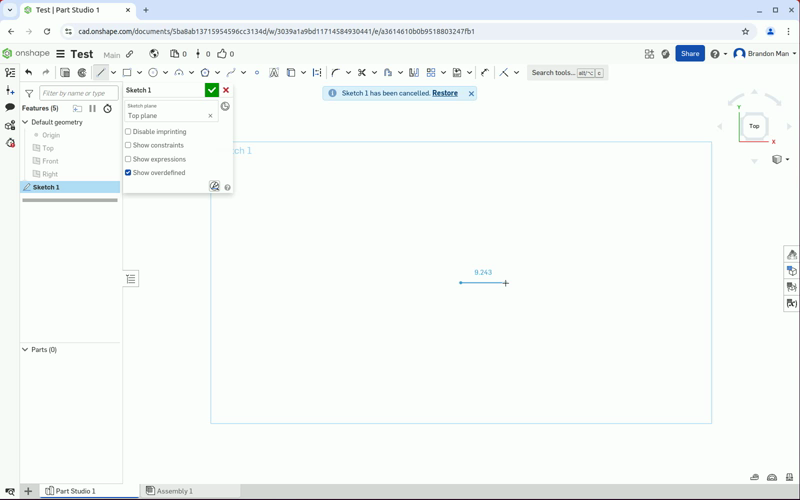
click(505, 282)
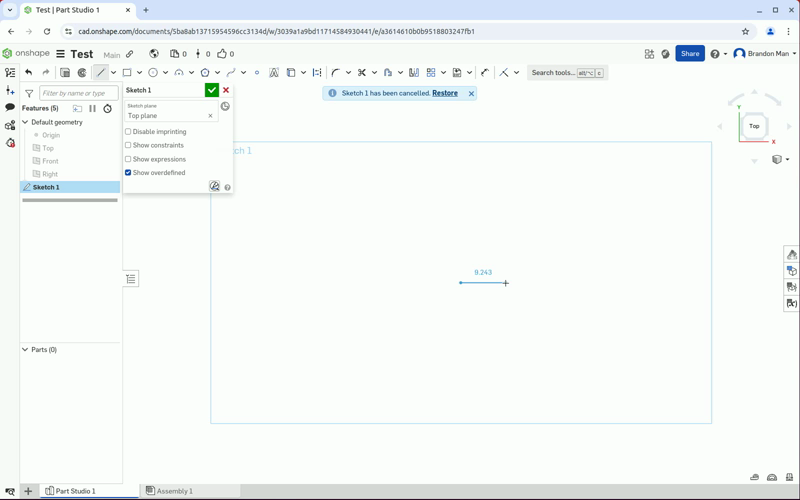
key_up(shift)
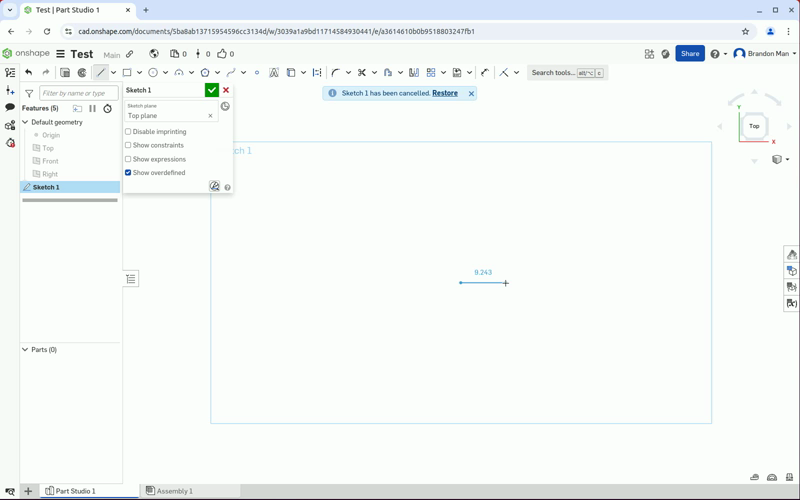
key_down(shift)
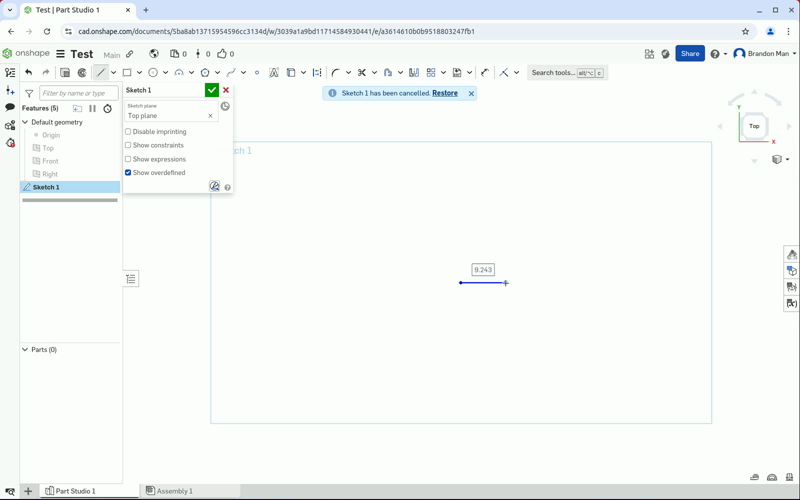
mouse_move(535, 282)
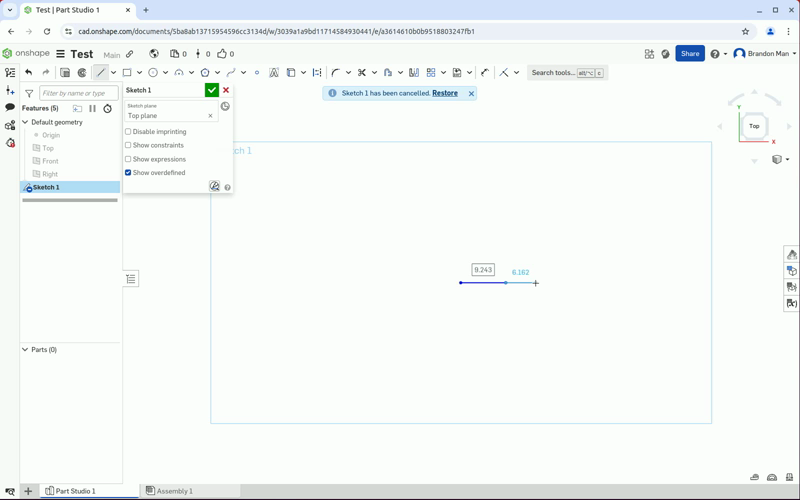
mouse_move(505, 266)
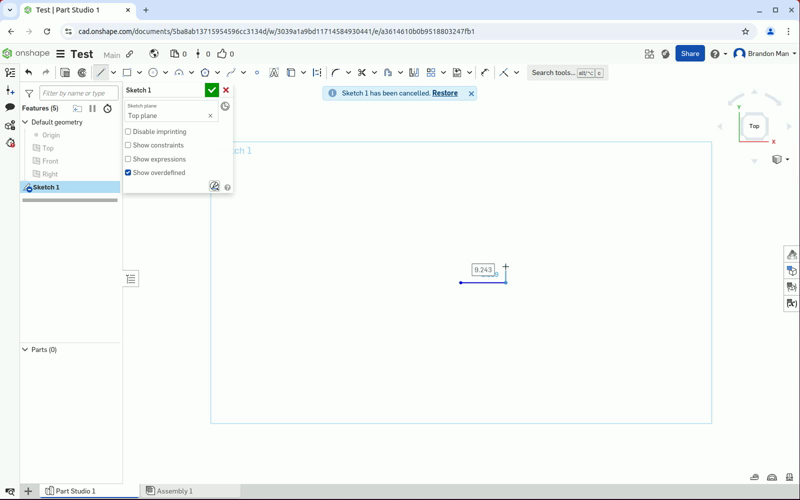
click(505, 266)
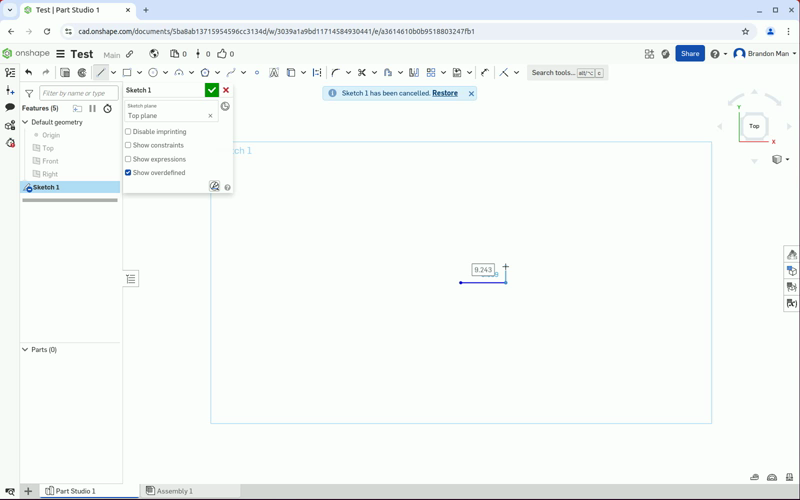
key_up(shift)
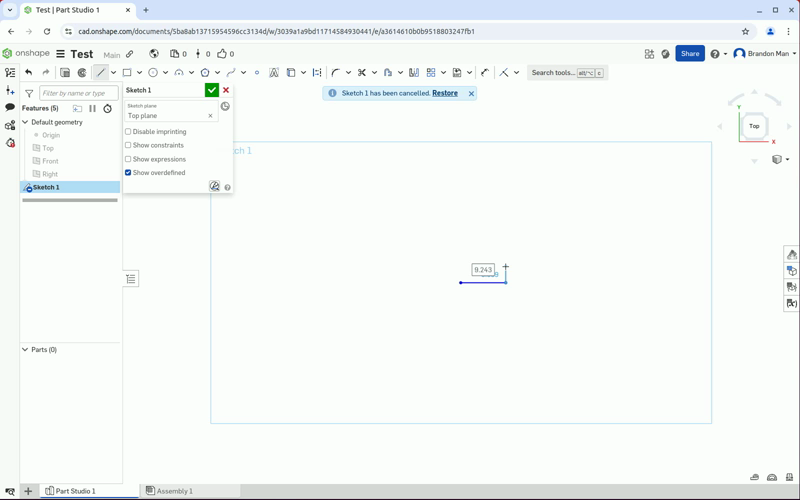
key_down(shift)
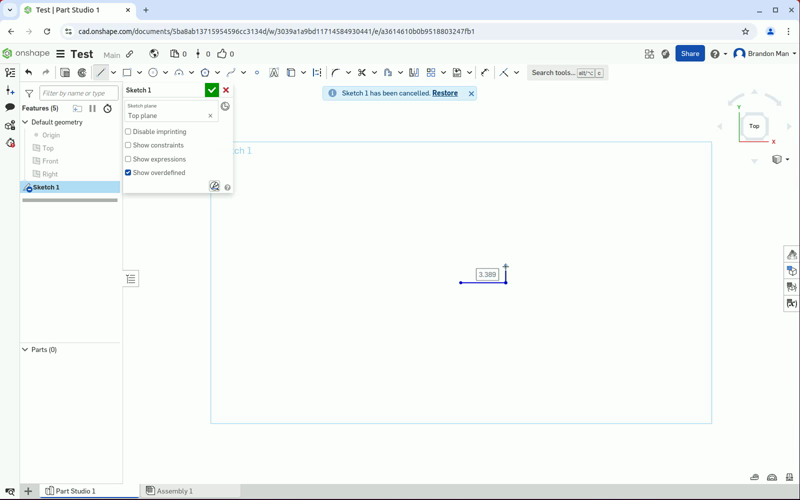
mouse_move(535, 266)
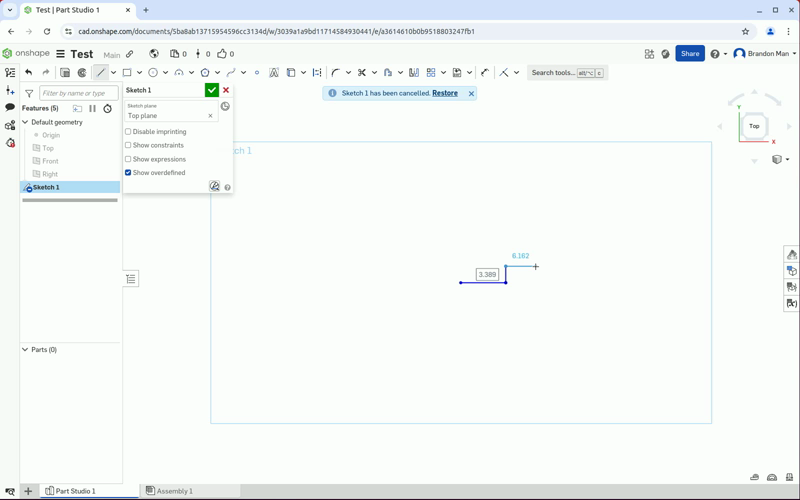
mouse_move(493, 266)
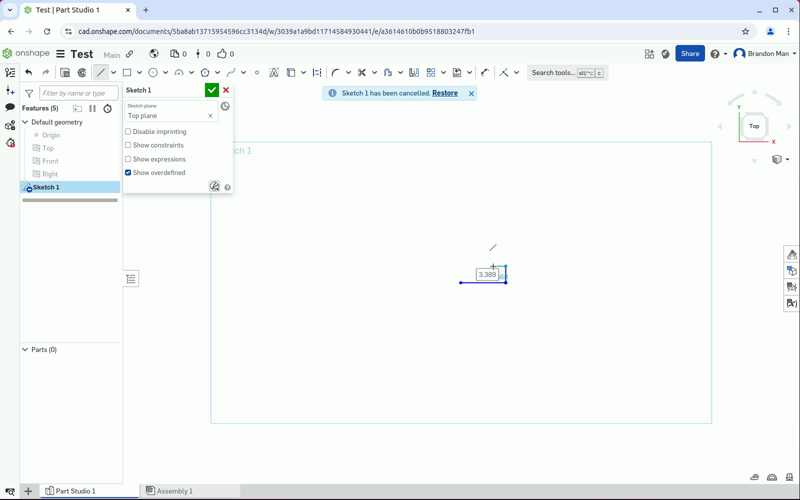
click(493, 266)
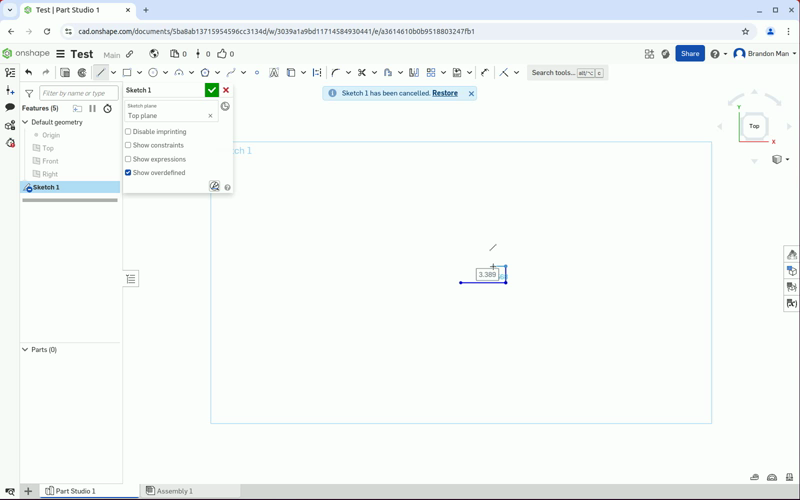
key_up(shift)
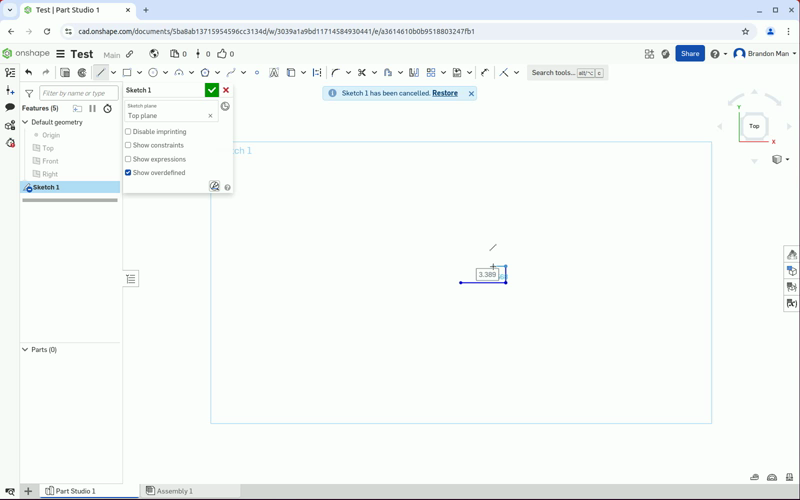
key_down(shift)
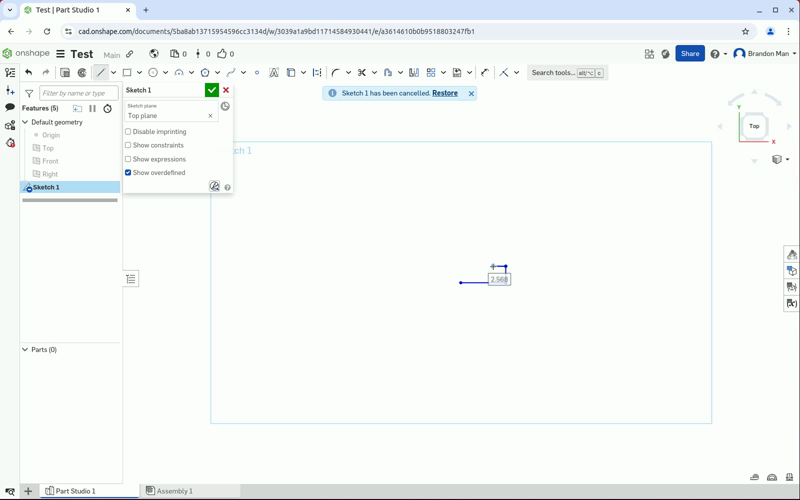
mouse_move(523, 266)
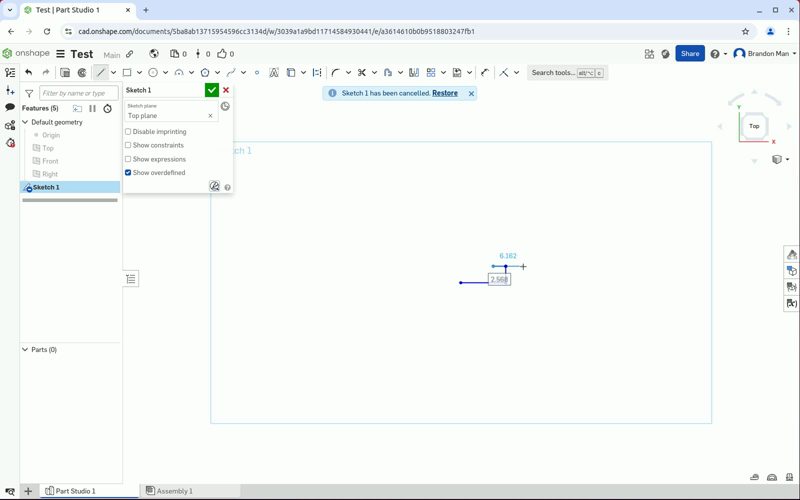
mouse_move(493, 250)
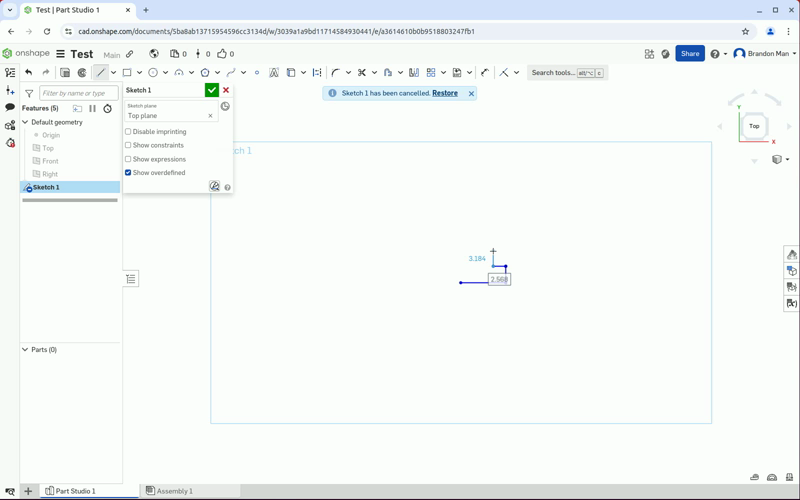
click(493, 250)
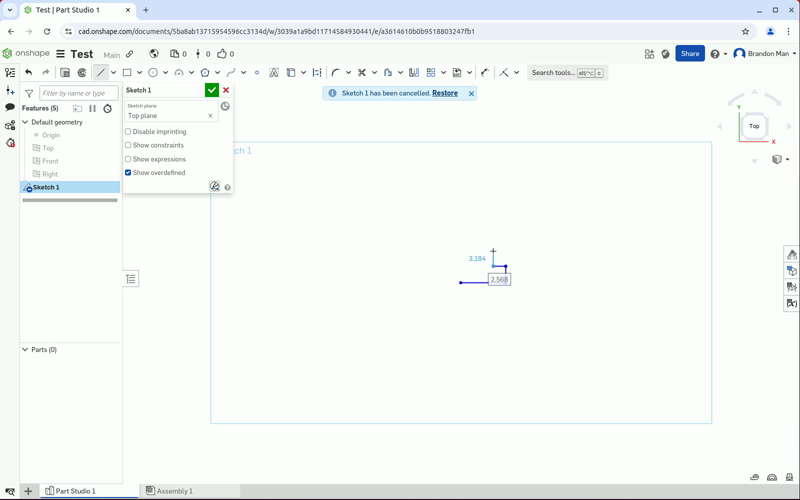
key_up(shift)
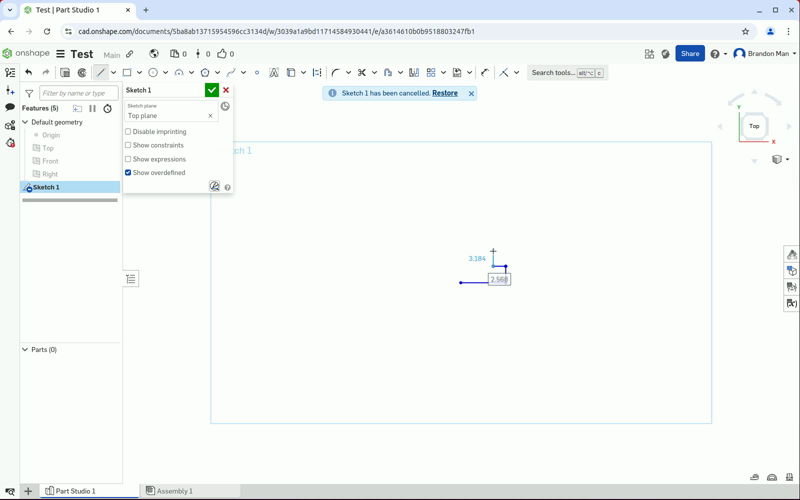
key_down(shift)
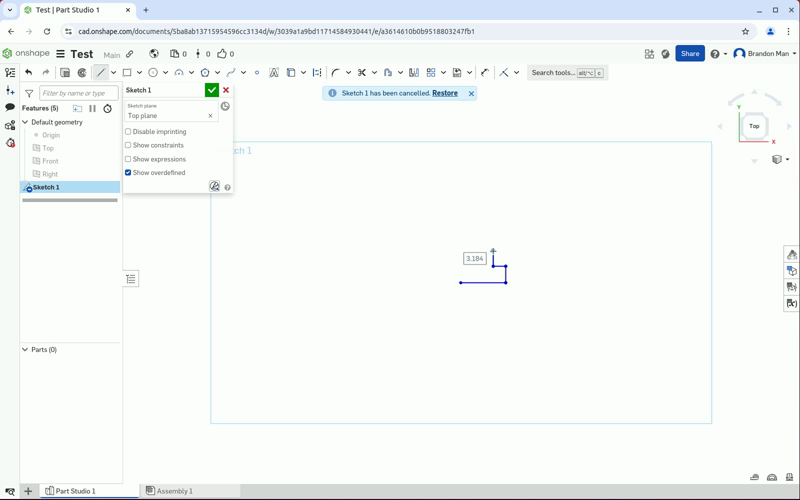
mouse_move(523, 250)
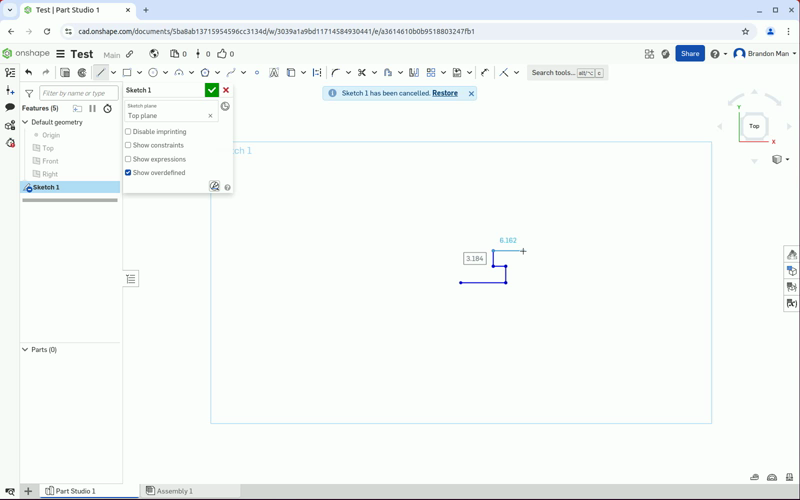
mouse_move(480, 250)
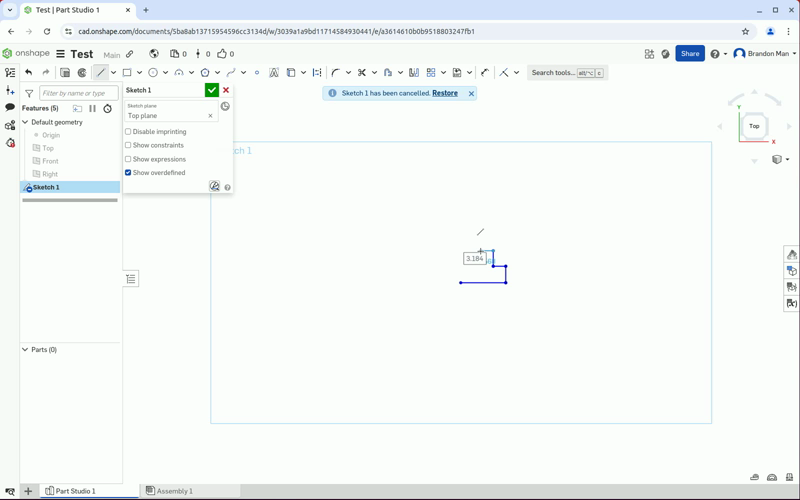
click(480, 250)
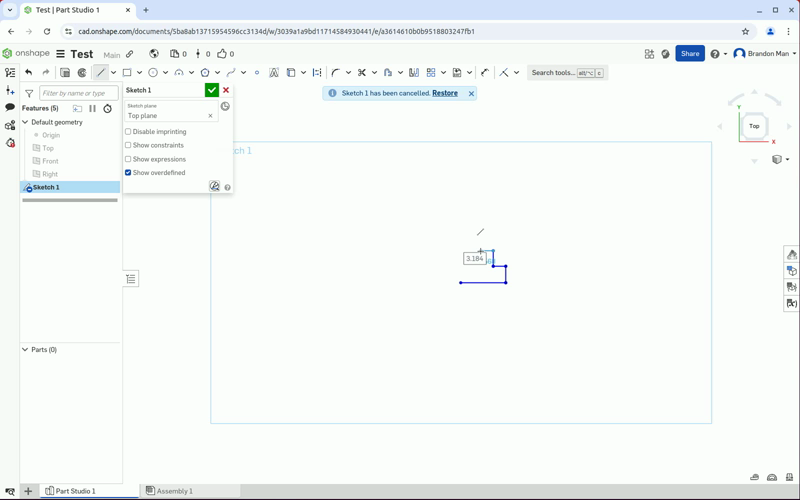
key_up(shift)
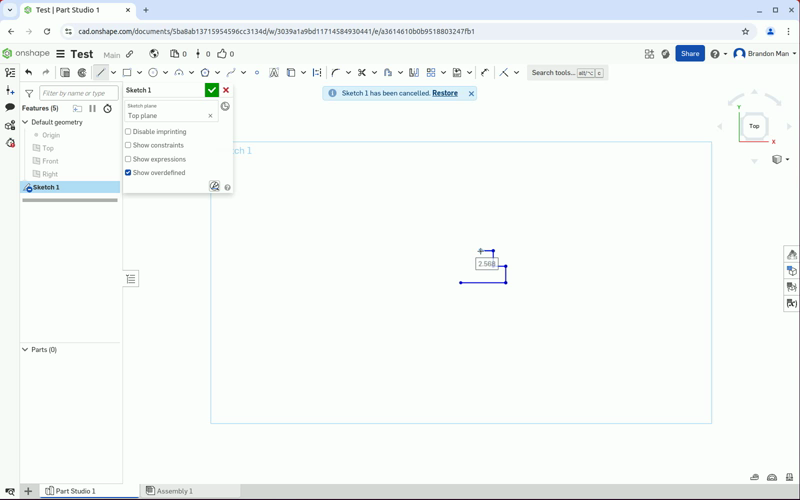
key_down(shift)
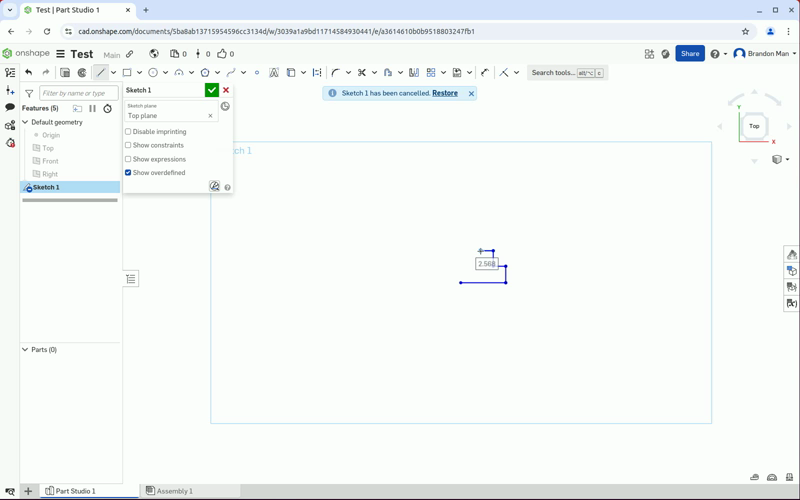
mouse_move(510, 250)
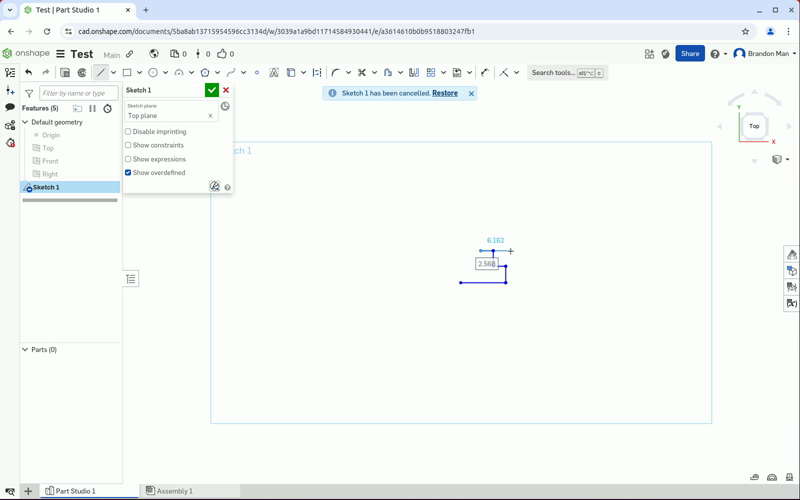
mouse_move(480, 234)
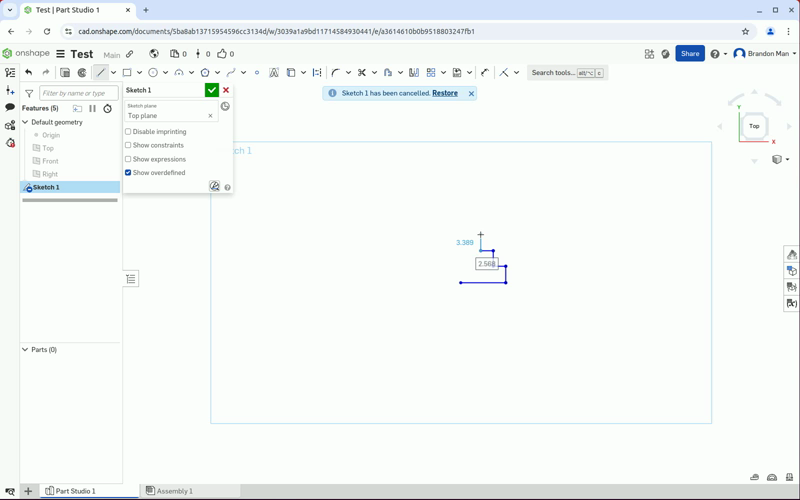
click(480, 234)
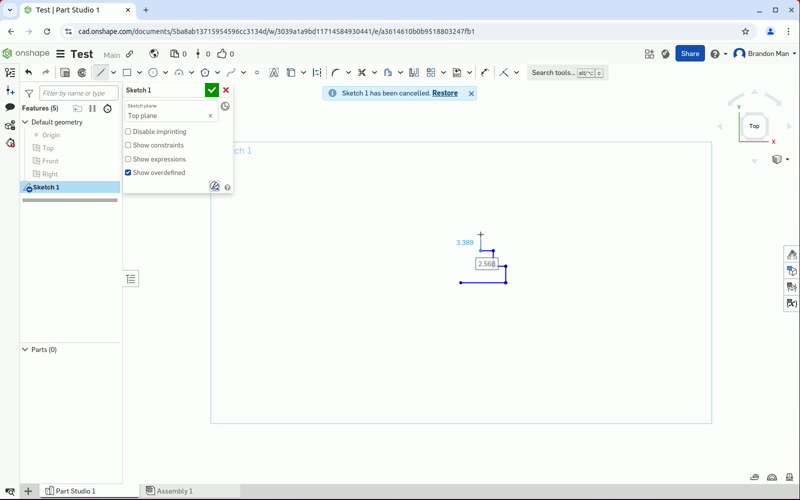
key_up(shift)
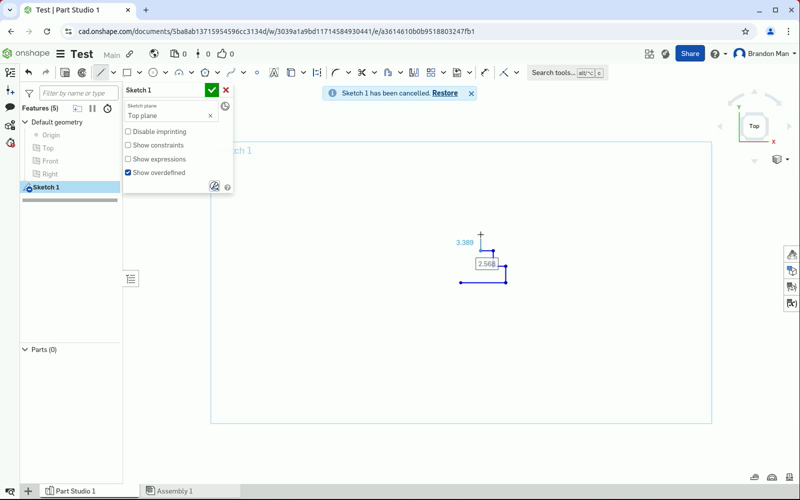
key_down(shift)
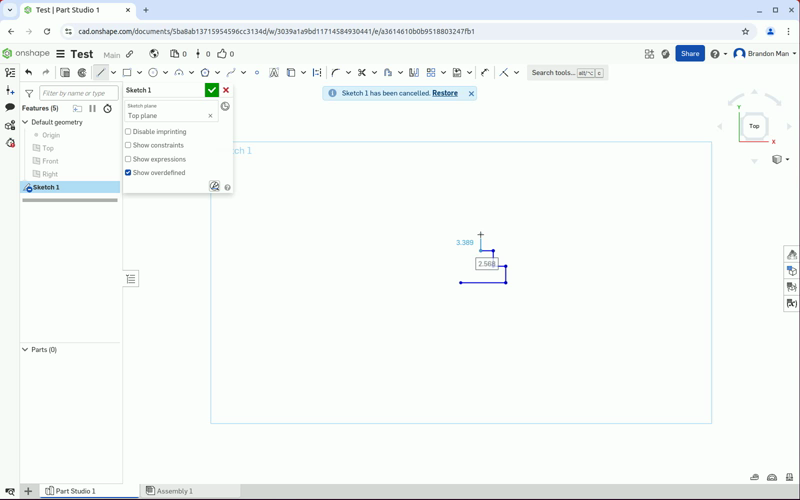
mouse_move(510, 234)
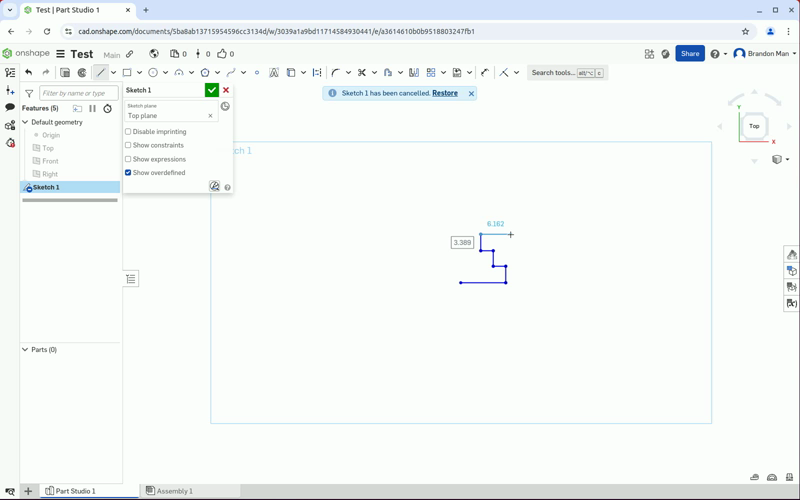
mouse_move(460, 234)
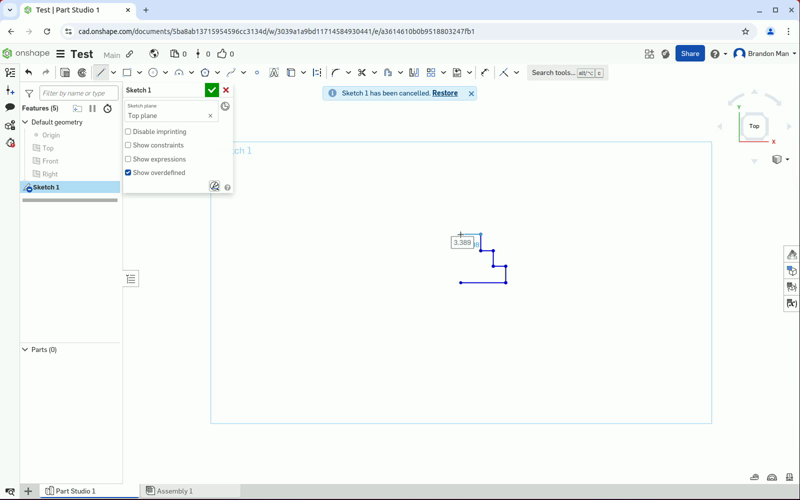
click(460, 234)
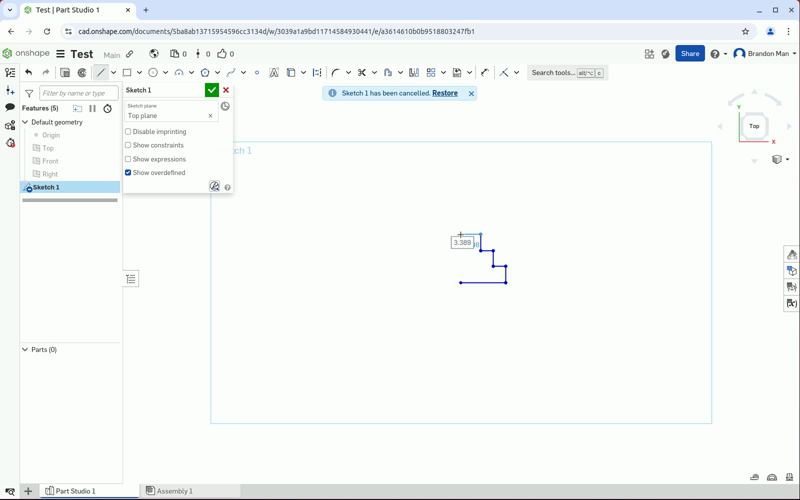
key_up(shift)
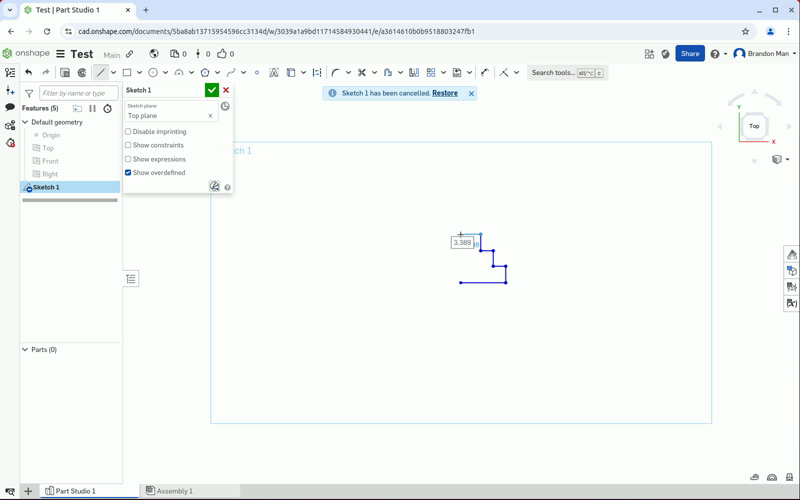
mouse_move(490, 234)
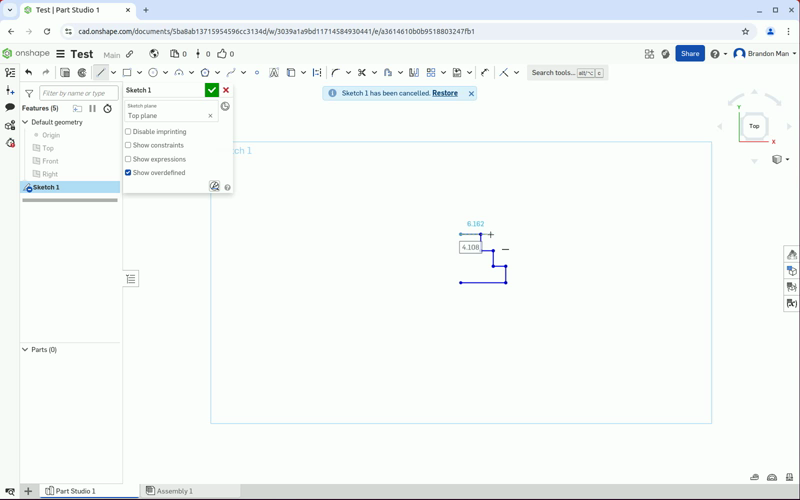
key_down(shift)
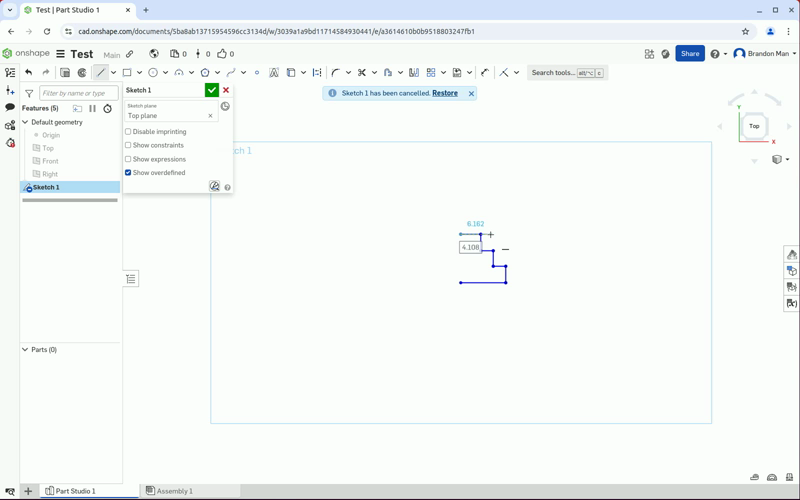
mouse_move(460, 282)
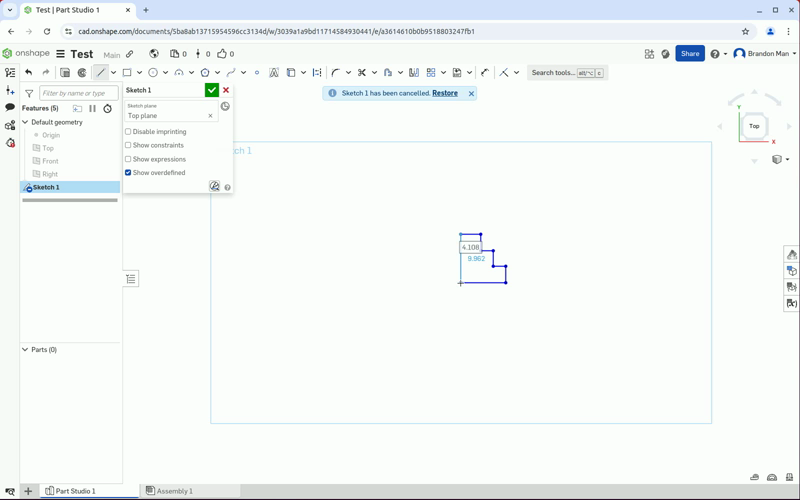
key_up(shift)
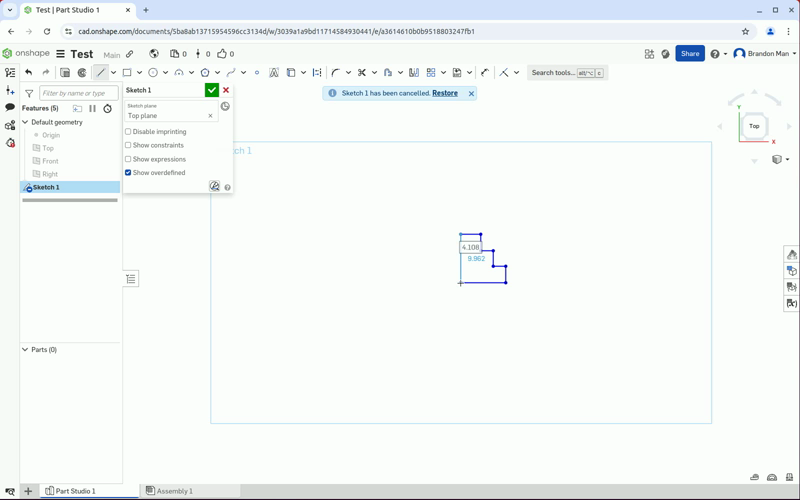
click(460, 282)
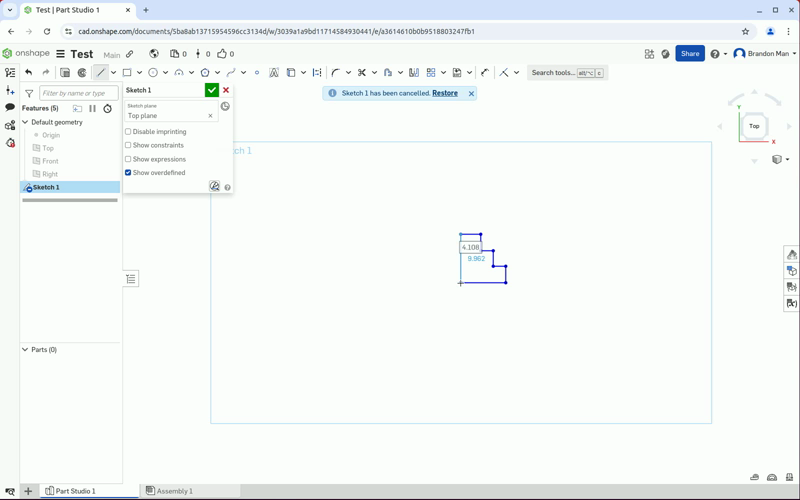
key(esc)
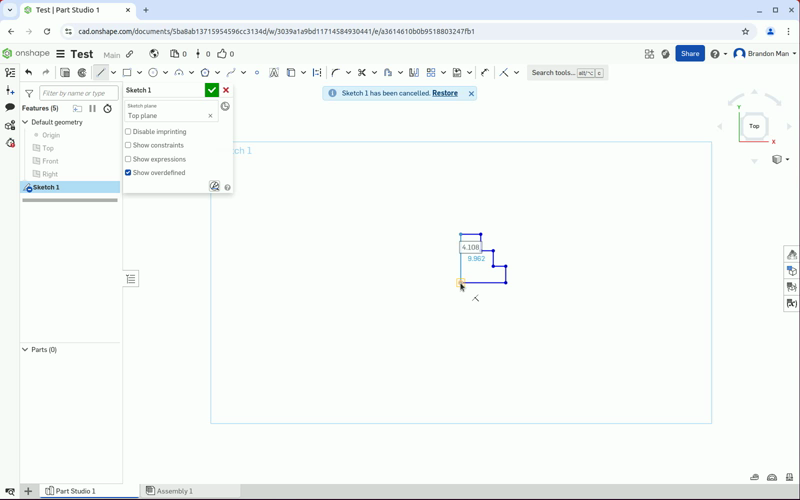
mouse_move(465, 237)
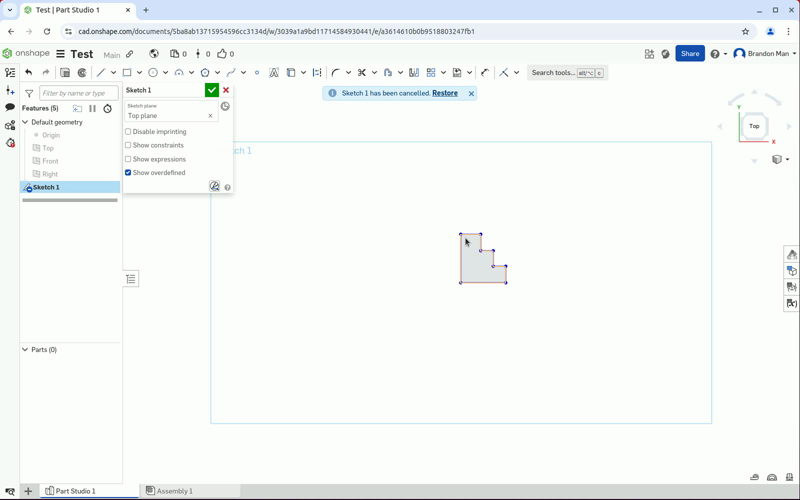
scroll(6)
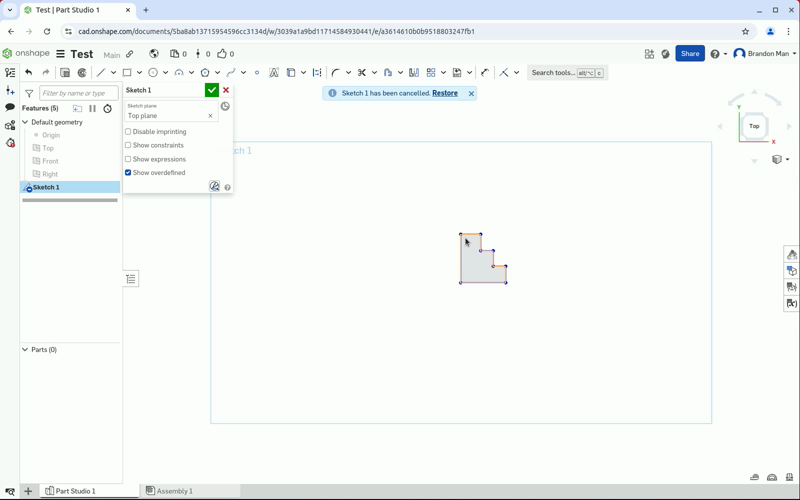
scroll(6)
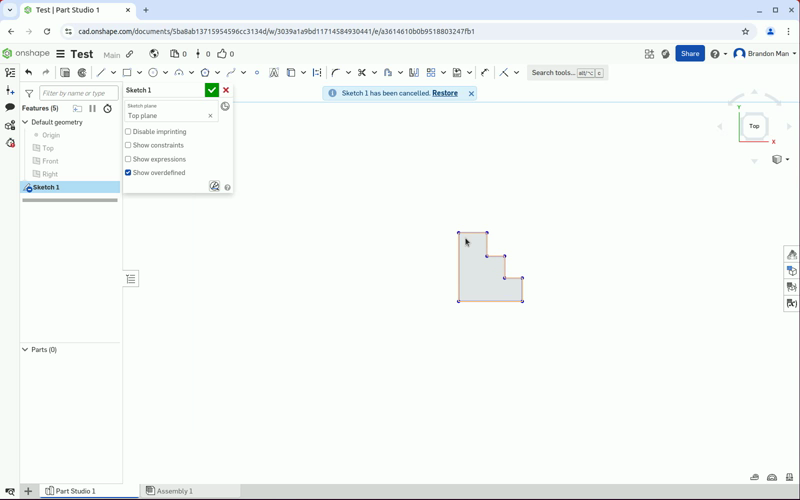
scroll(6)
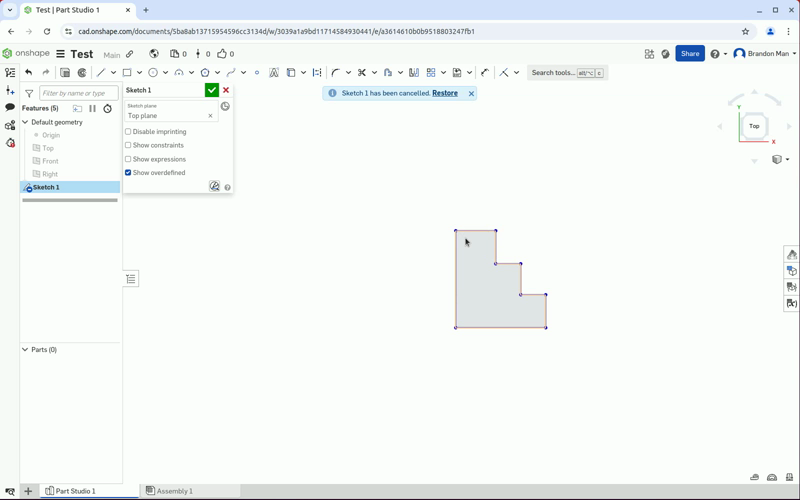
scroll(6)
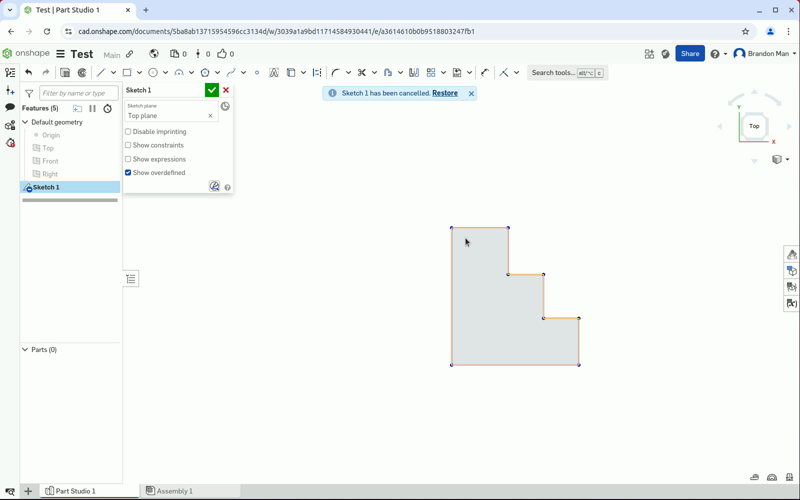
scroll(6)
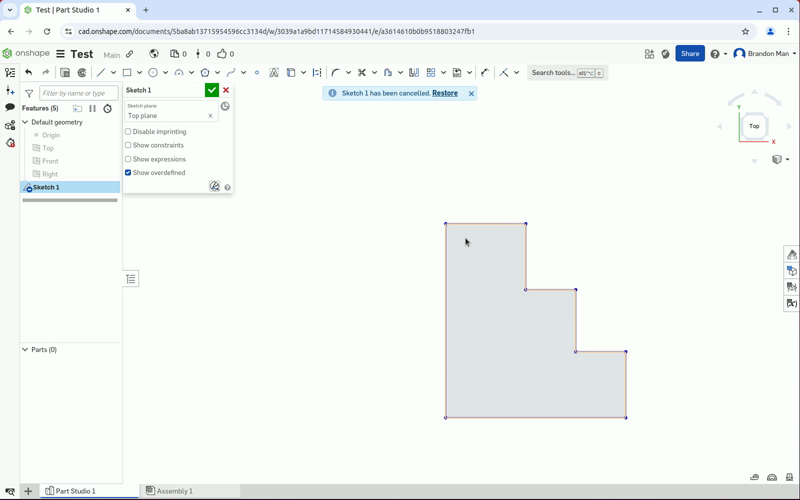
scroll(6)
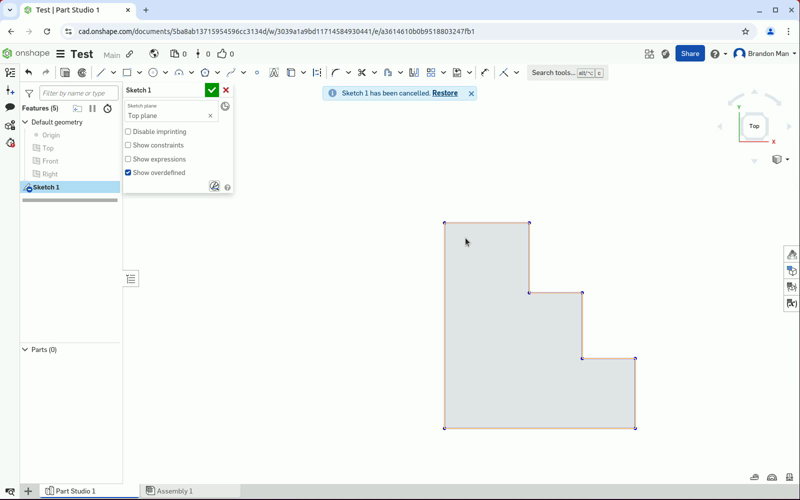
scroll(6)
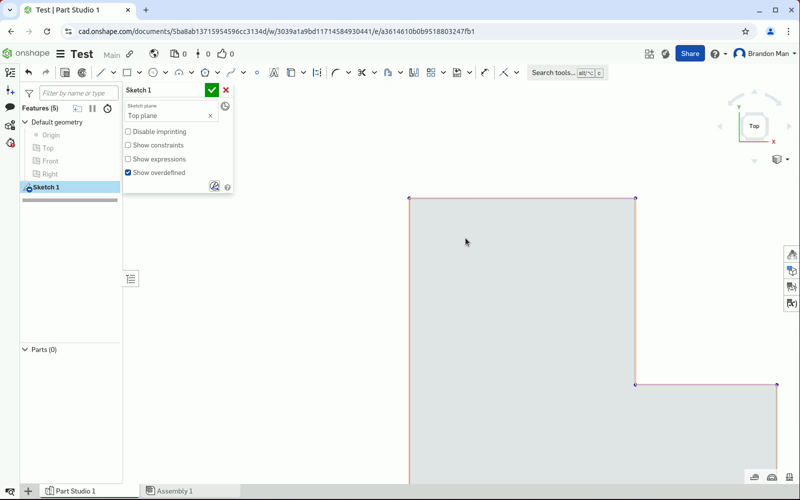
click(465, 237)
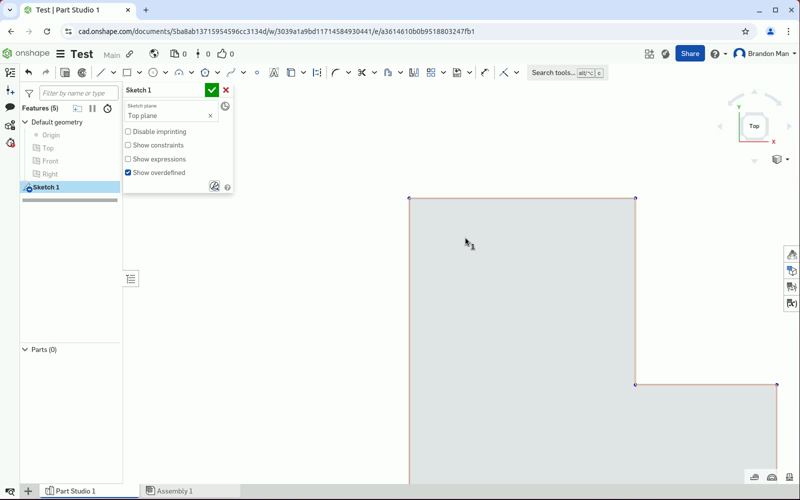
scroll(-6)
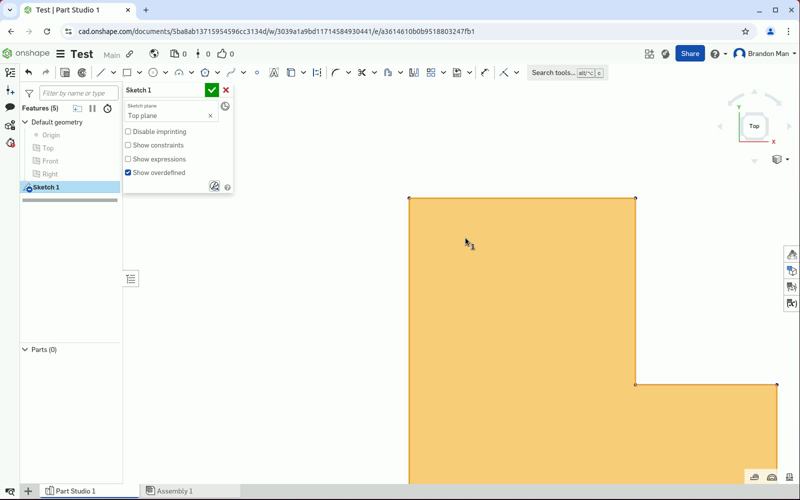
scroll(-6)
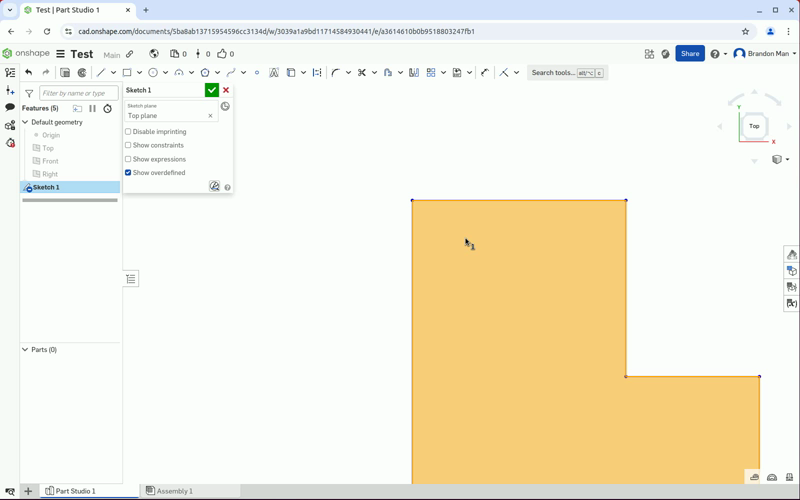
scroll(-6)
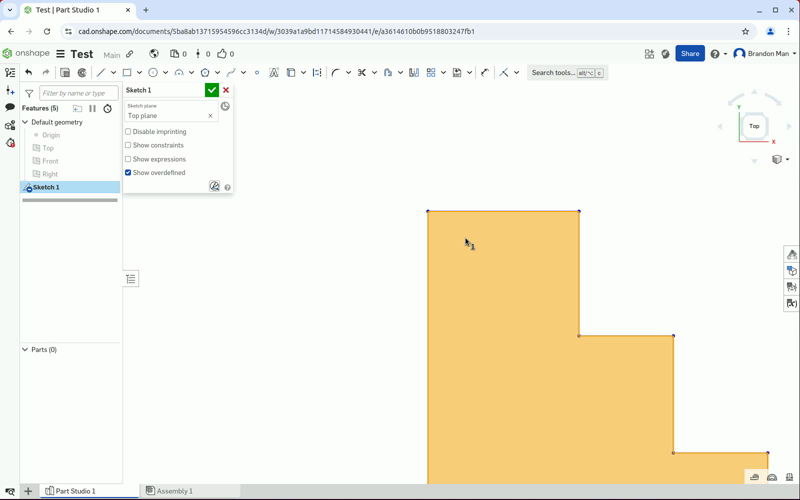
scroll(-6)
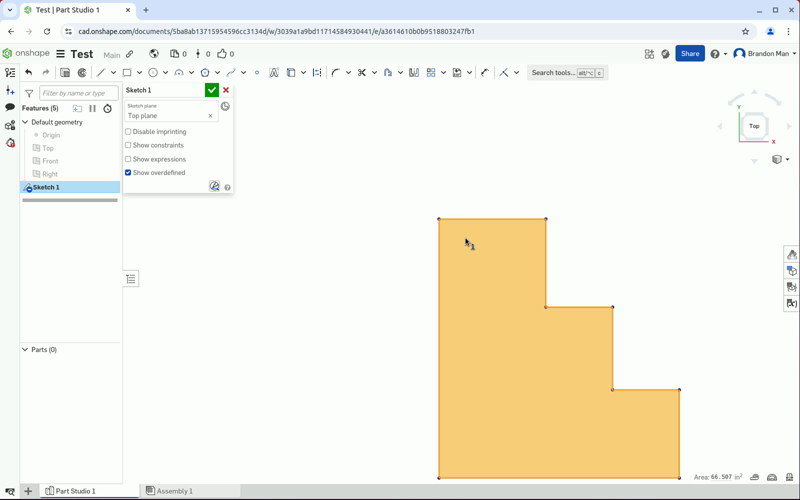
scroll(-6)
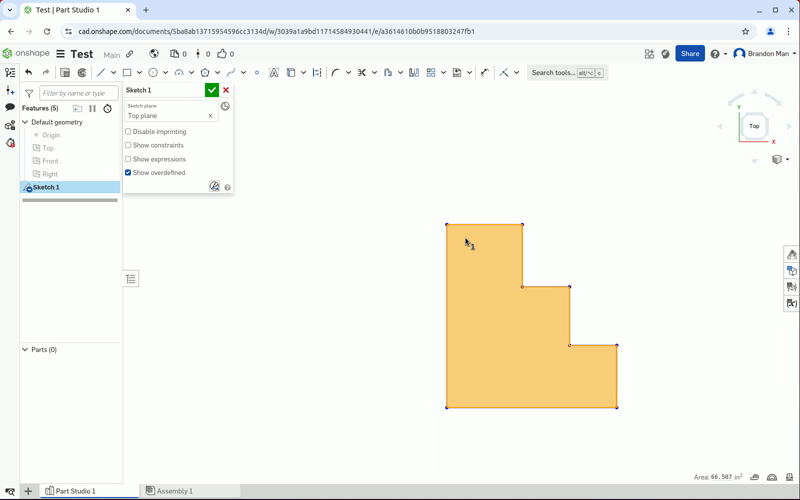
scroll(-6)
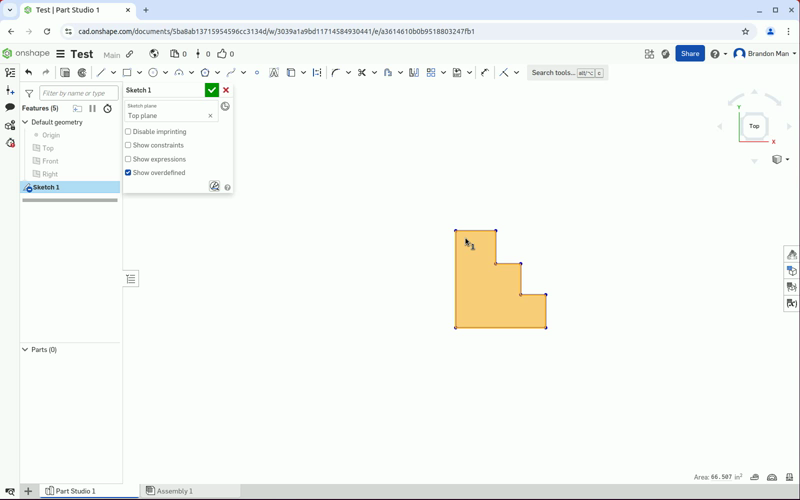
scroll(-6)
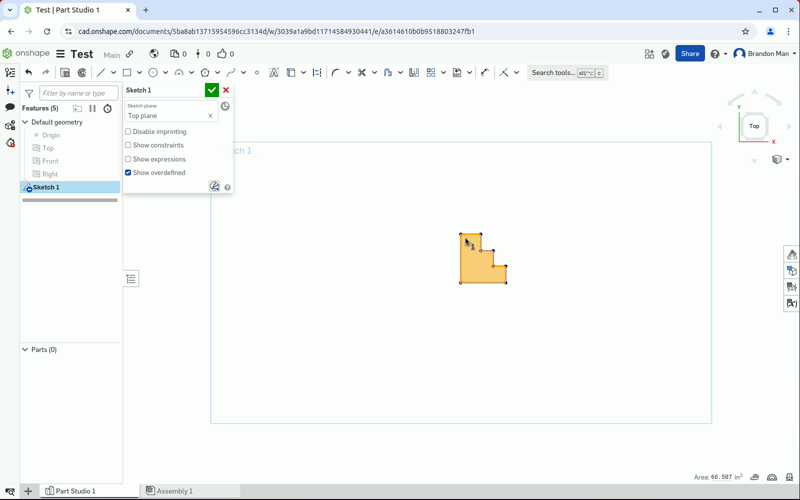
mouse_move(73, 352)
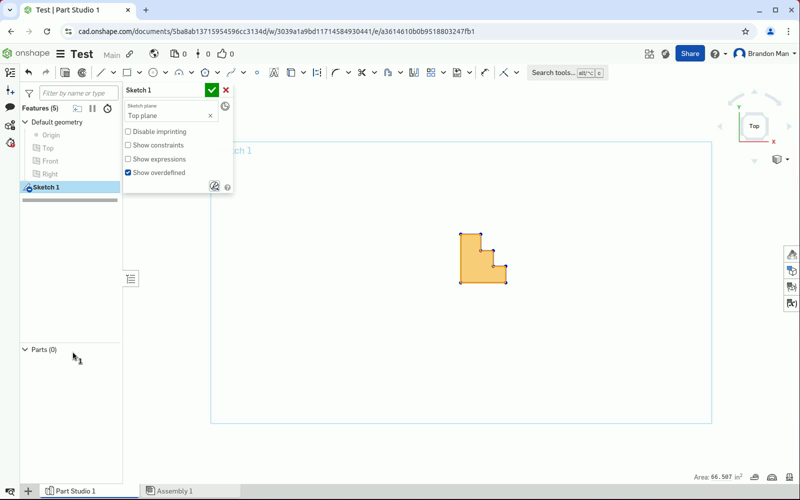
key(shift+y)
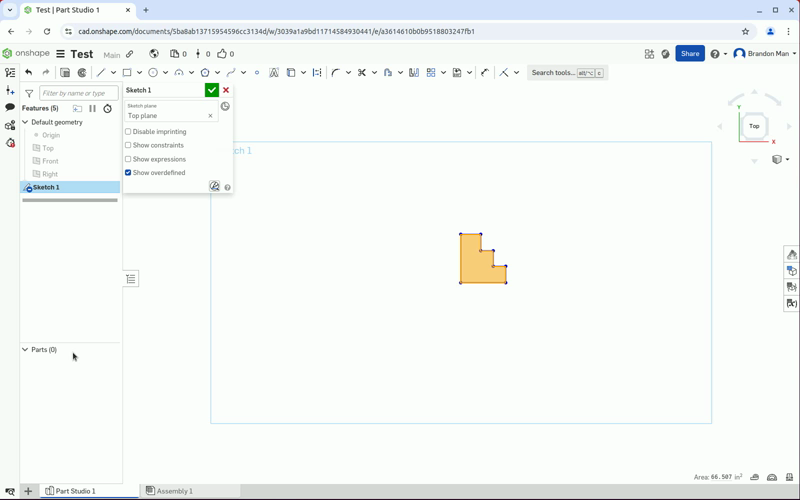
key(shift+e)
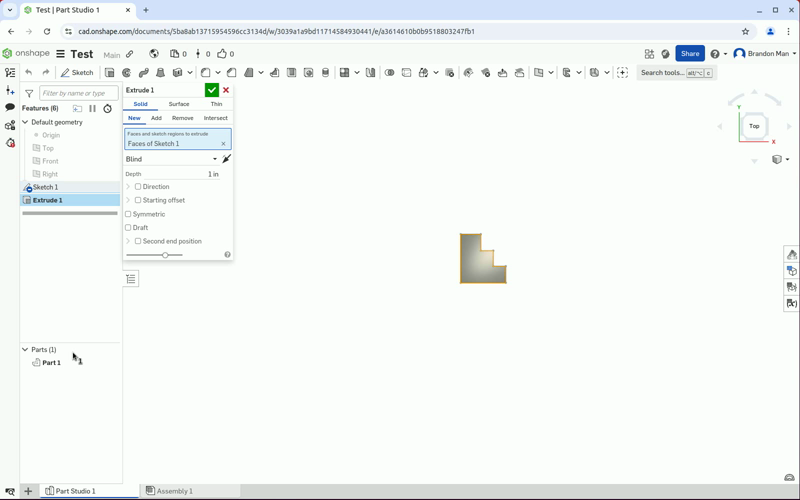
mouse_move(143, 106)
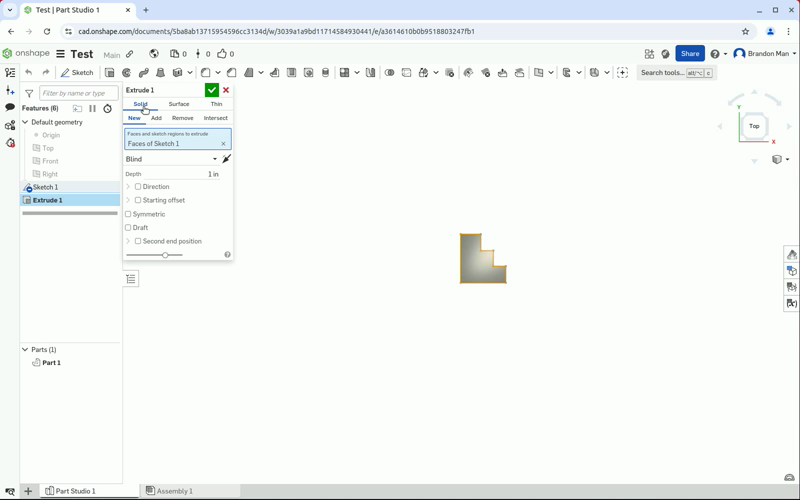
click(143, 106)
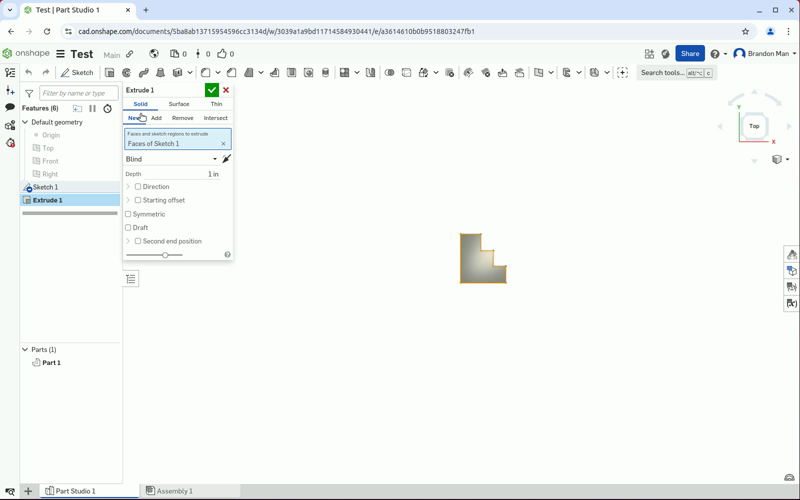
mouse_move(137, 120)
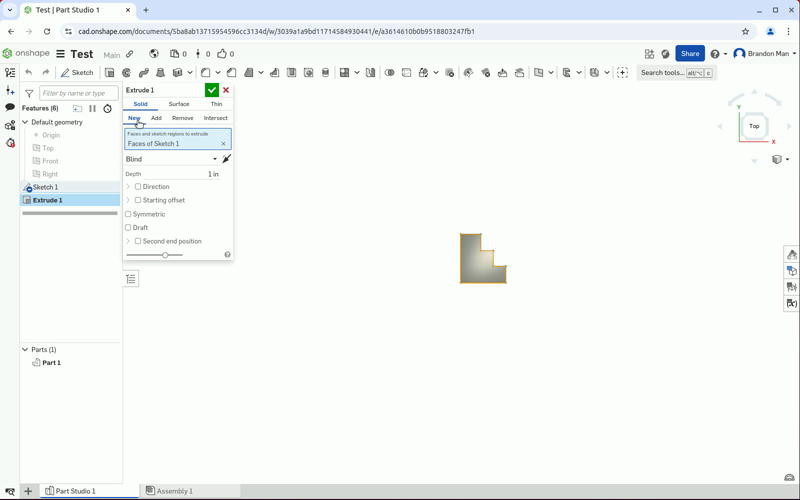
click(137, 120)
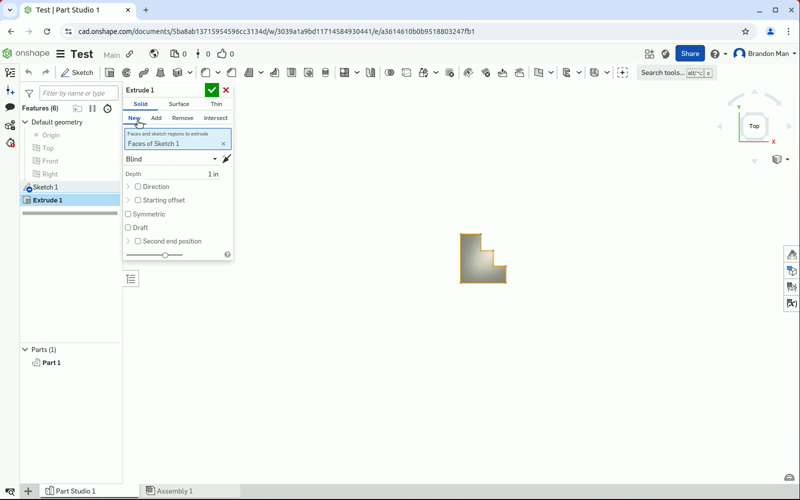
key(tab, 4)
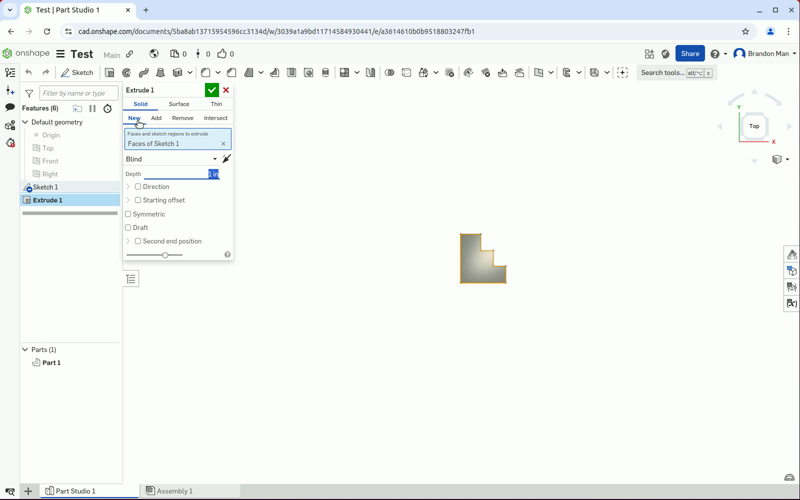
text(-0.241)
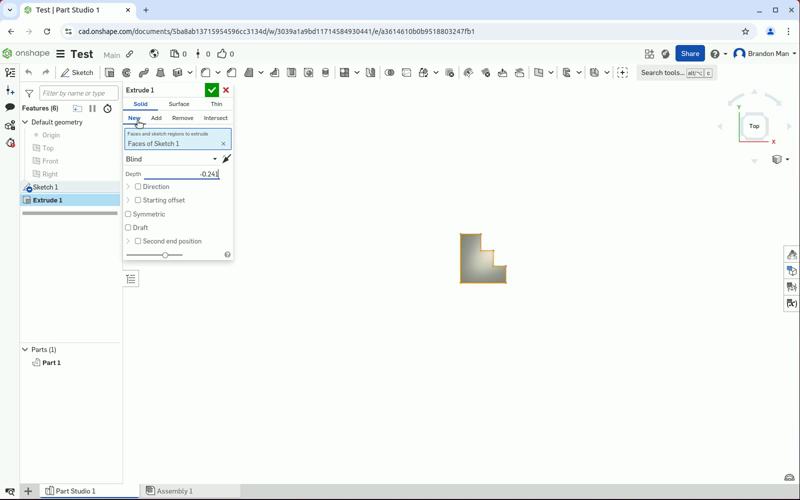
key(enter)
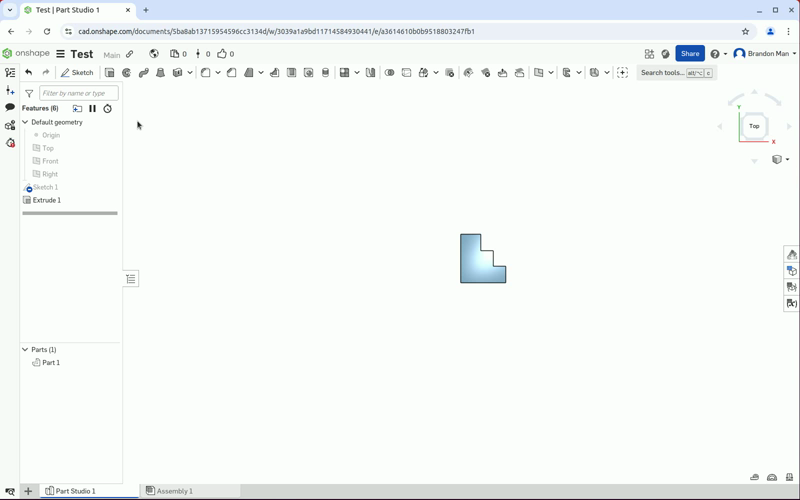
key(shift+h)
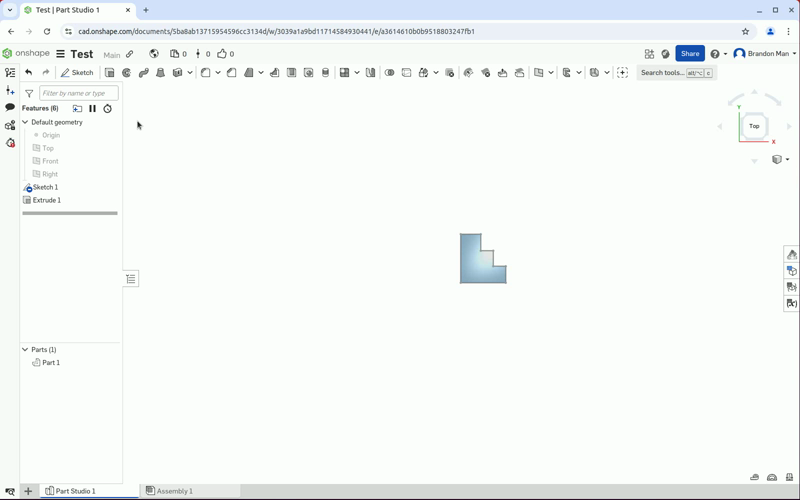
key(shift+h)
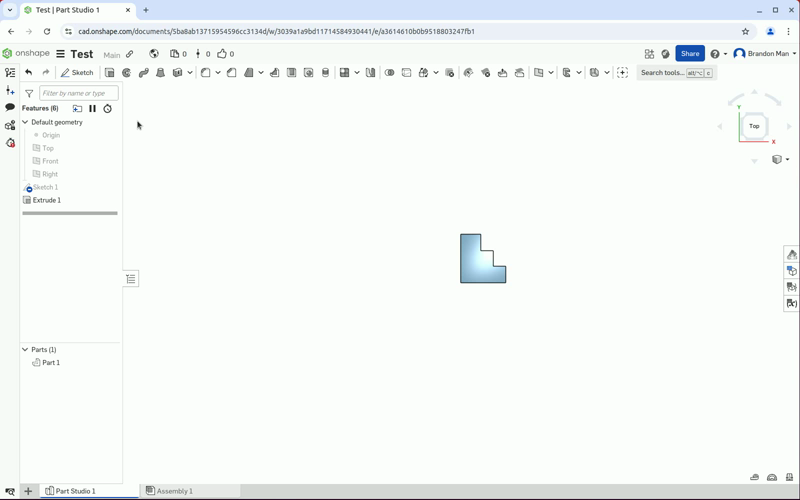
mouse_move(73, 189)
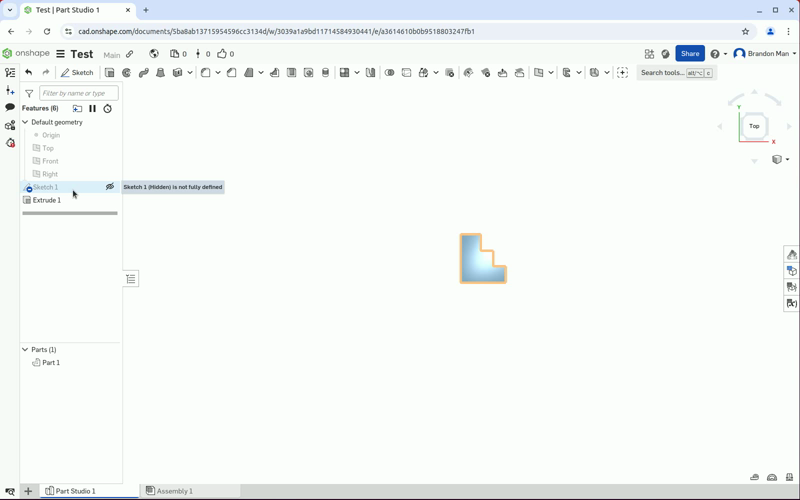
click(73, 189)
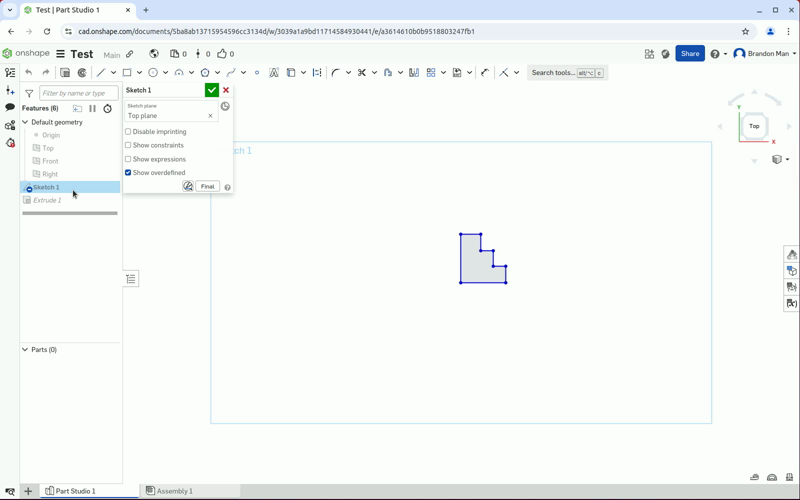
mouse_move(229, 92)
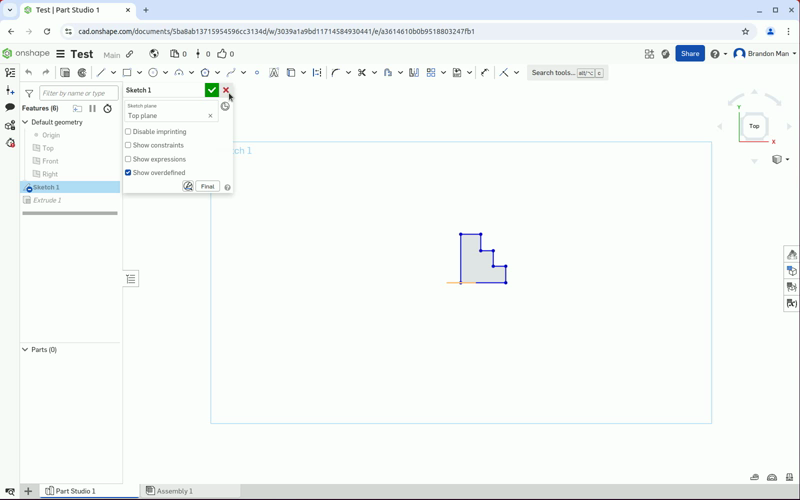
click(229, 92)
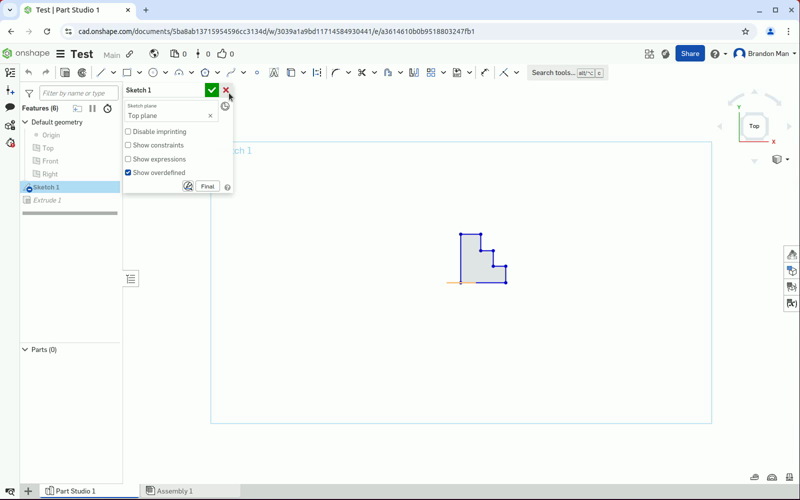
key(shift+s)
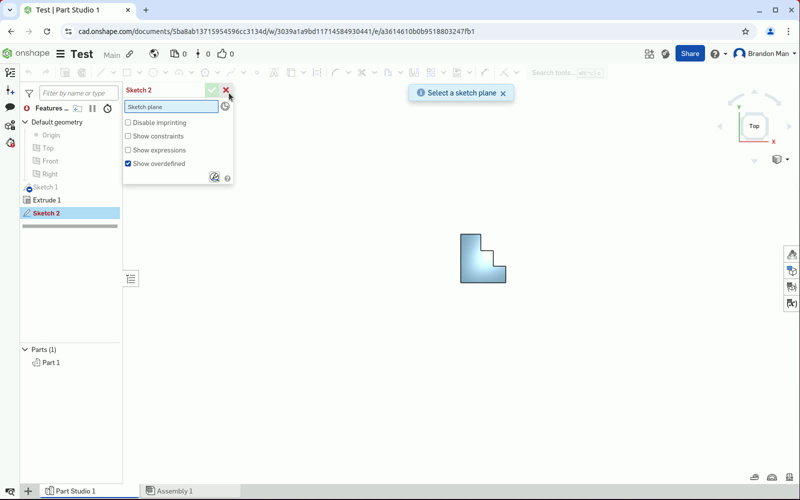
mouse_move(73, 150)
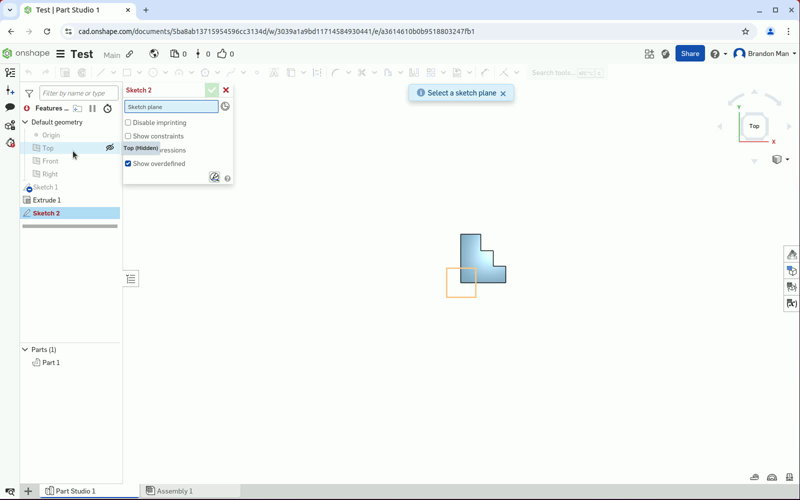
click(73, 150)
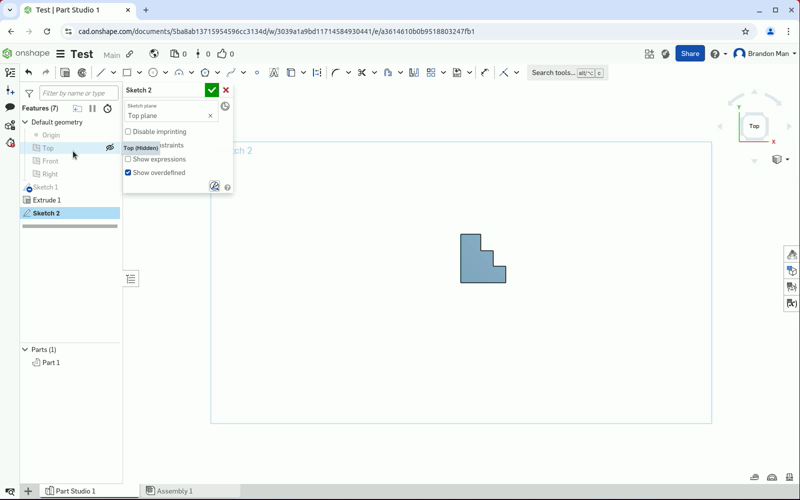
mouse_move(73, 352)
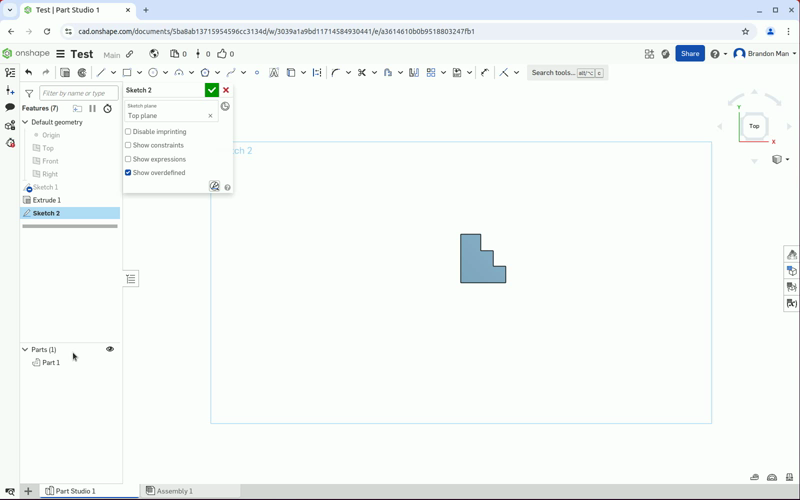
key(y)
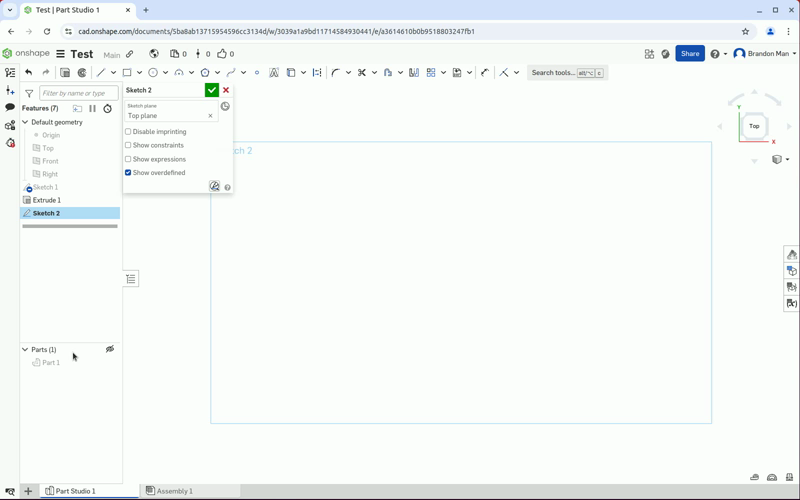
key(l)
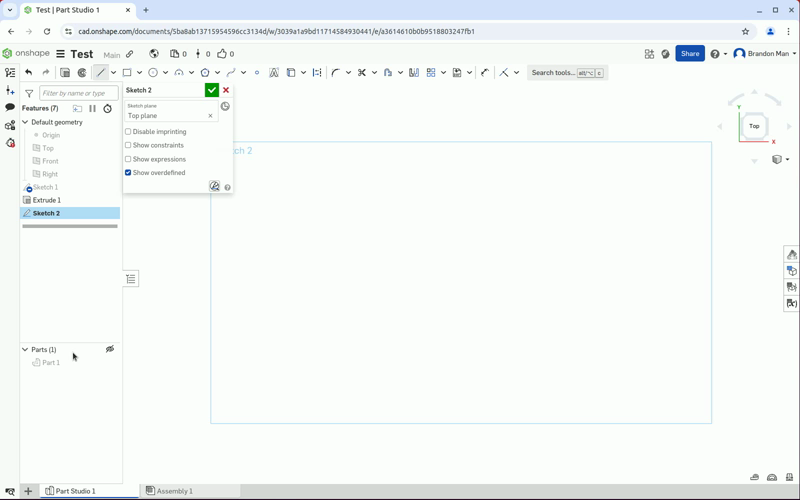
key_down(shift)
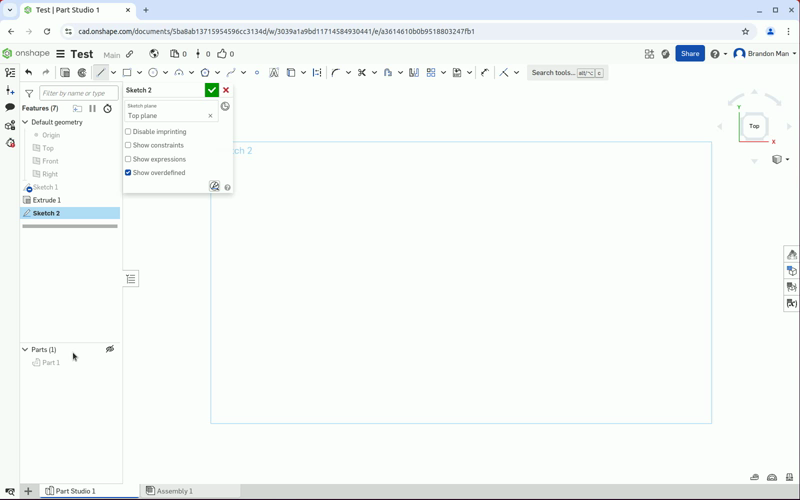
mouse_move(505, 282)
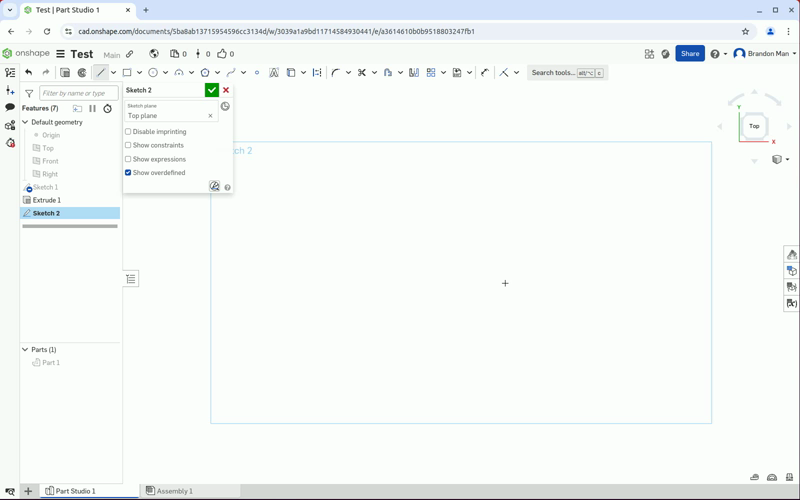
click(505, 282)
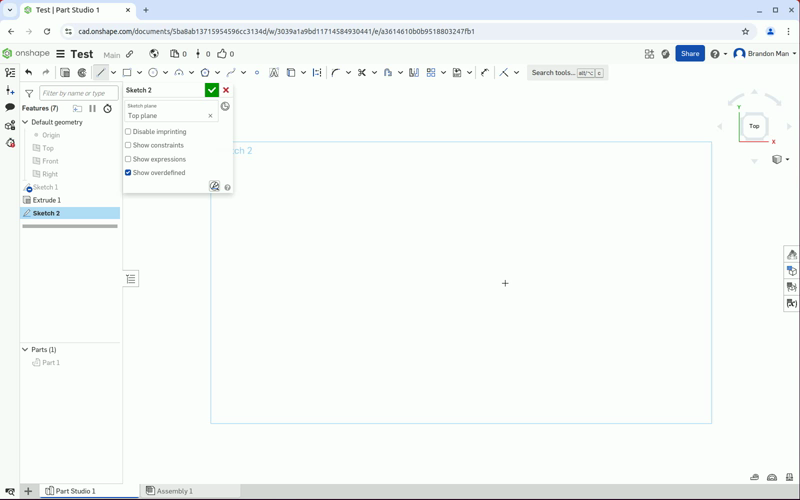
key_up(shift)
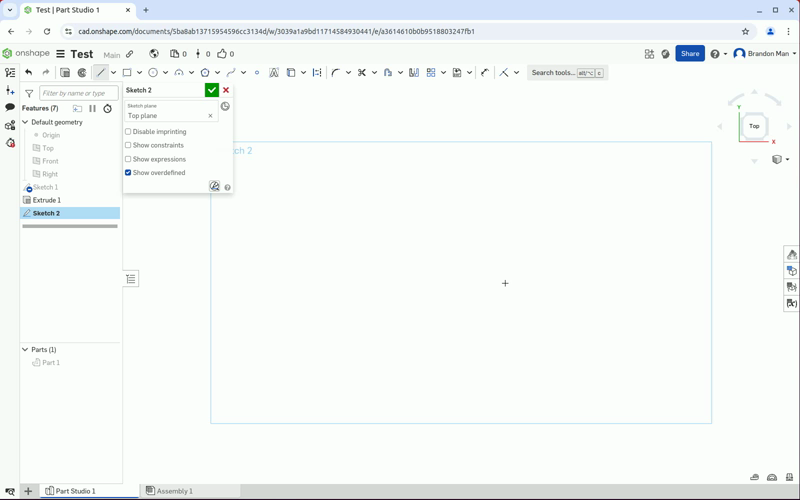
key_down(shift)
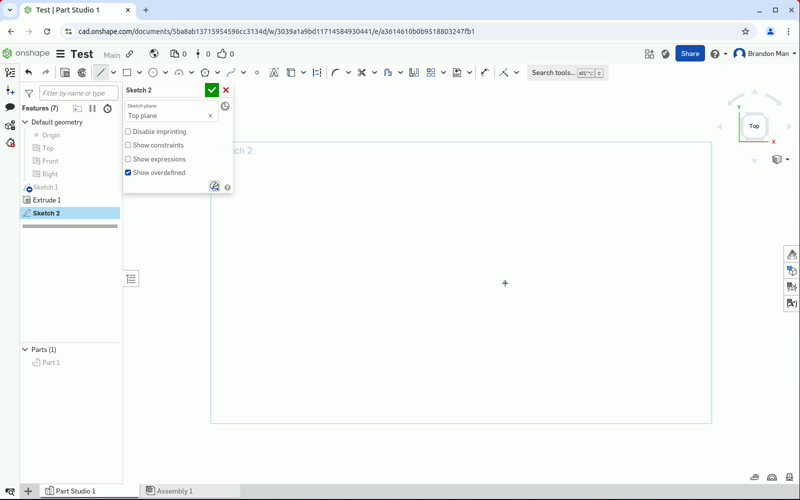
mouse_move(573, 282)
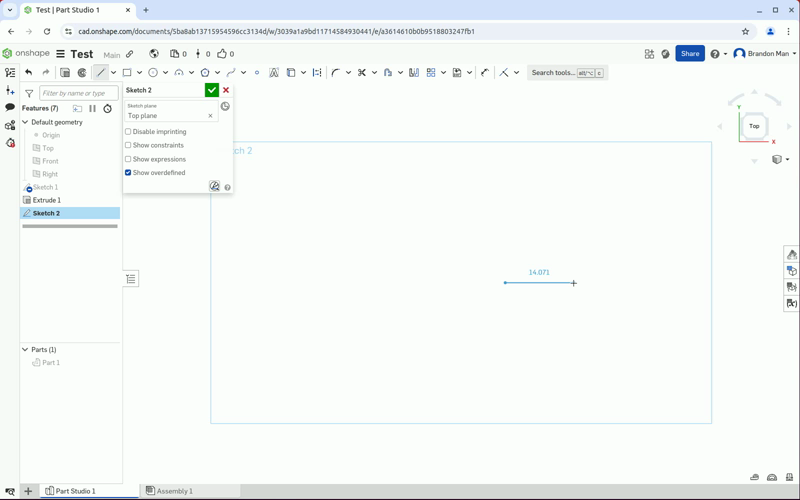
click(573, 282)
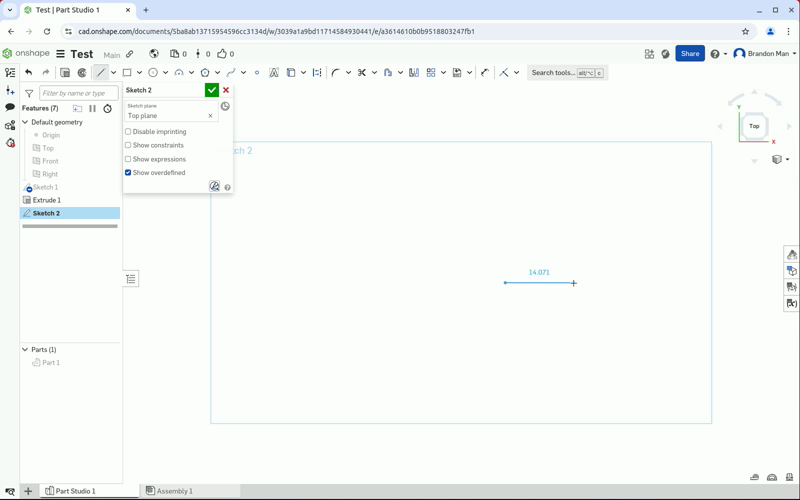
key_up(shift)
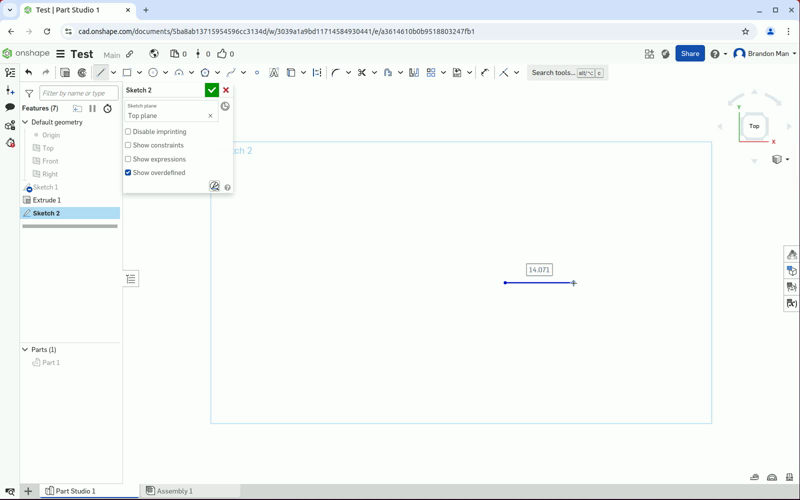
key_down(shift)
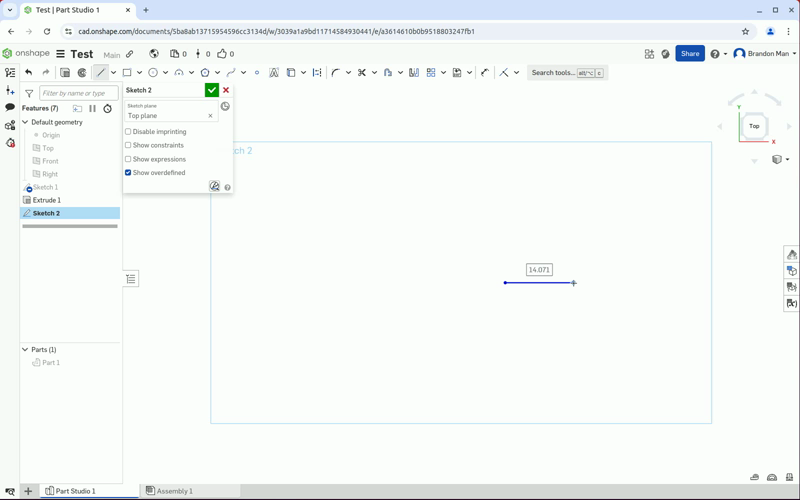
mouse_move(589, 282)
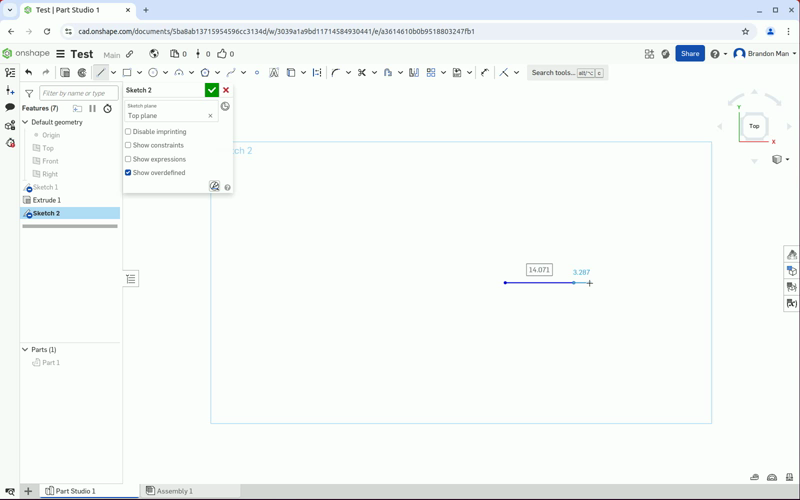
mouse_move(573, 247)
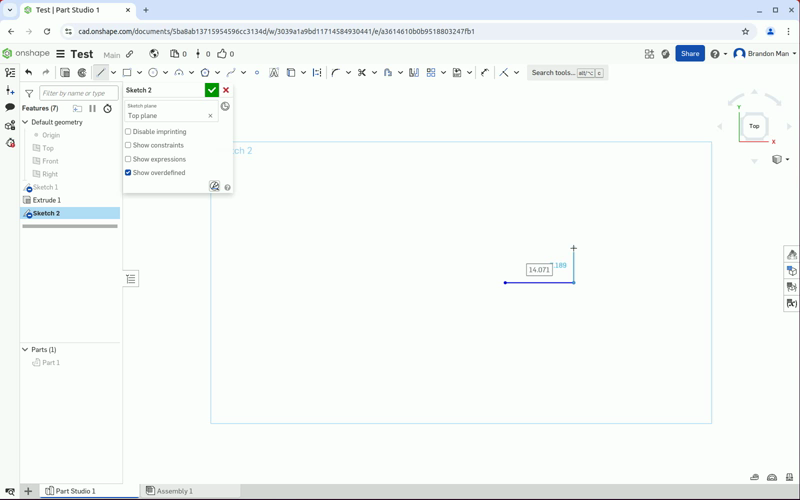
click(573, 247)
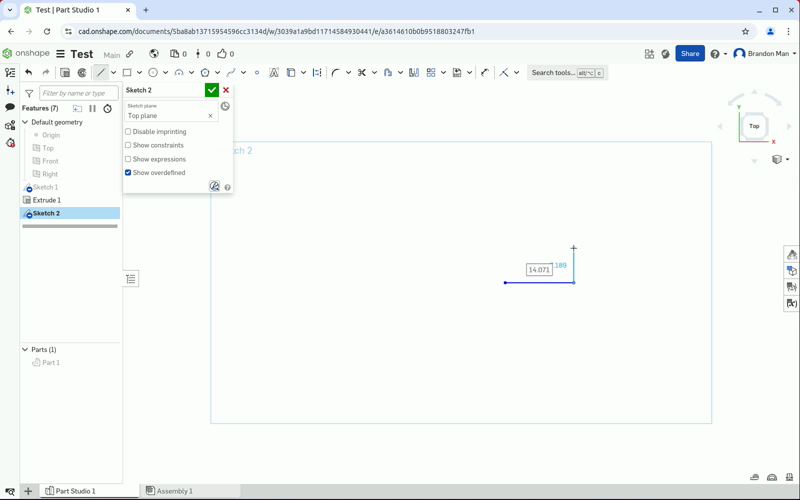
key_up(shift)
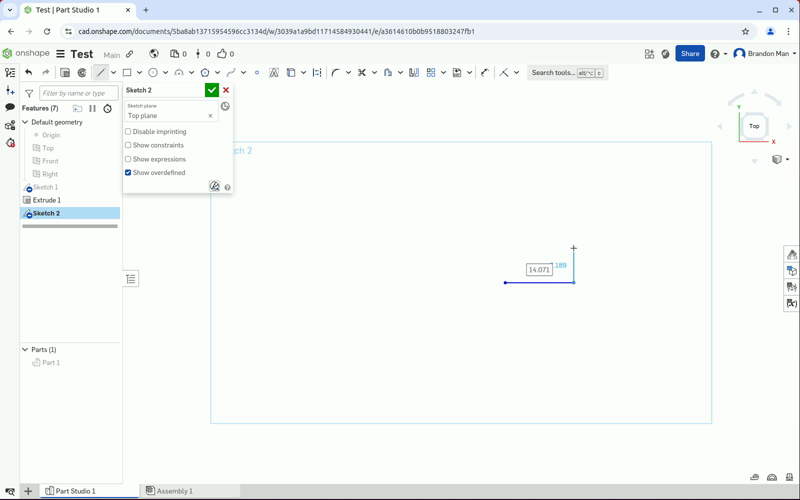
key_down(shift)
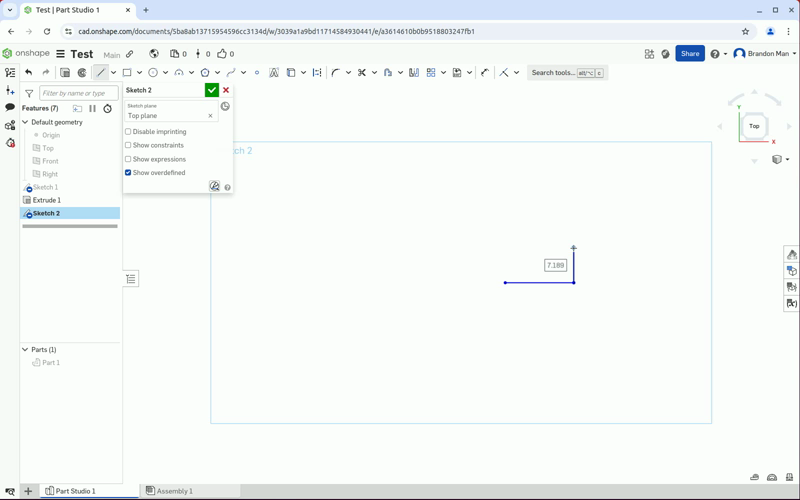
mouse_move(505, 247)
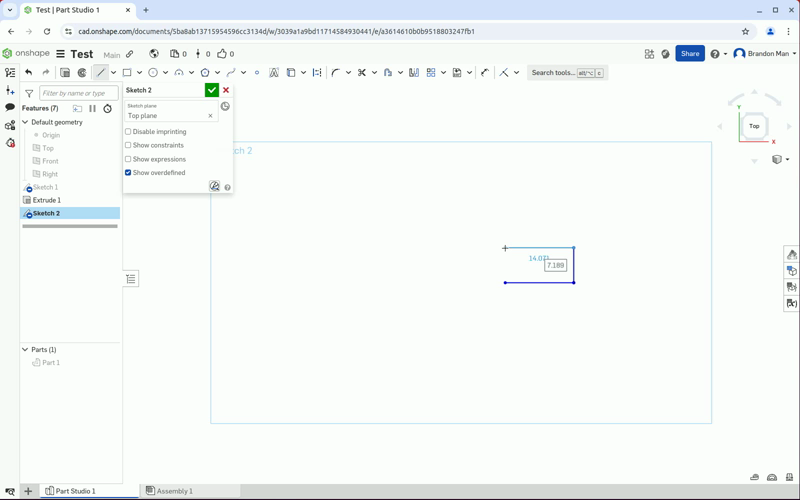
click(505, 247)
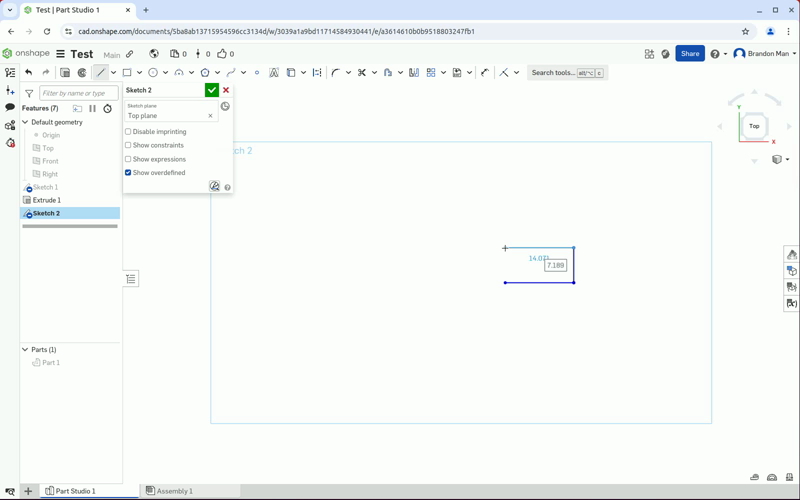
key_up(shift)
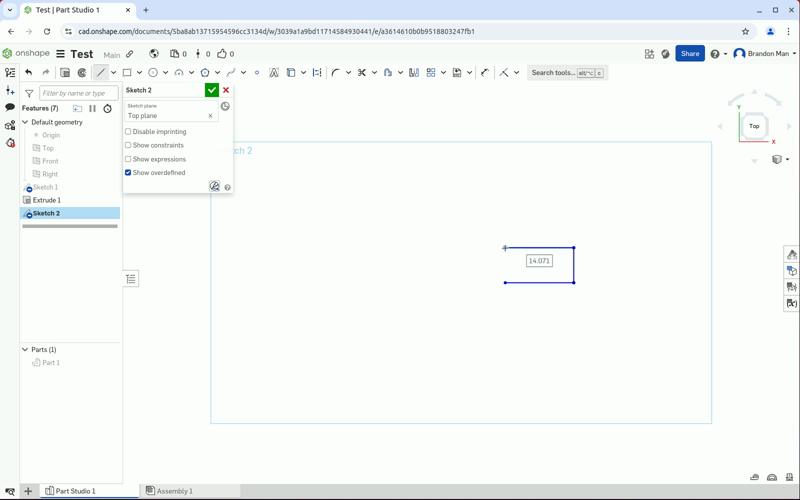
mouse_move(535, 247)
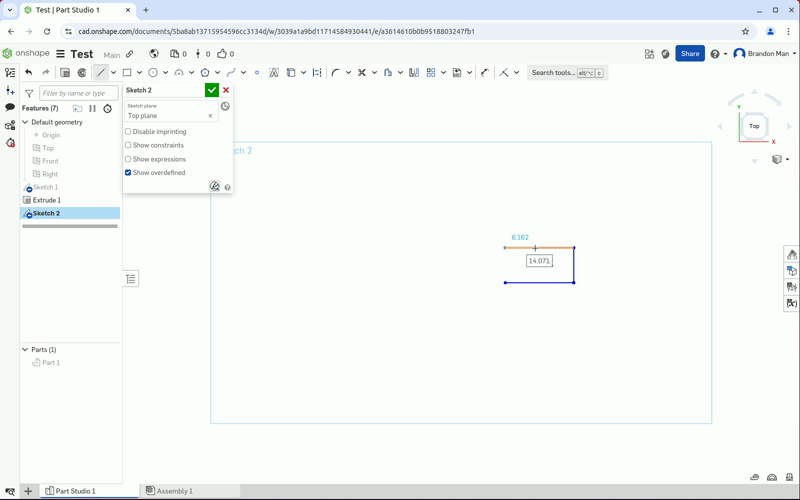
key_down(shift)
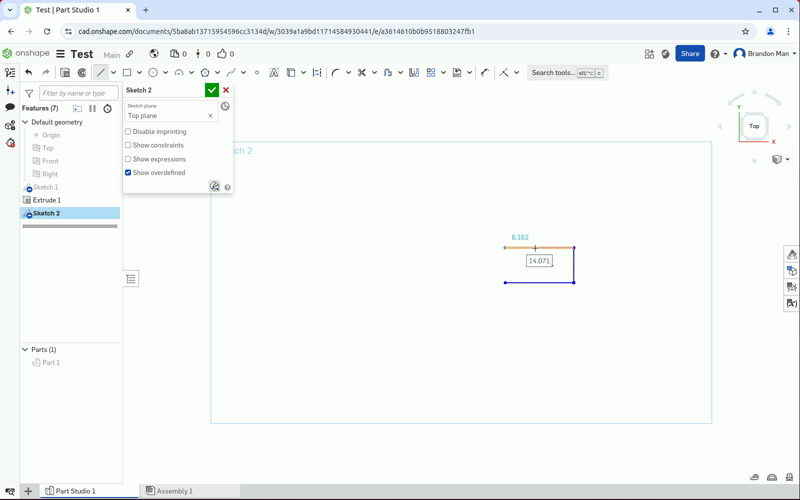
mouse_move(505, 282)
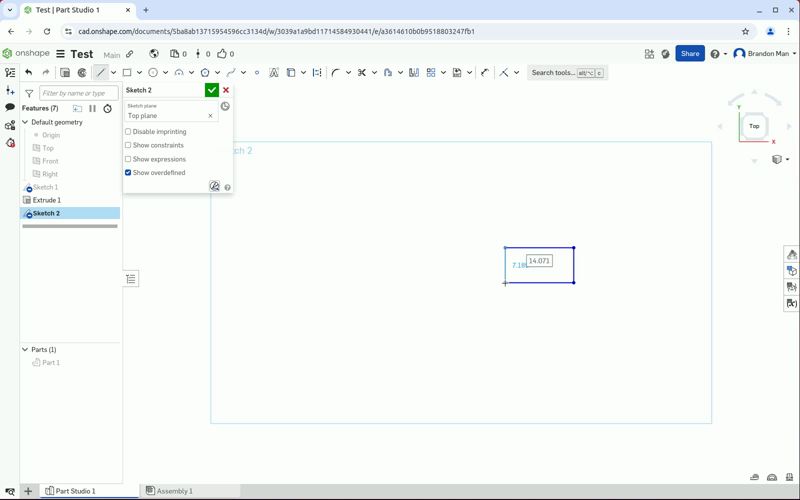
key_up(shift)
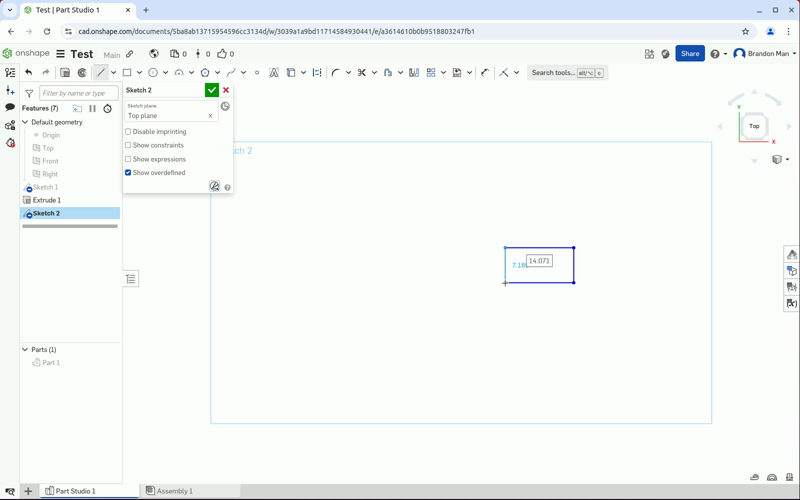
click(505, 282)
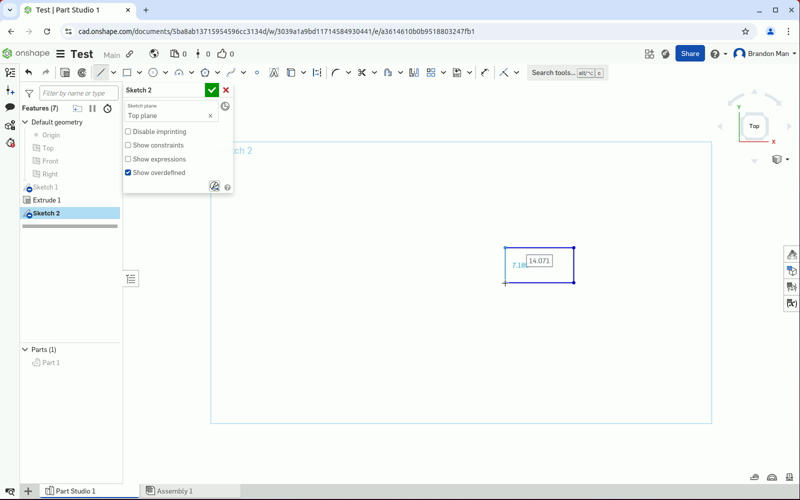
key(esc)
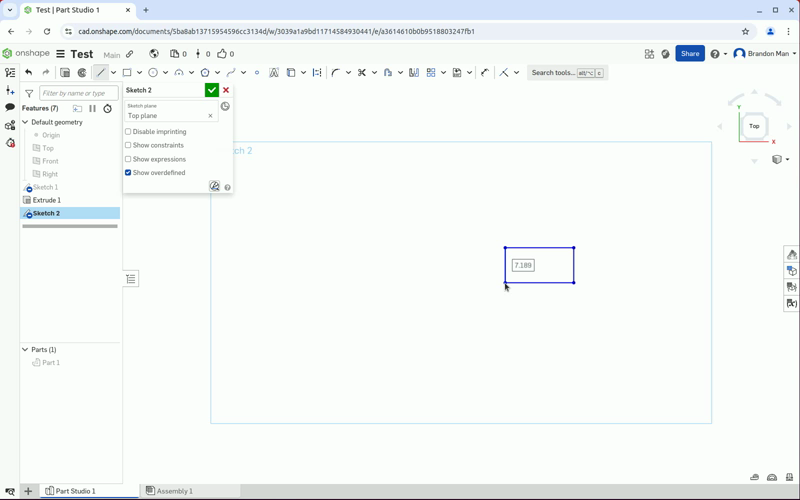
mouse_move(569, 267)
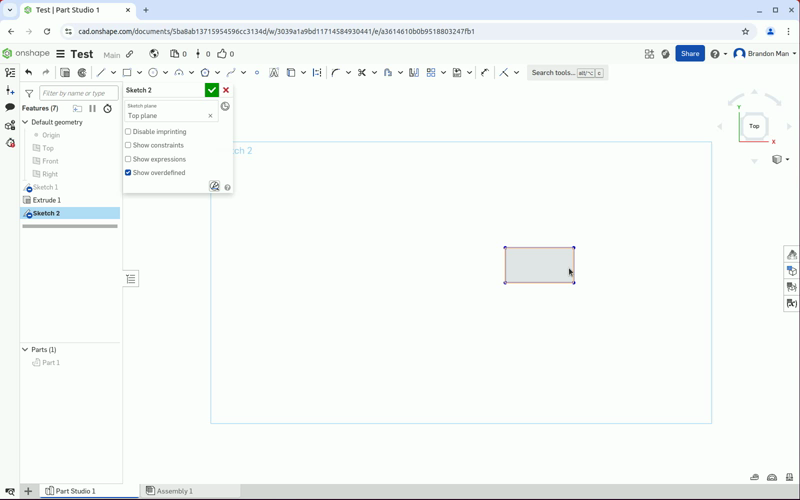
click(569, 267)
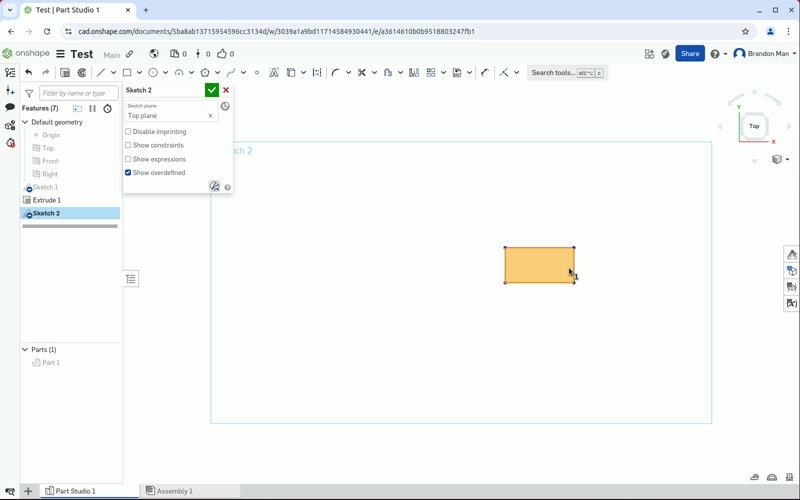
mouse_move(73, 352)
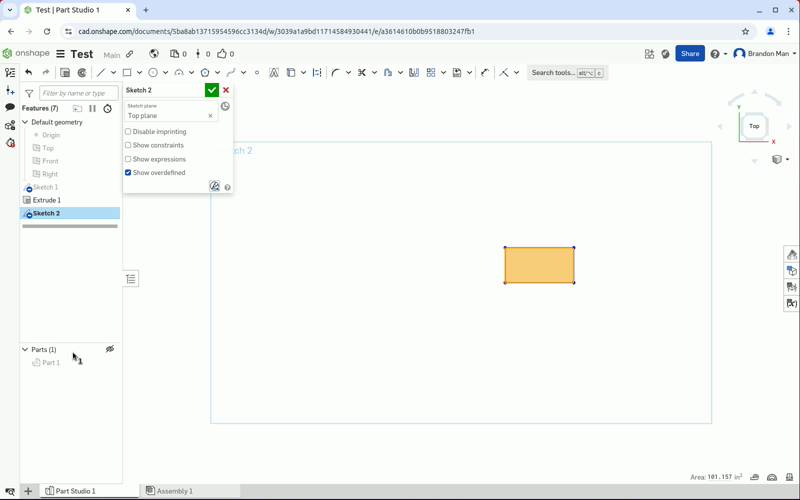
key(shift+y)
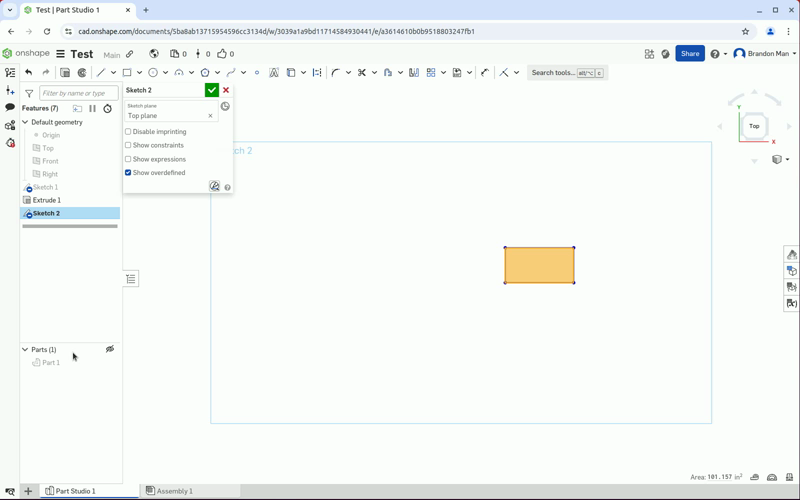
key(shift+e)
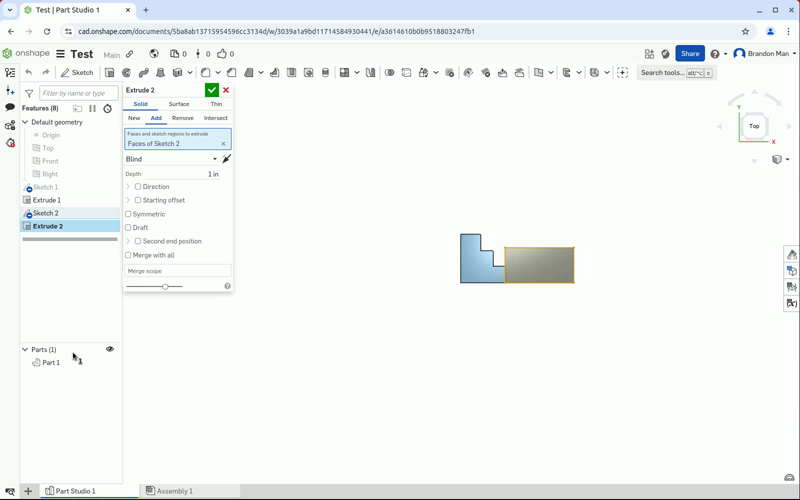
mouse_move(143, 106)
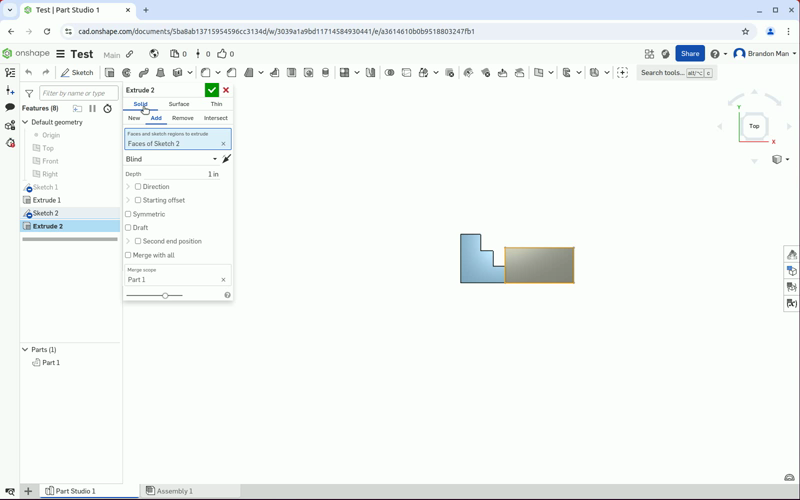
click(143, 106)
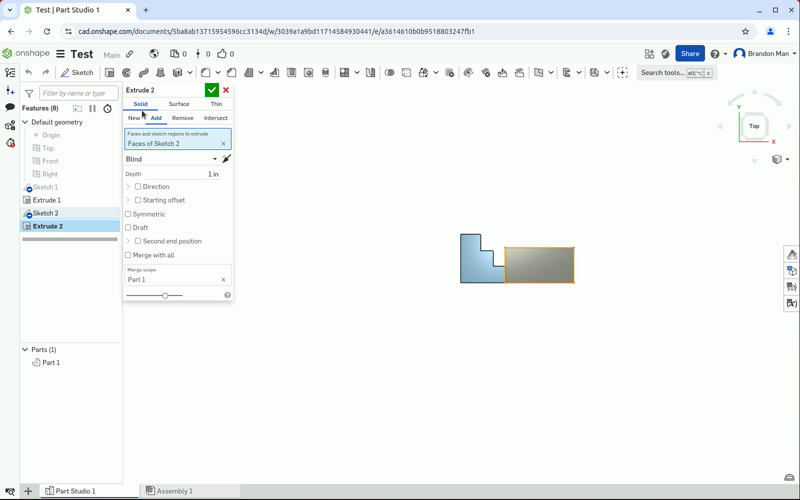
mouse_move(137, 120)
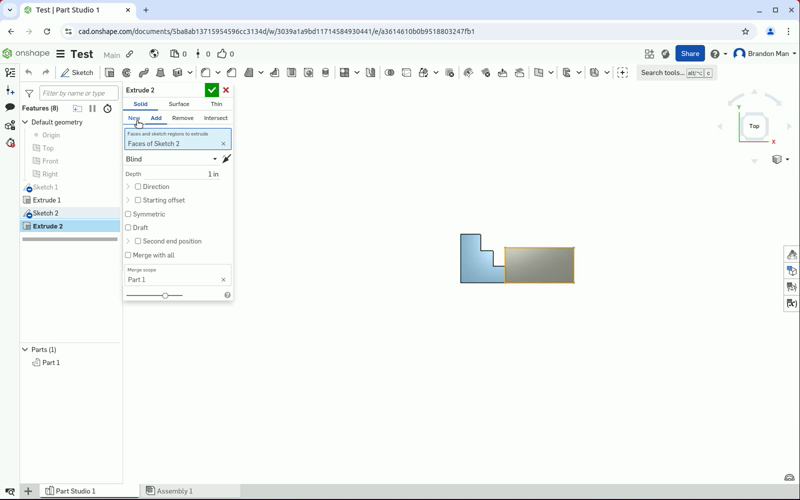
click(137, 120)
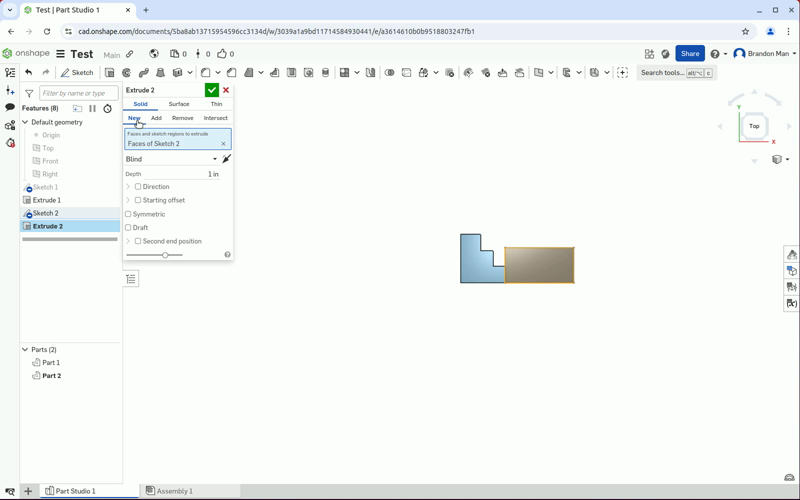
key(tab, 4)
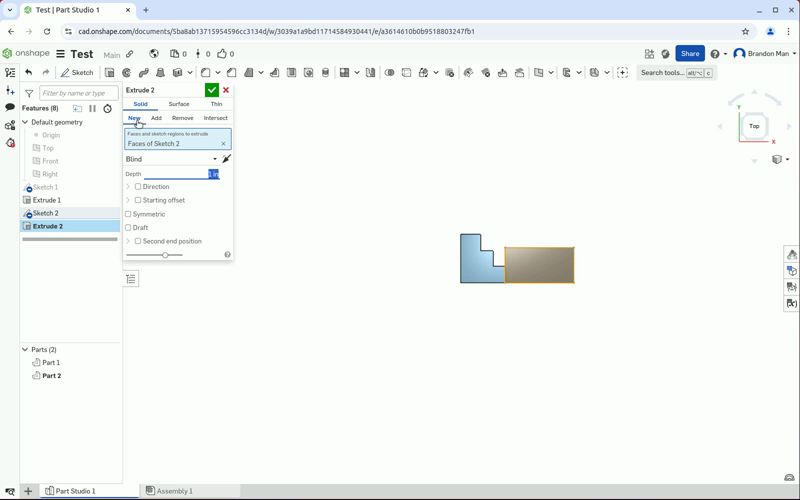
text(-0.241)
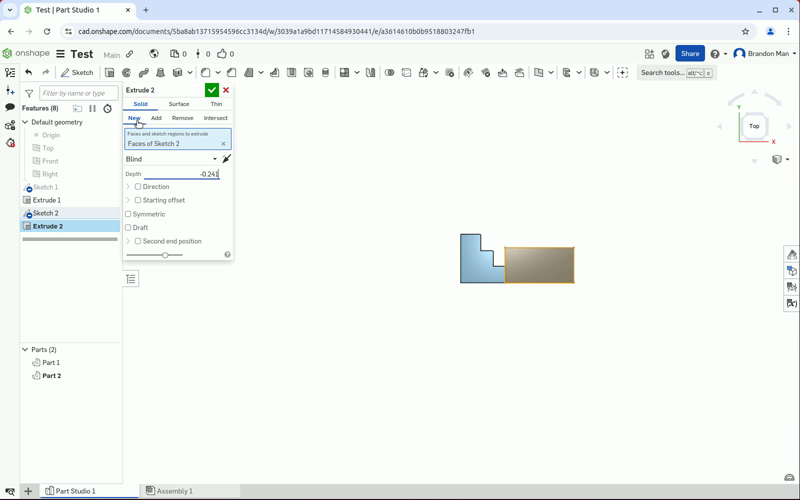
key(enter)
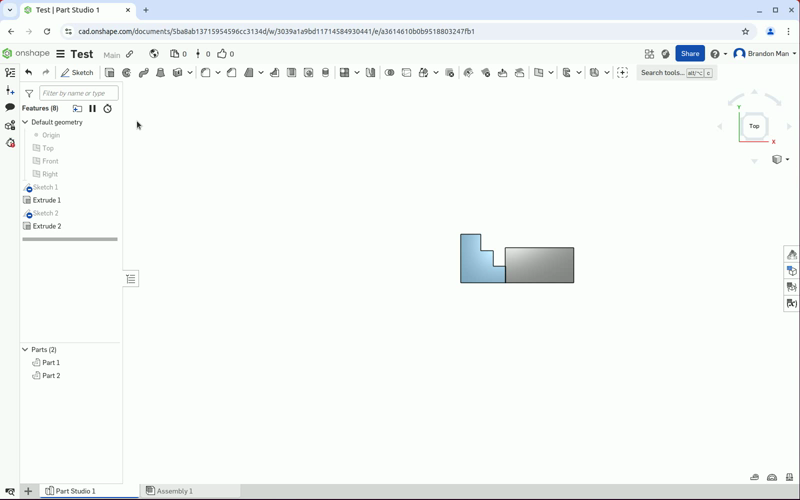
key(shift+h)
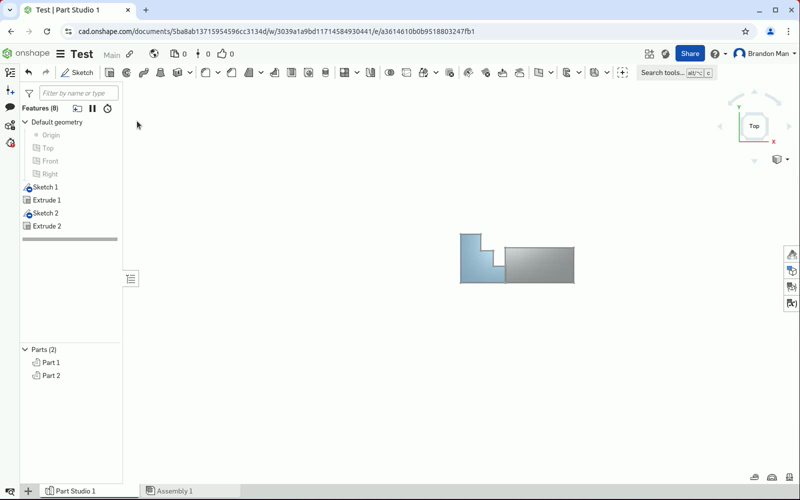
key(shift+h)
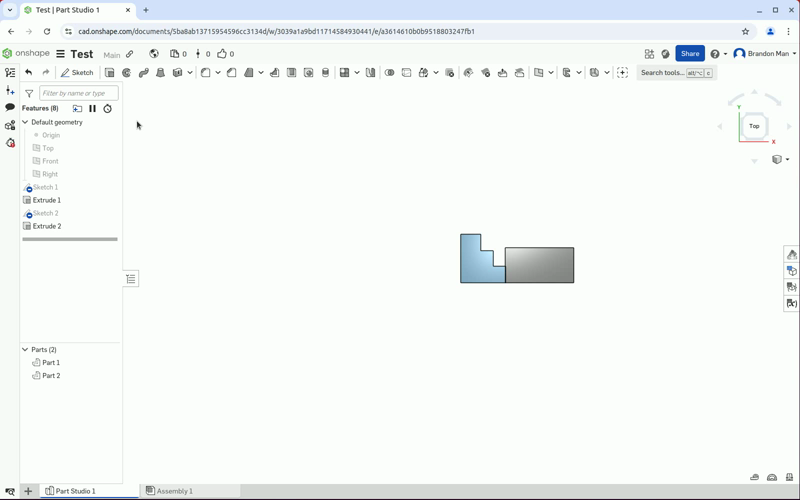
mouse_move(73, 189)
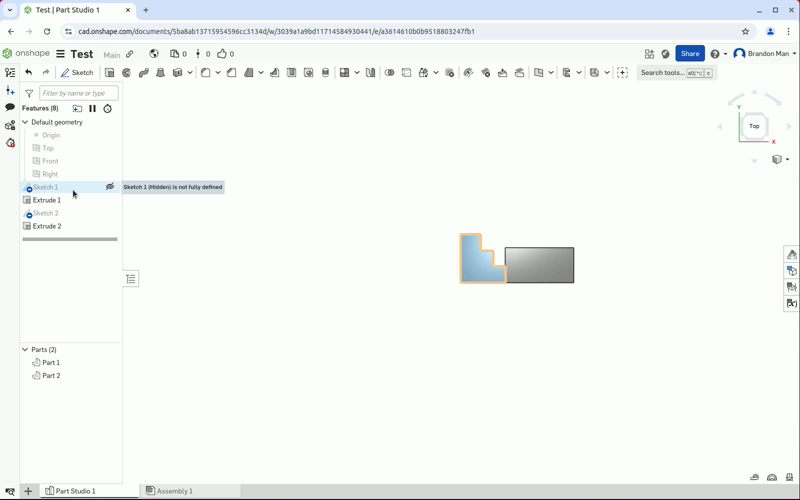
click(73, 189)
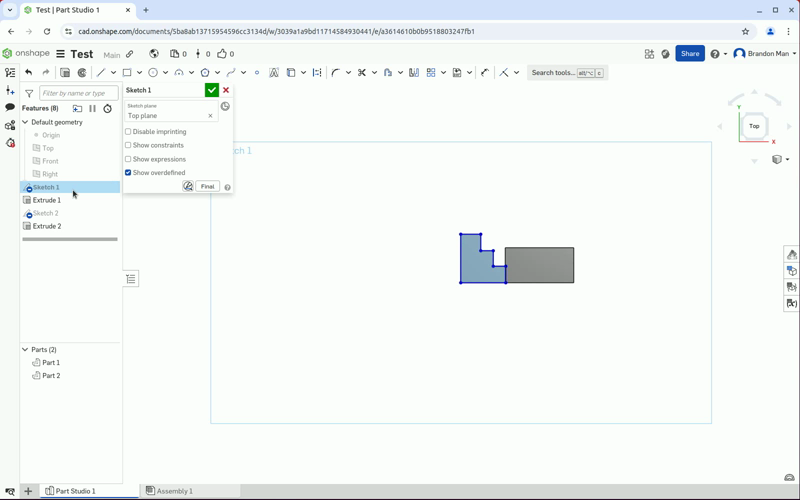
mouse_move(229, 92)
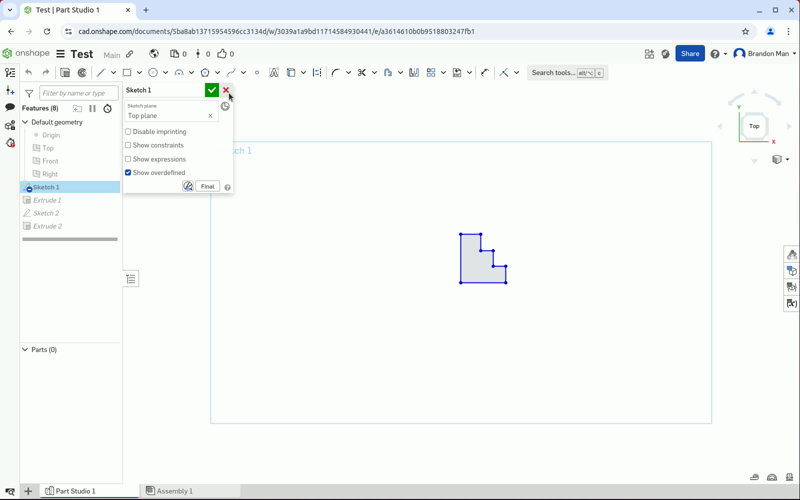
click(229, 92)
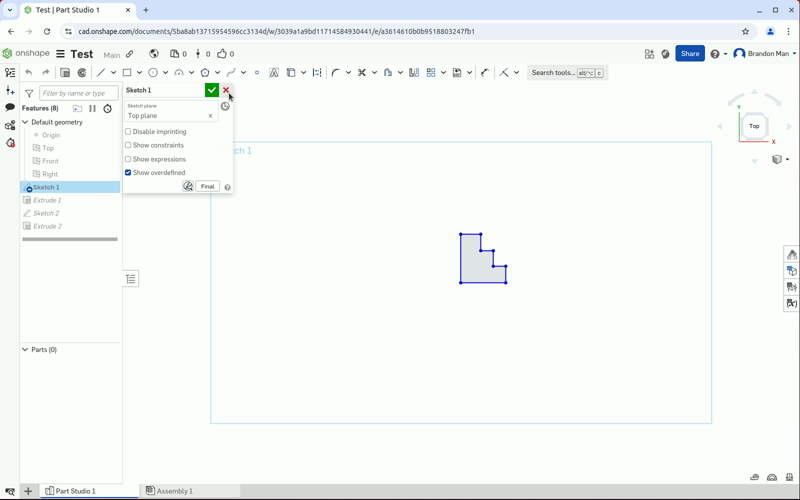
key(shift+s)
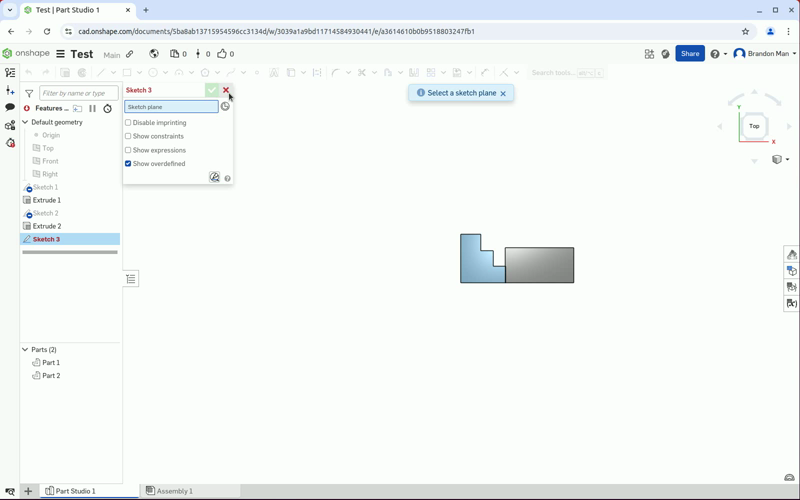
mouse_move(73, 150)
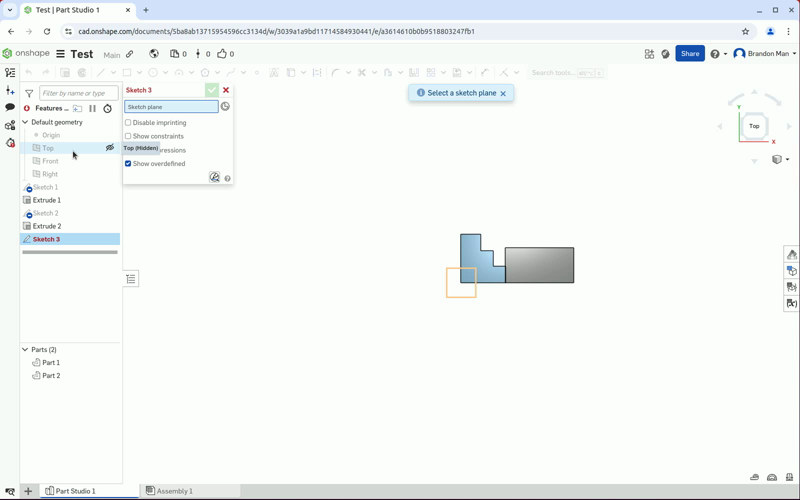
click(73, 150)
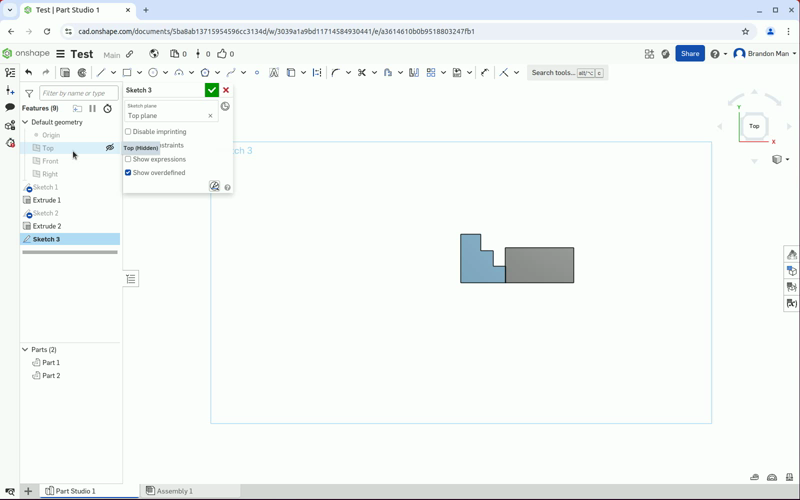
mouse_move(73, 352)
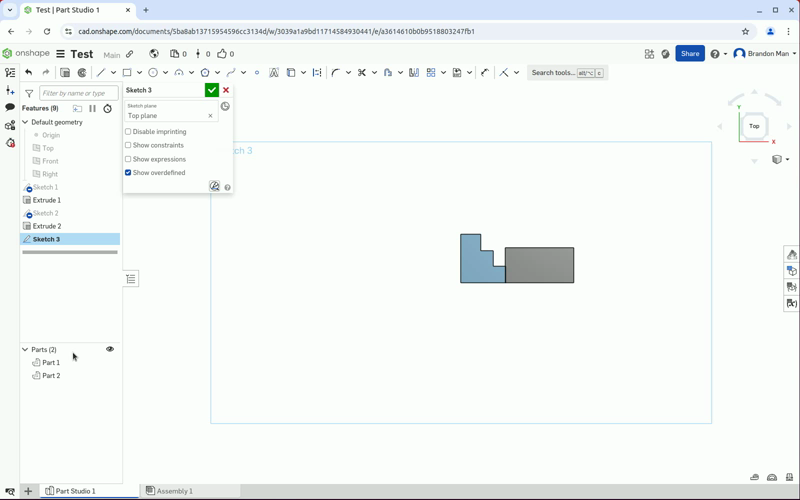
key(y)
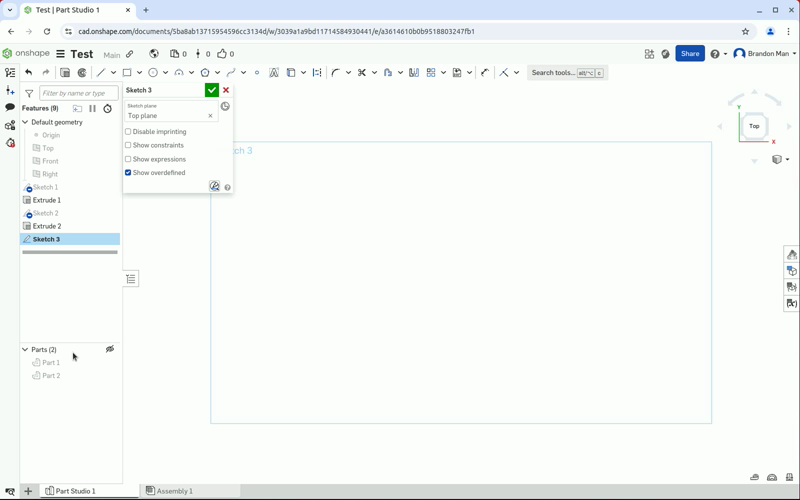
key(l)
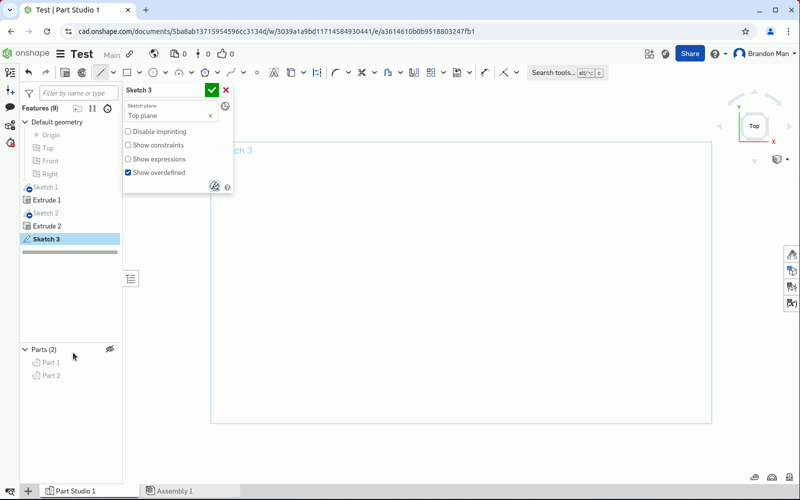
key_down(shift)
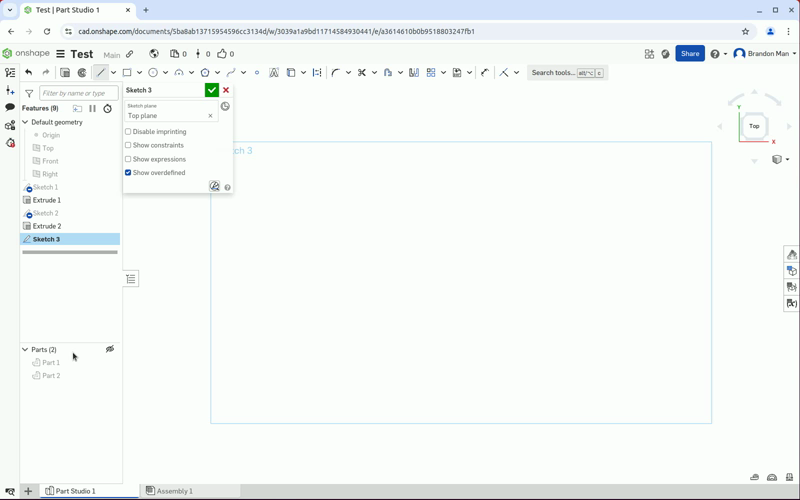
mouse_move(501, 244)
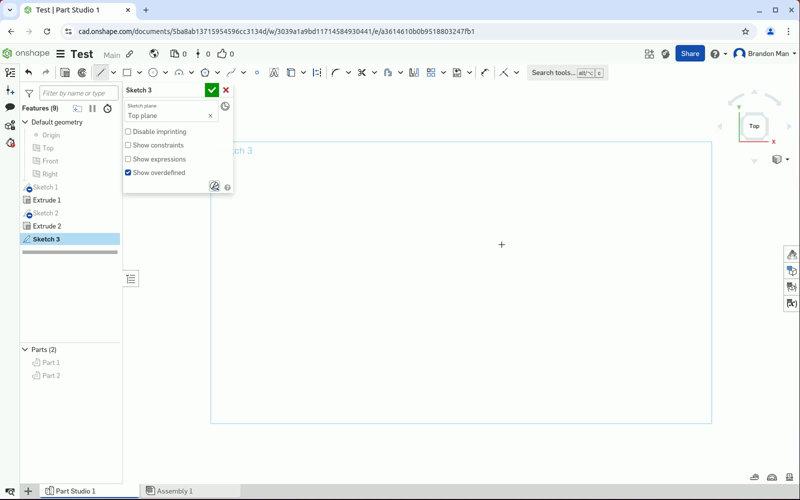
click(501, 244)
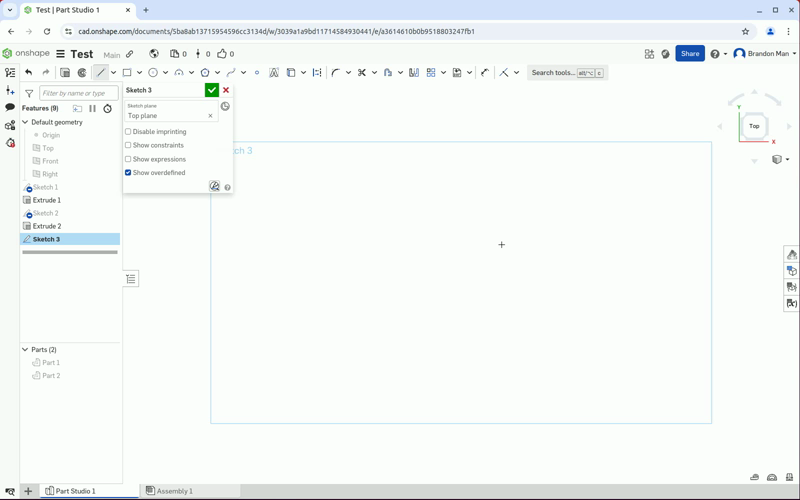
key_up(shift)
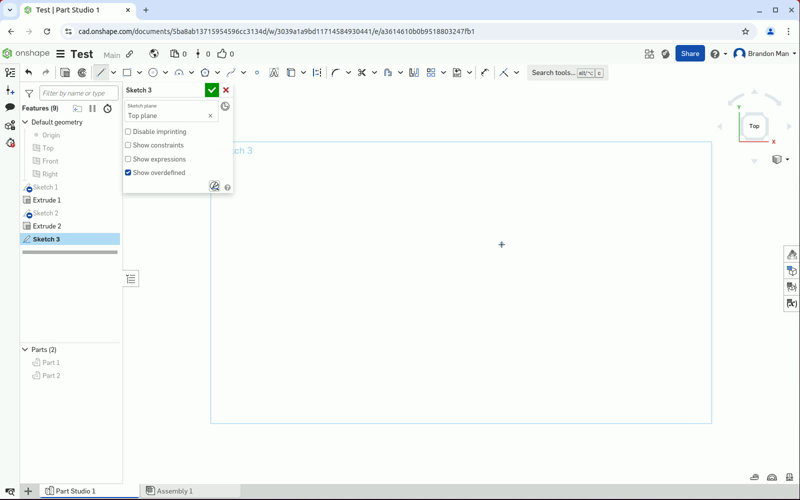
key_down(shift)
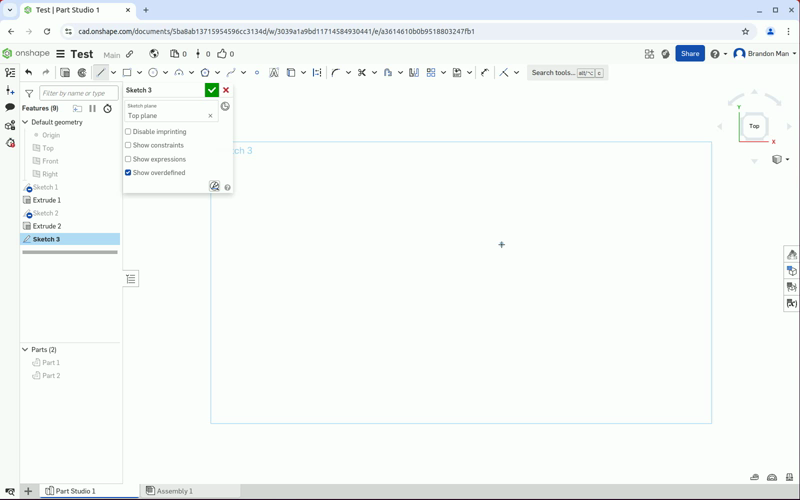
mouse_move(531, 244)
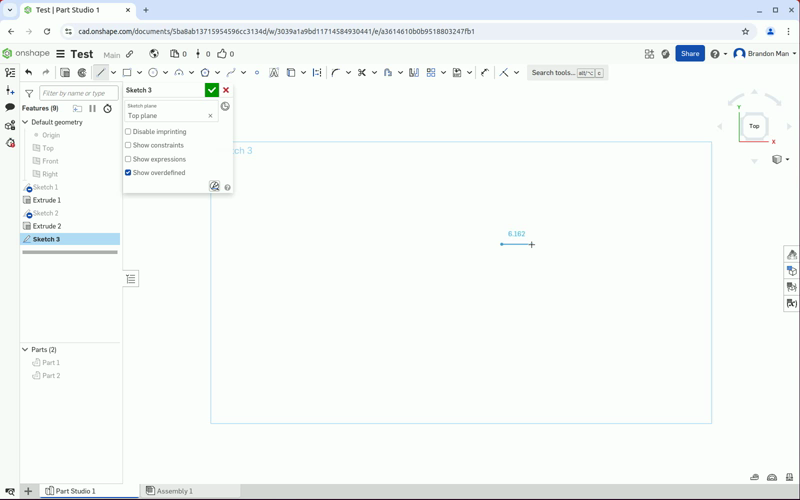
mouse_move(537, 244)
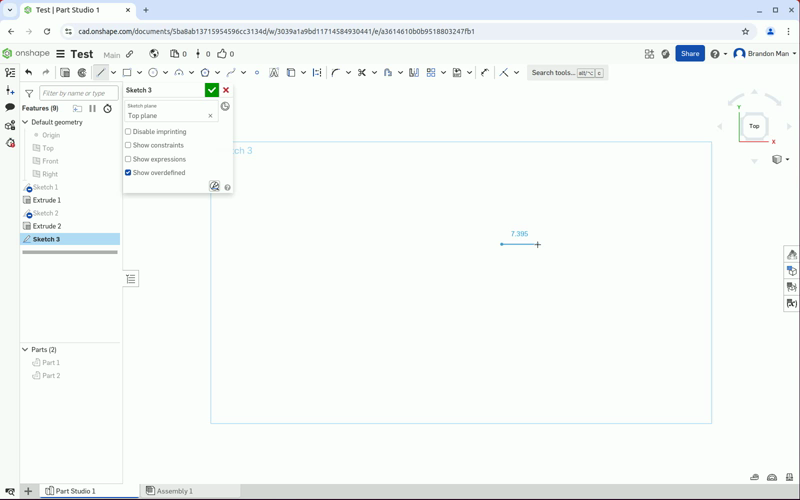
click(537, 244)
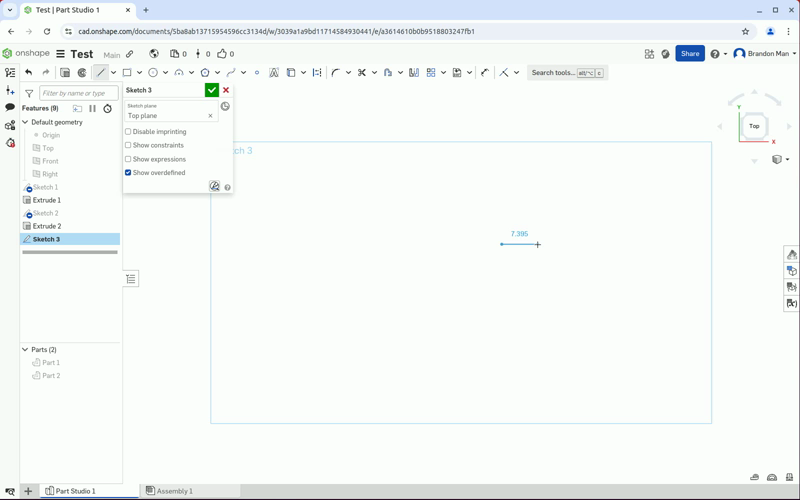
key_up(shift)
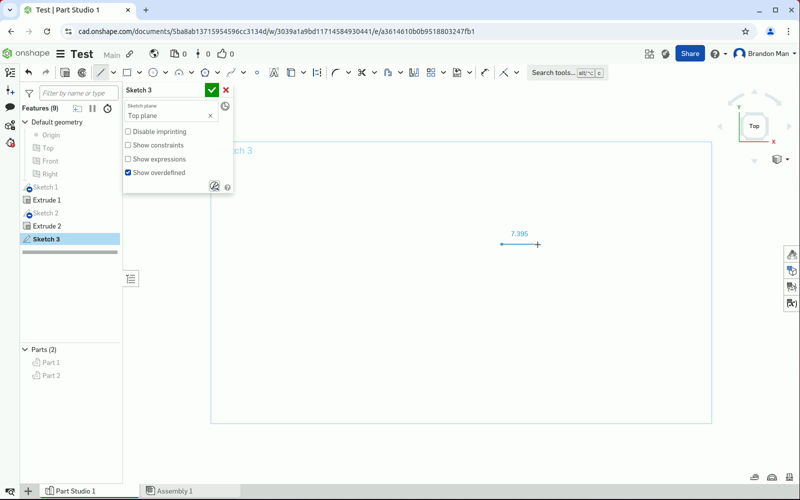
key_down(shift)
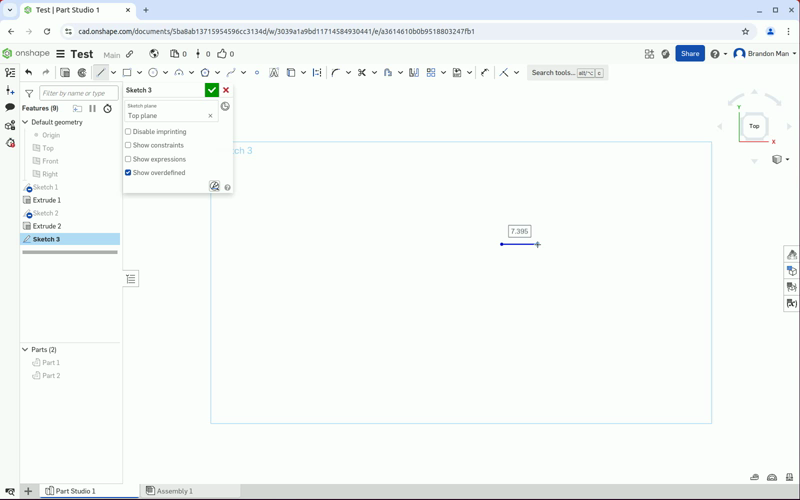
mouse_move(567, 244)
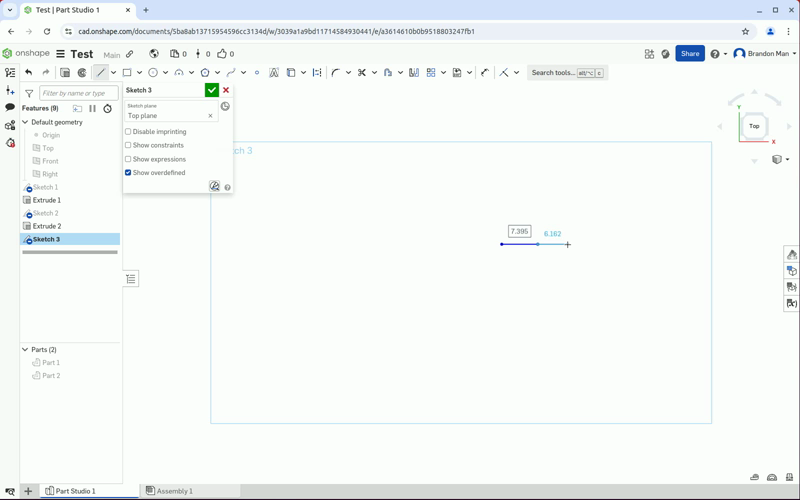
mouse_move(537, 225)
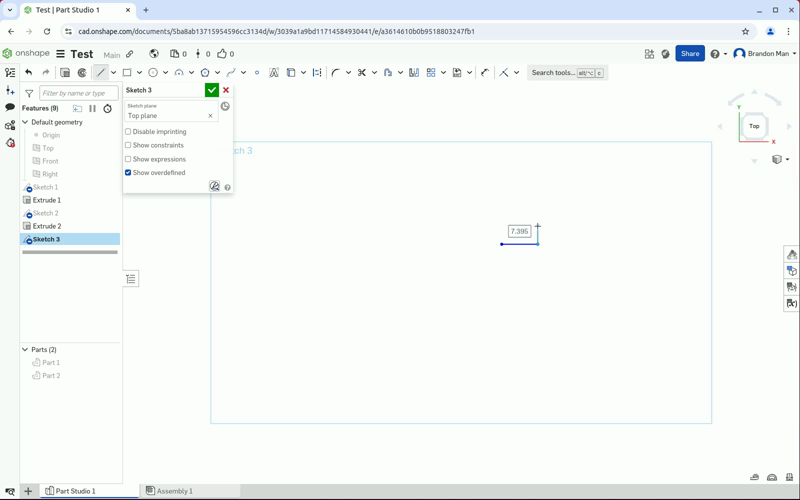
click(537, 225)
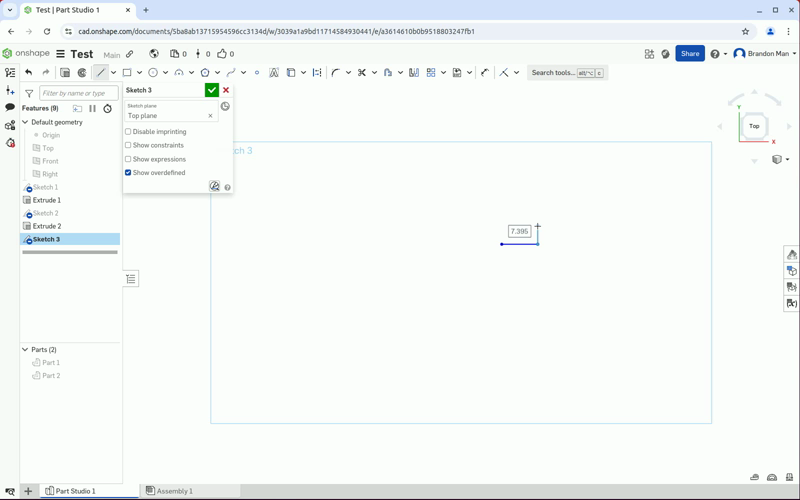
key_up(shift)
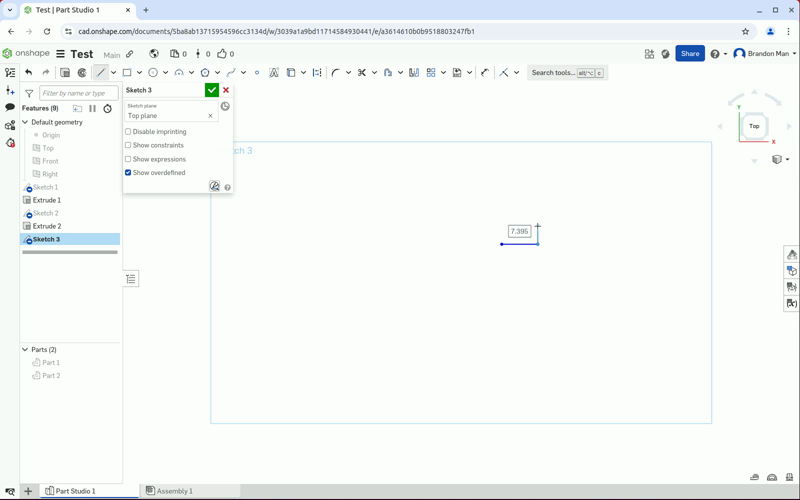
key_down(shift)
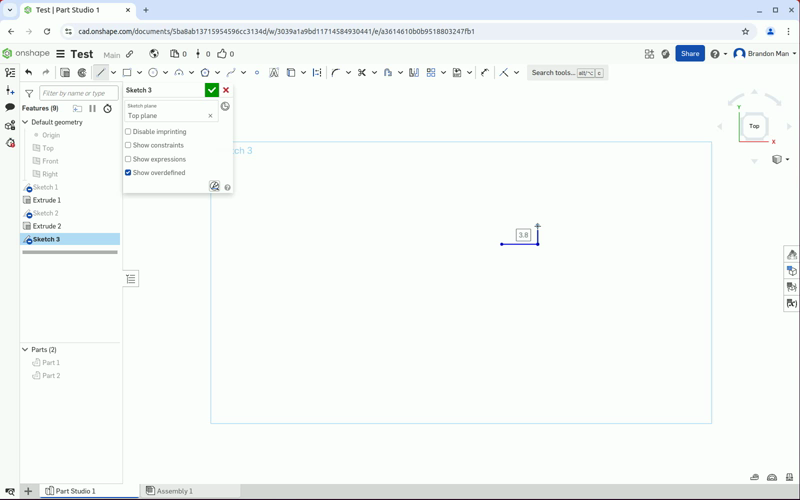
mouse_move(567, 225)
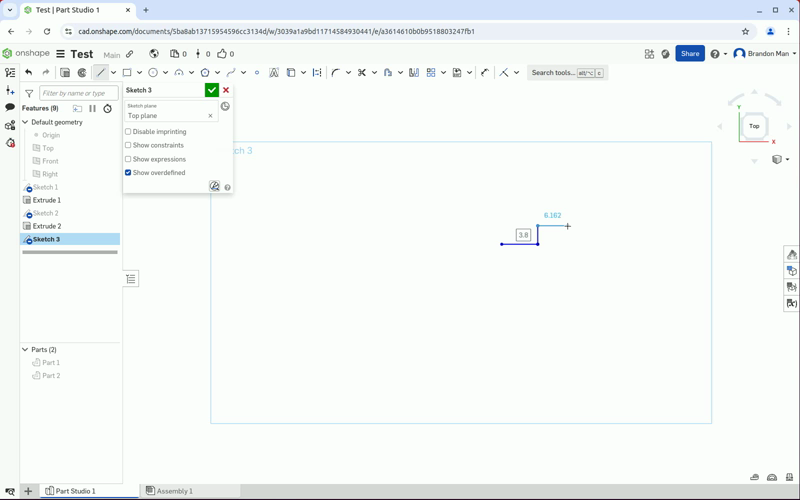
mouse_move(501, 225)
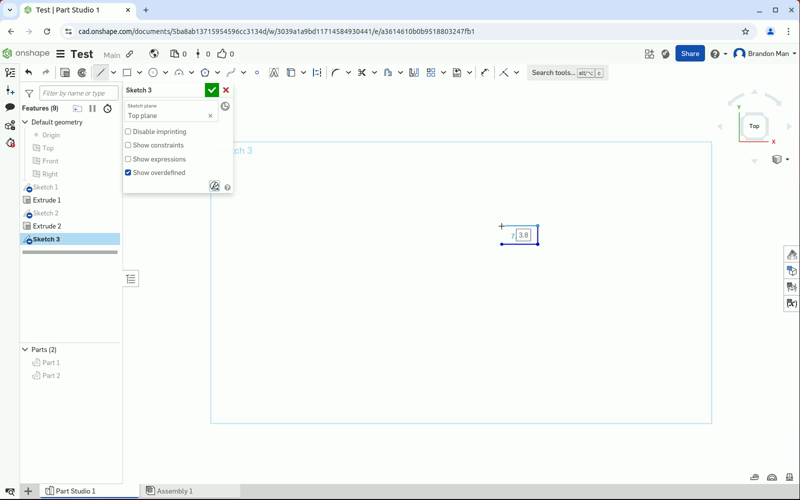
click(501, 225)
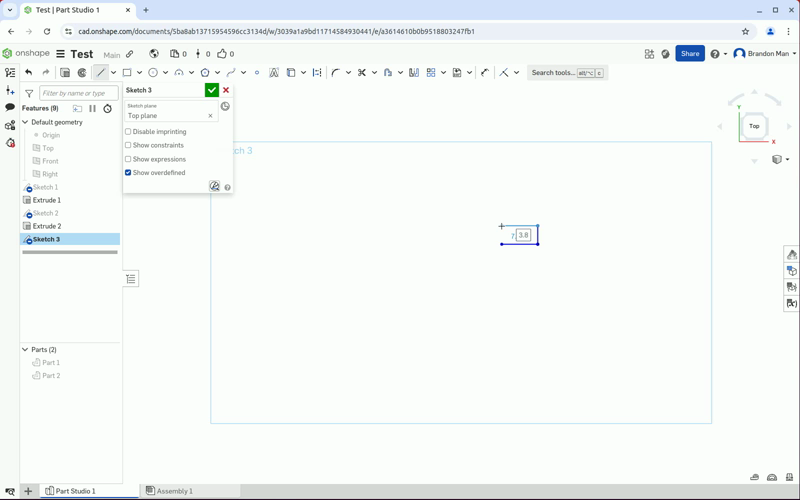
key_up(shift)
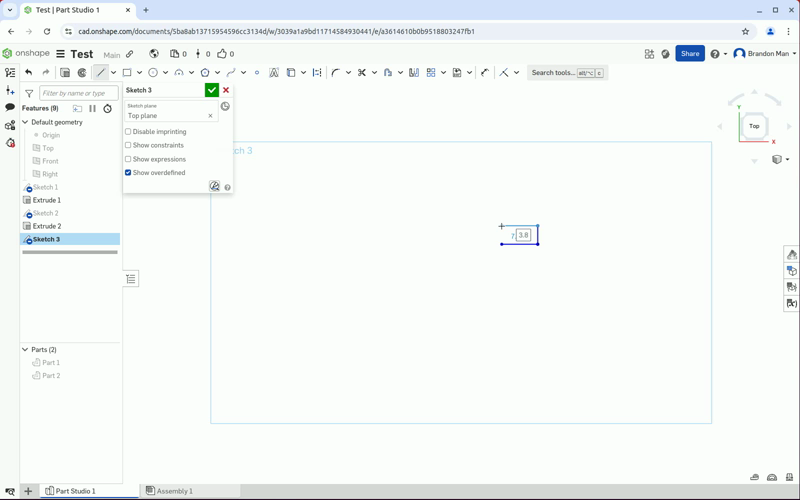
mouse_move(531, 225)
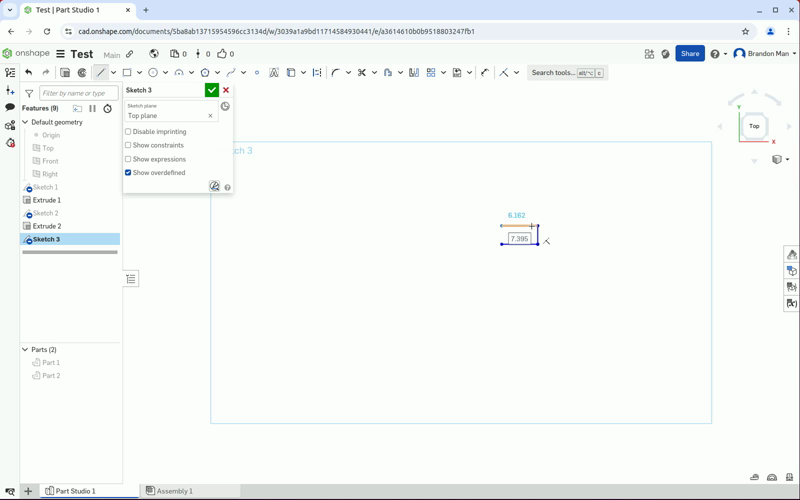
key_down(shift)
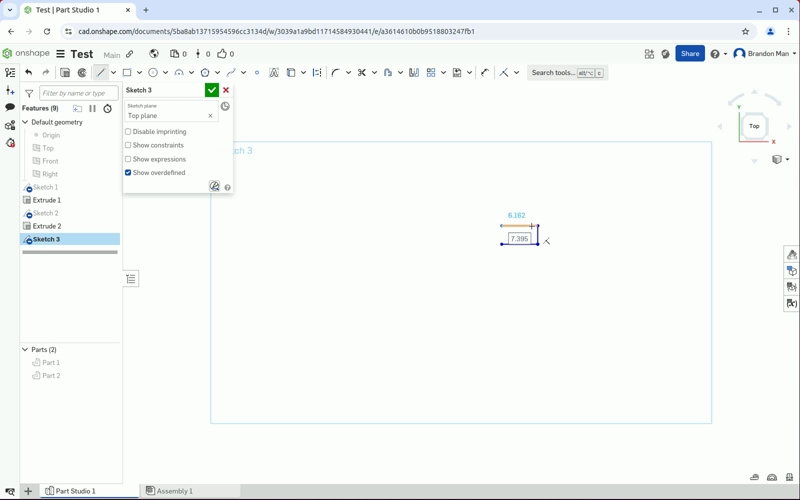
mouse_move(501, 244)
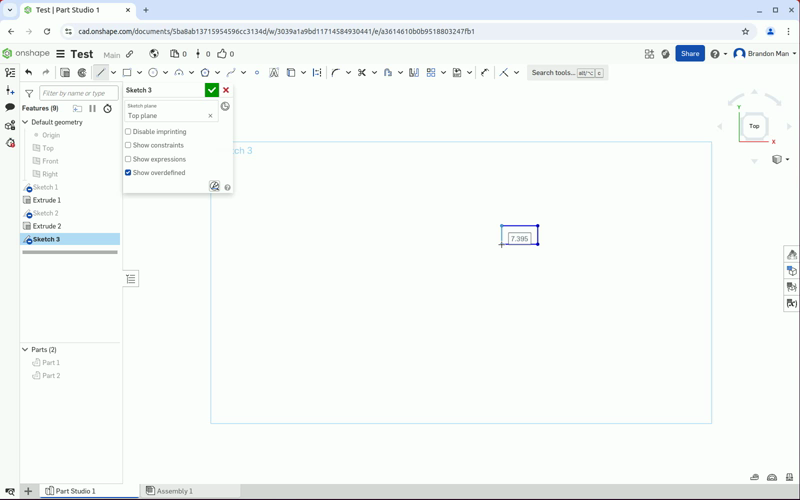
key_up(shift)
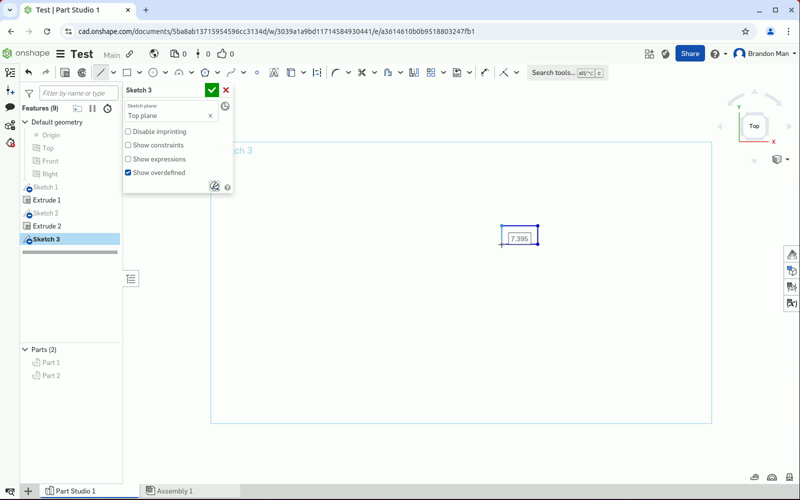
click(501, 244)
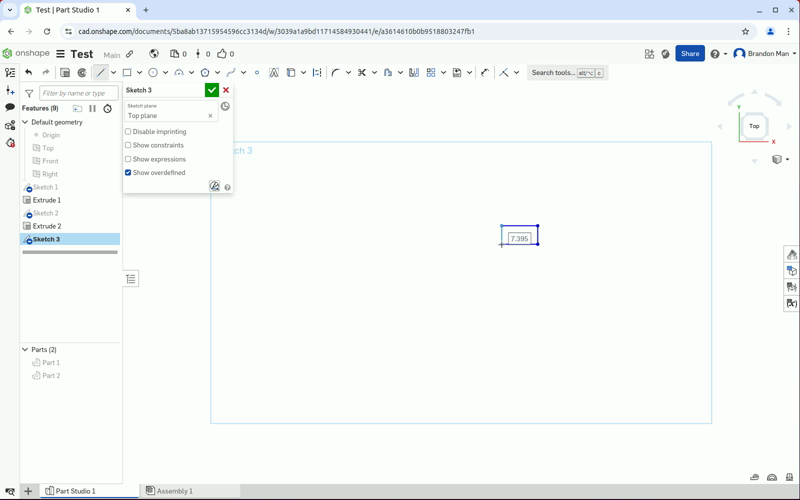
key(esc)
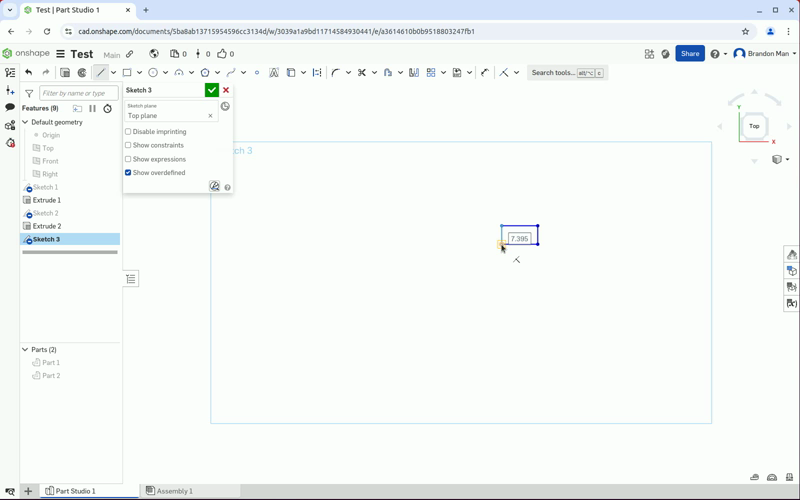
mouse_move(523, 237)
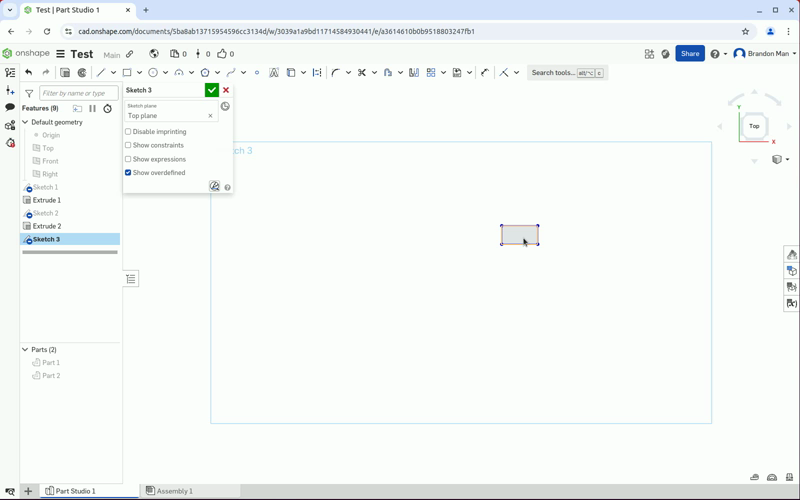
scroll(6)
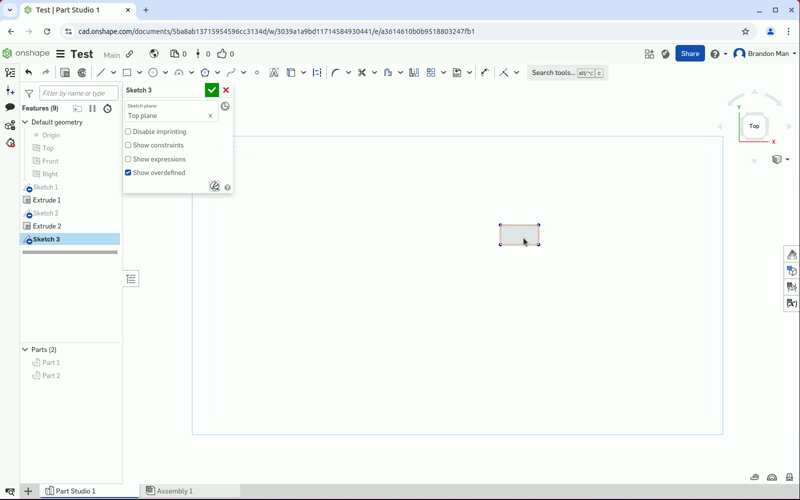
scroll(6)
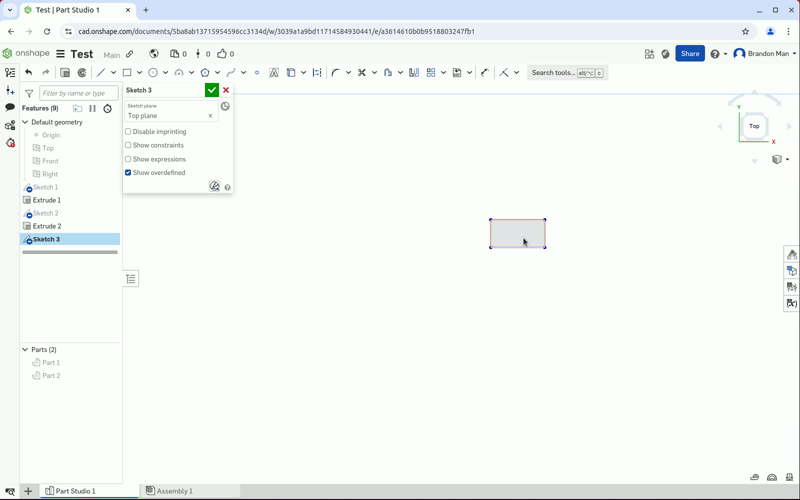
scroll(6)
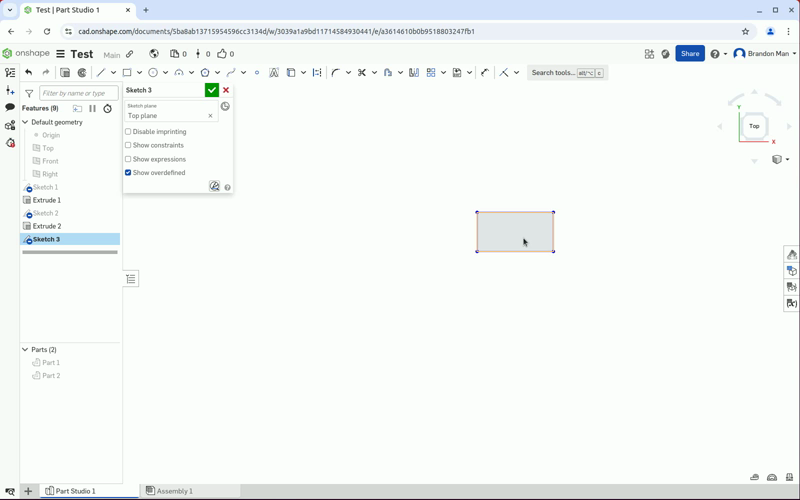
scroll(6)
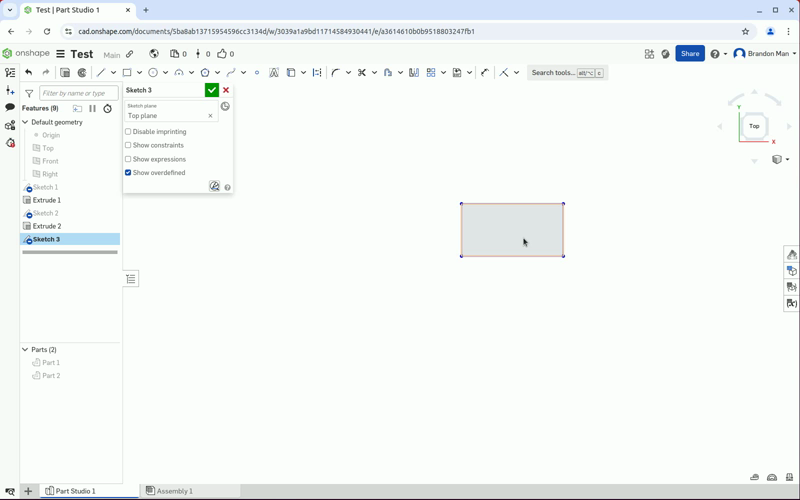
scroll(6)
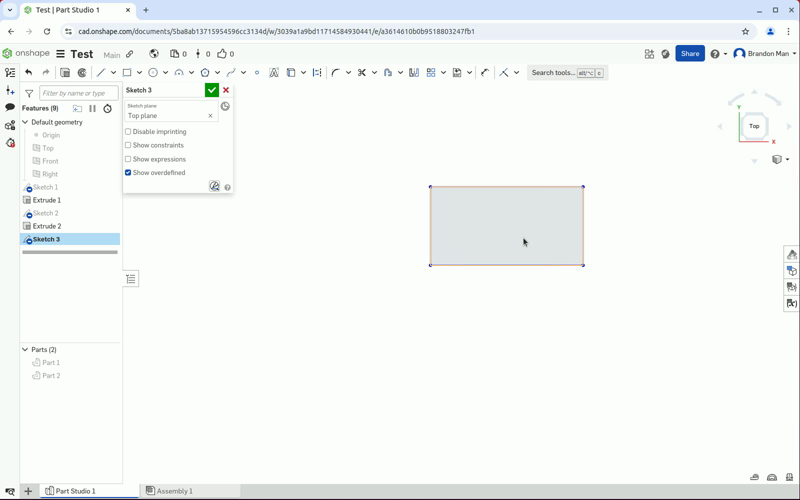
scroll(6)
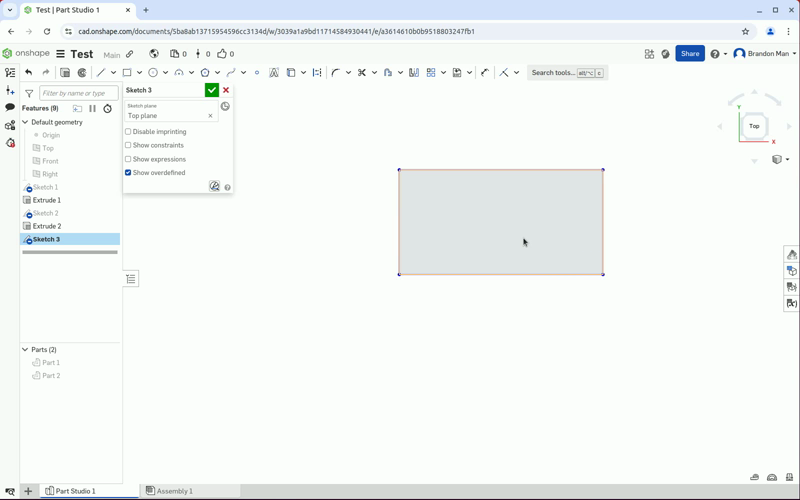
scroll(6)
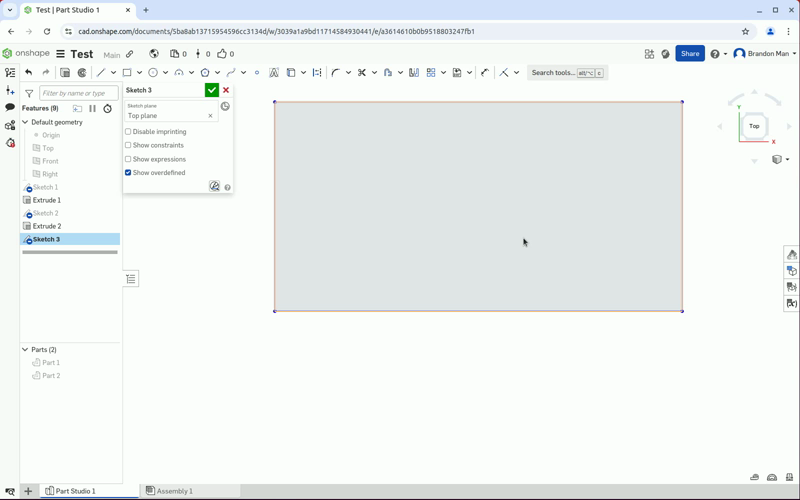
click(523, 237)
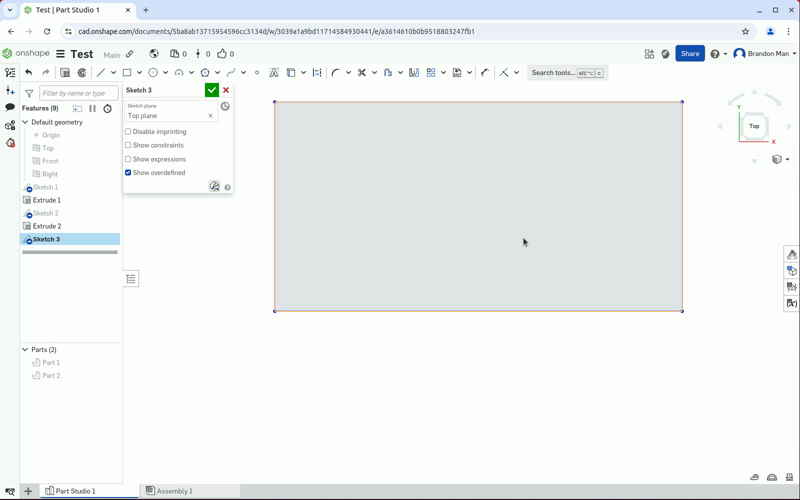
scroll(-6)
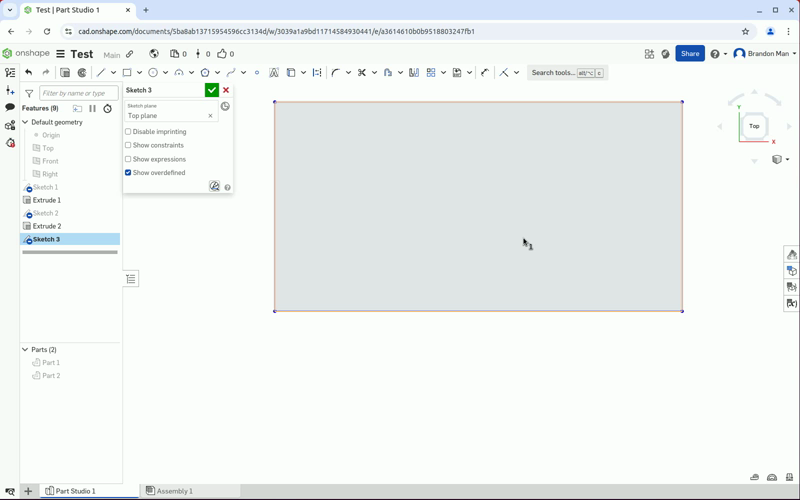
scroll(-6)
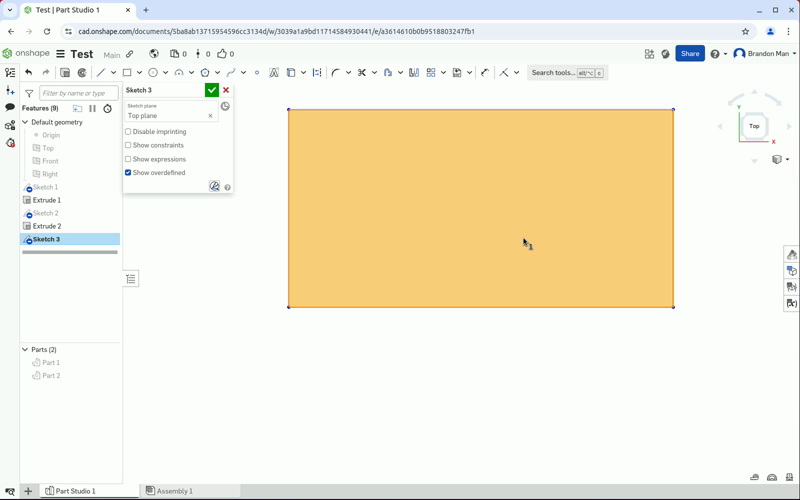
scroll(-6)
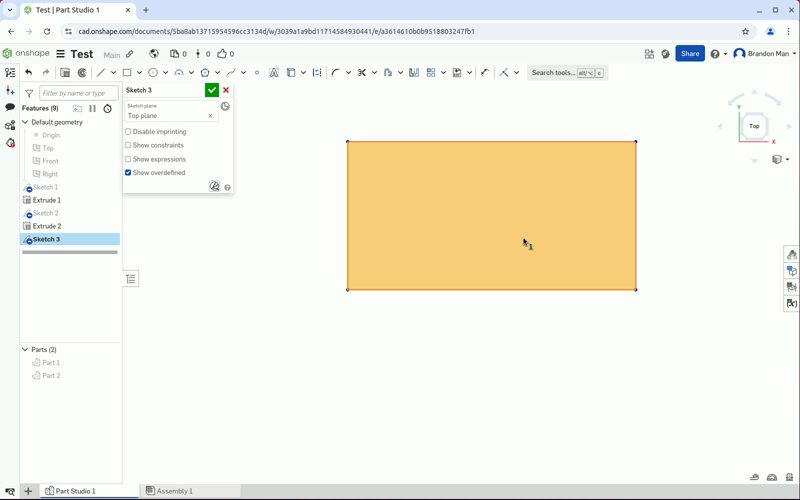
scroll(-6)
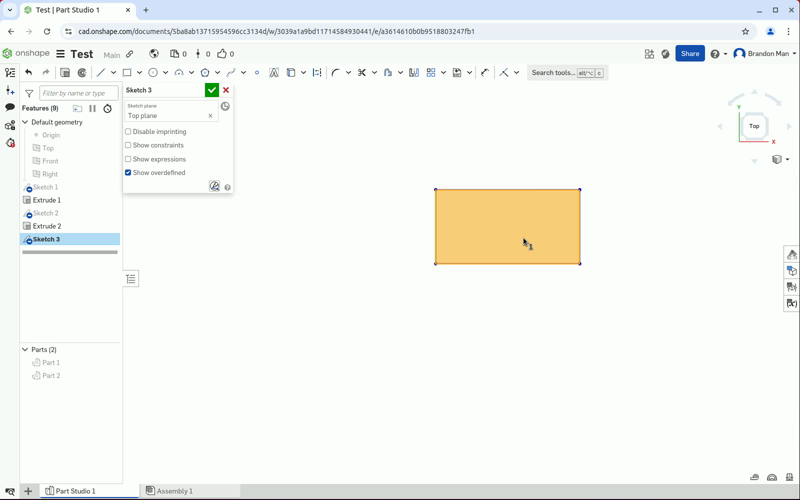
scroll(-6)
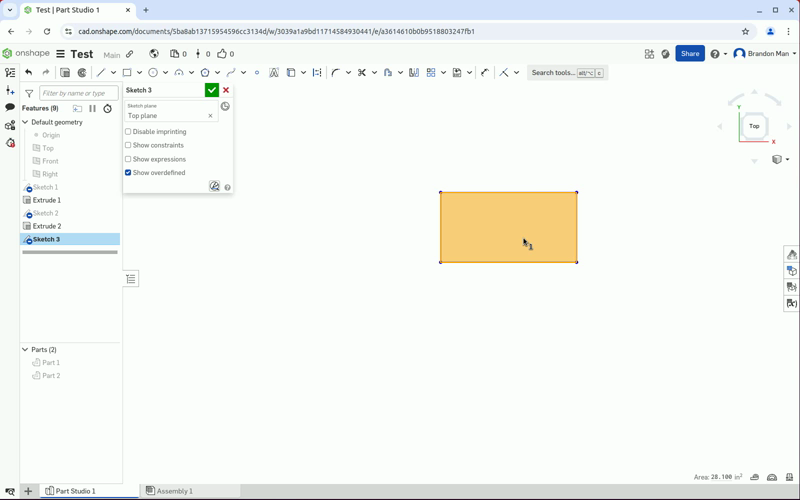
scroll(-6)
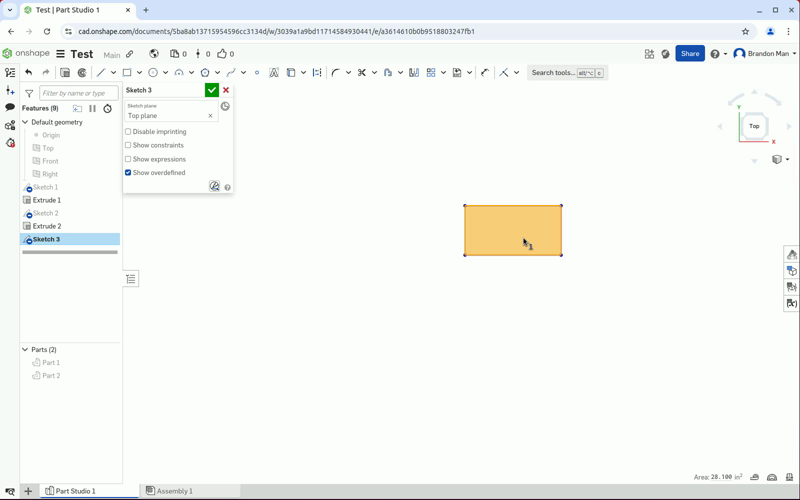
scroll(-6)
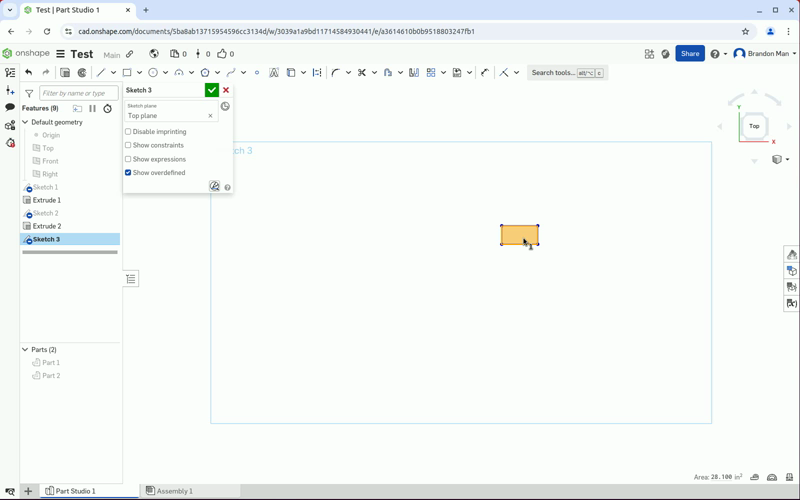
mouse_move(73, 352)
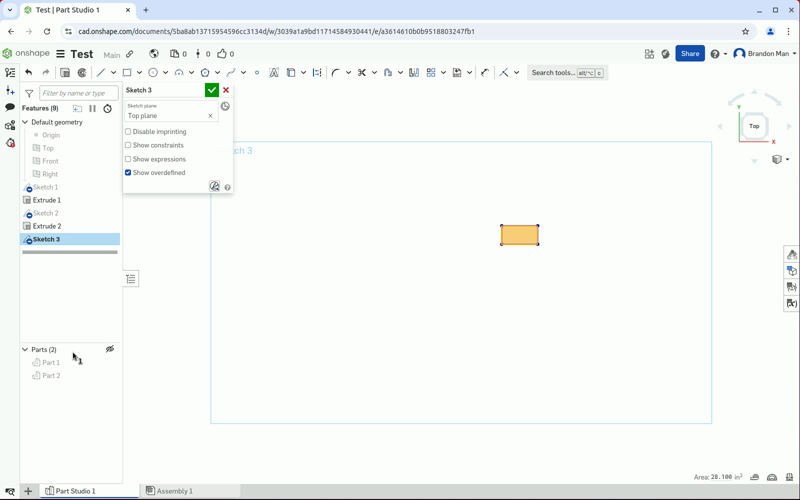
key(shift+y)
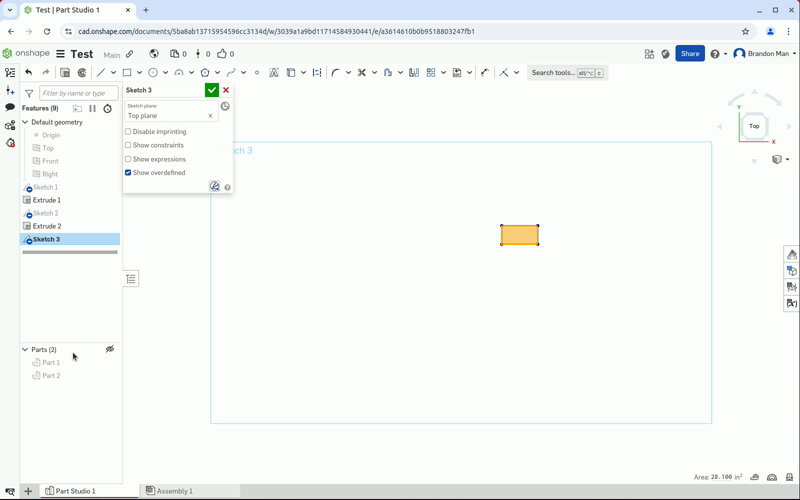
key(shift+e)
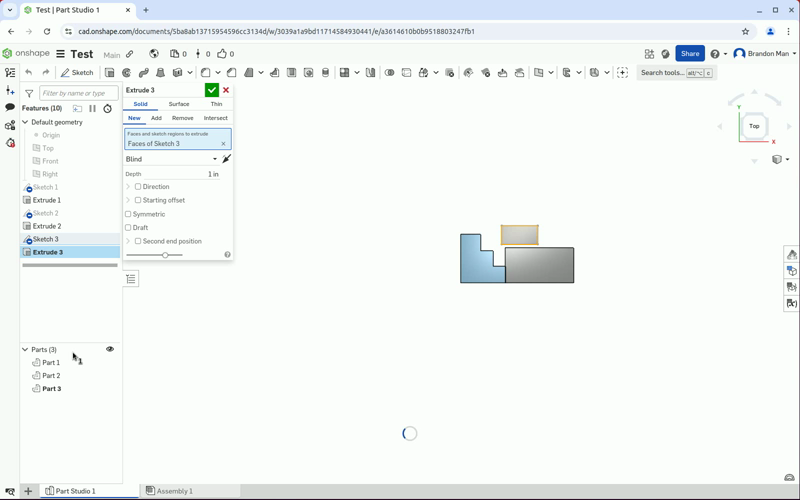
mouse_move(143, 106)
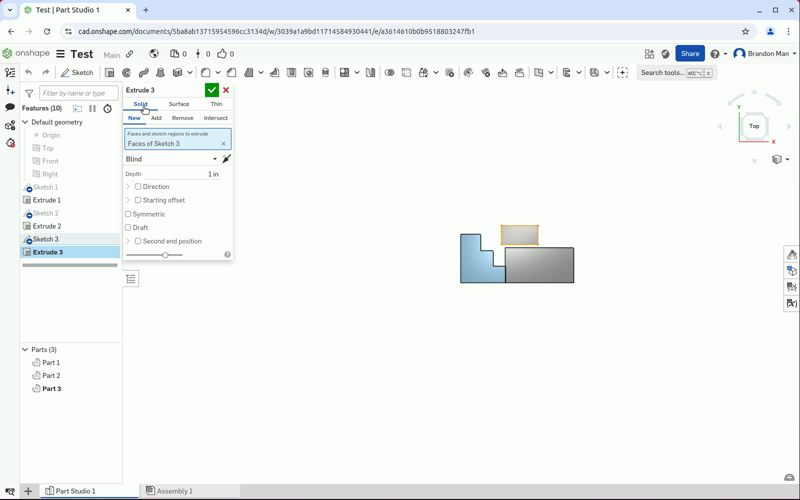
click(143, 106)
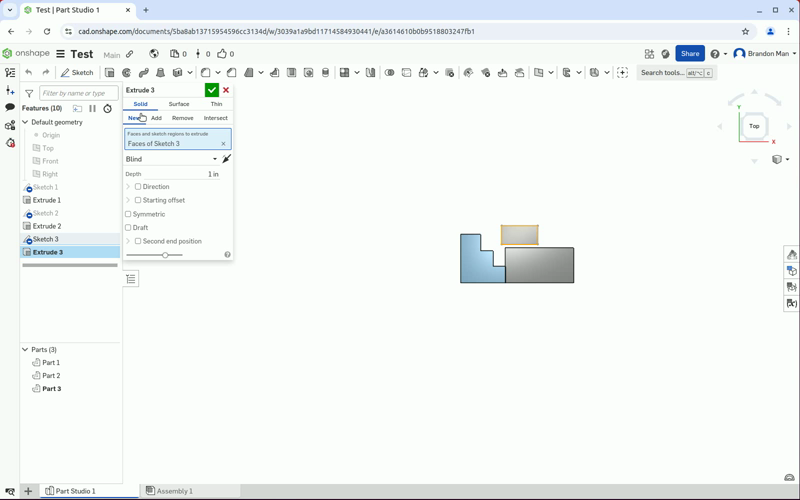
mouse_move(137, 120)
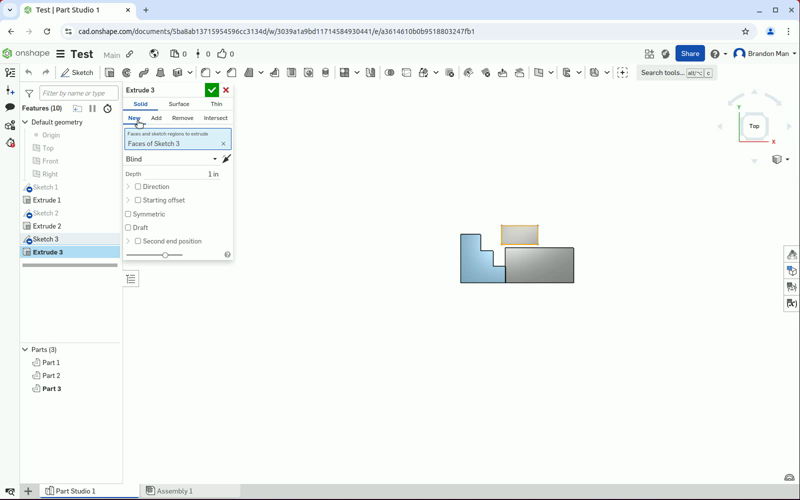
click(137, 120)
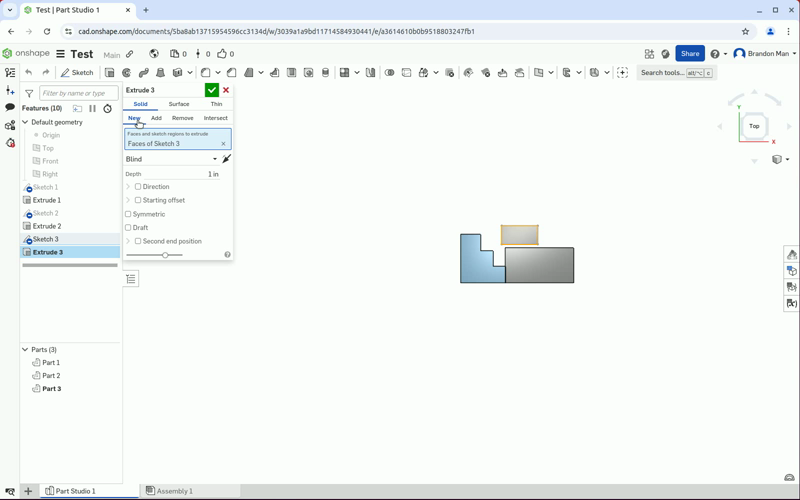
key(tab, 4)
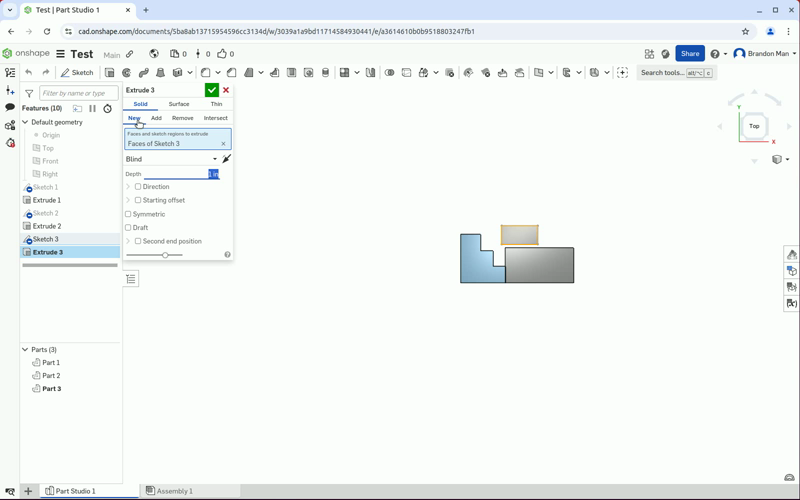
text(-0.241)
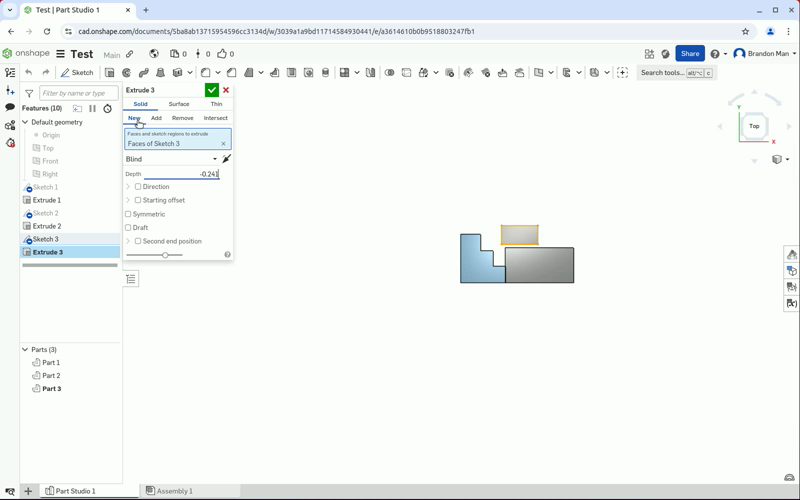
key(enter)
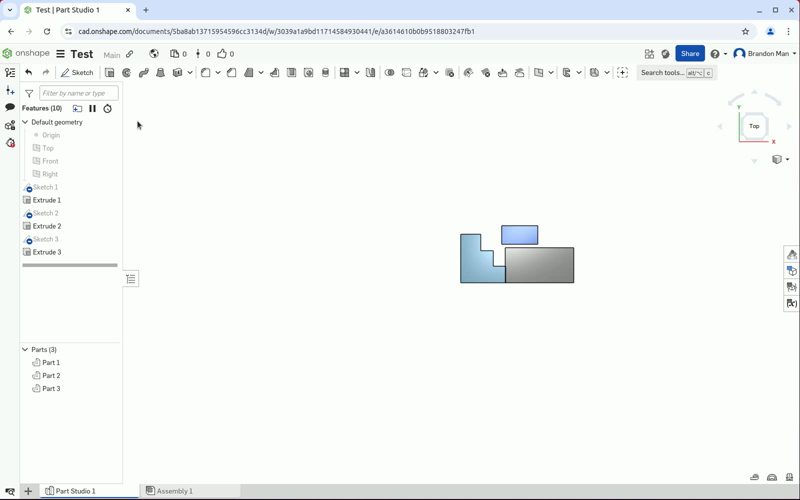
key(shift+h)
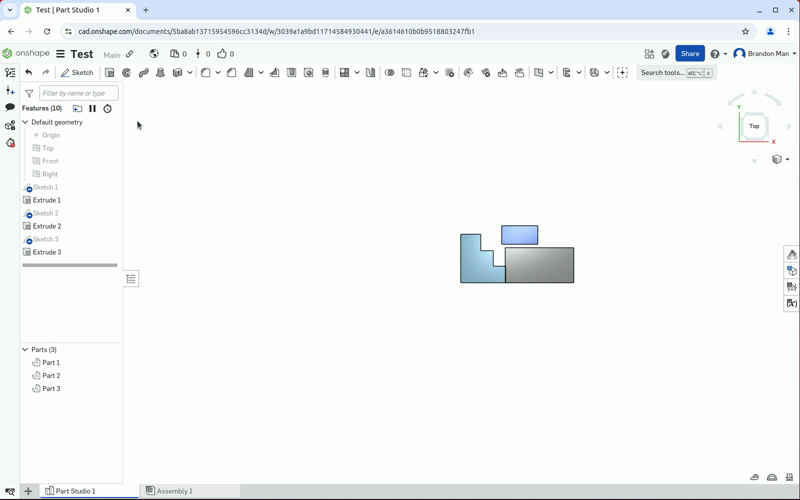
key(shift+h)
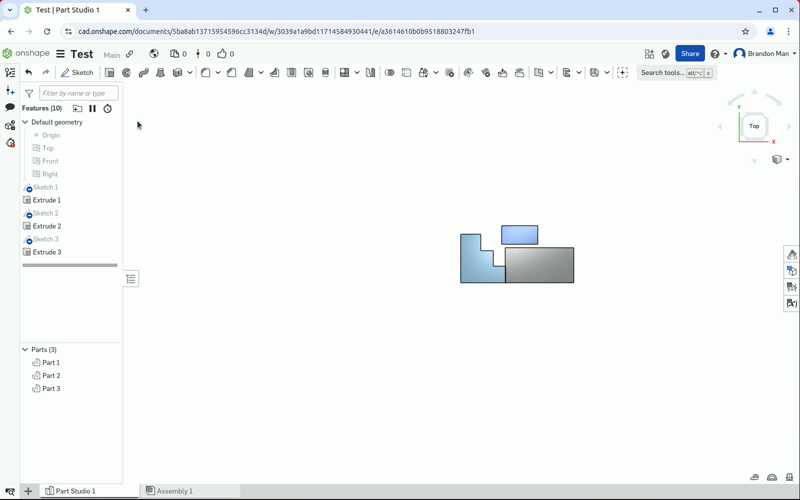
mouse_move(73, 189)
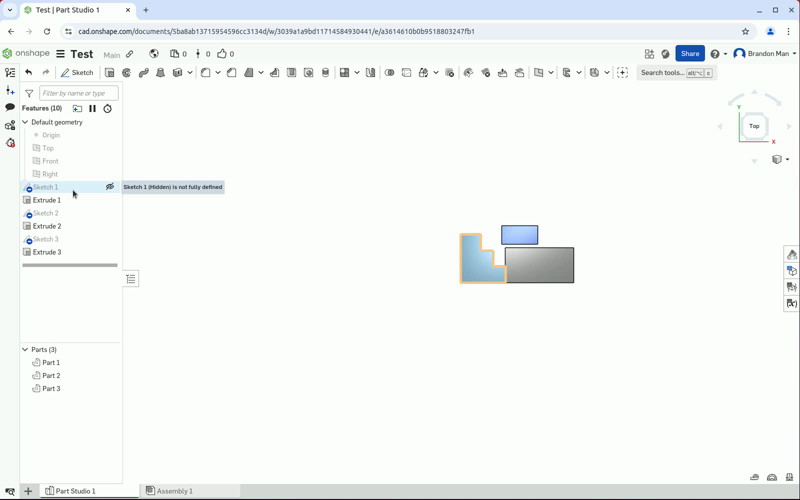
click(73, 189)
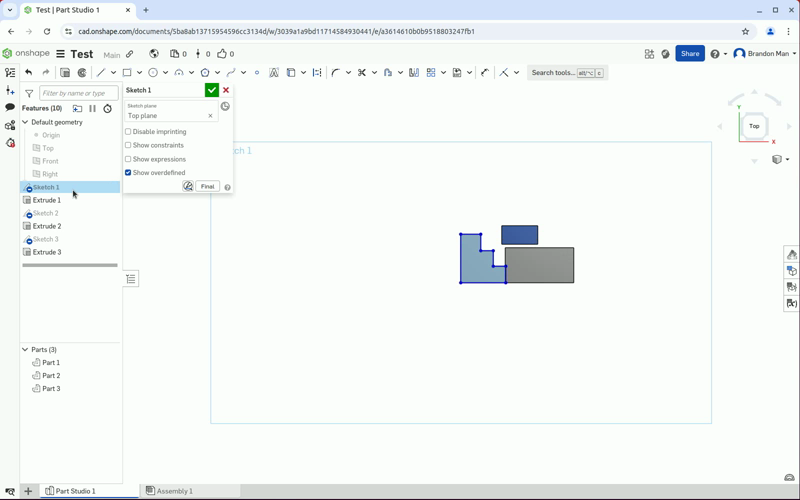
mouse_move(229, 92)
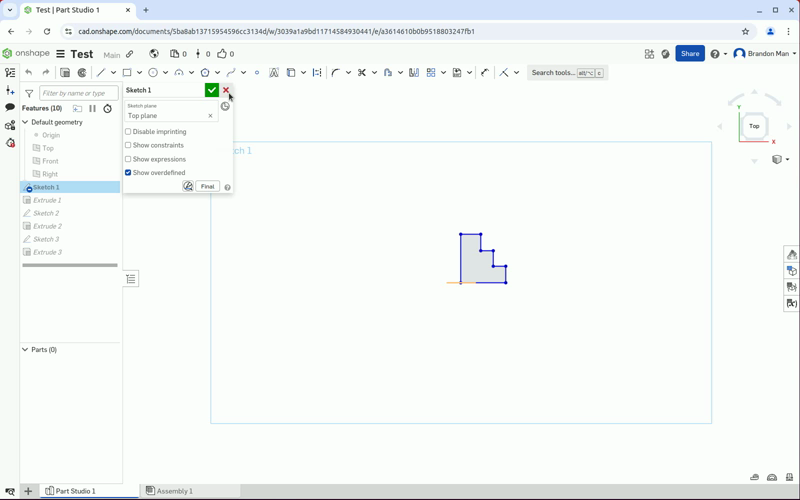
click(229, 92)
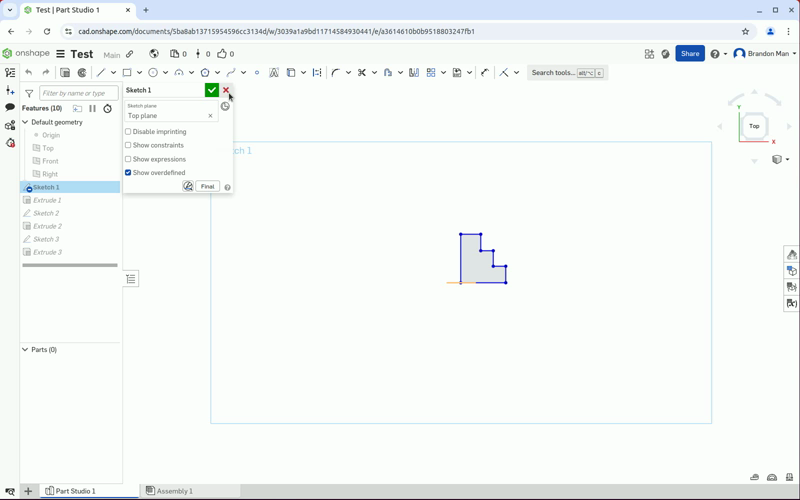
key(shift+s)
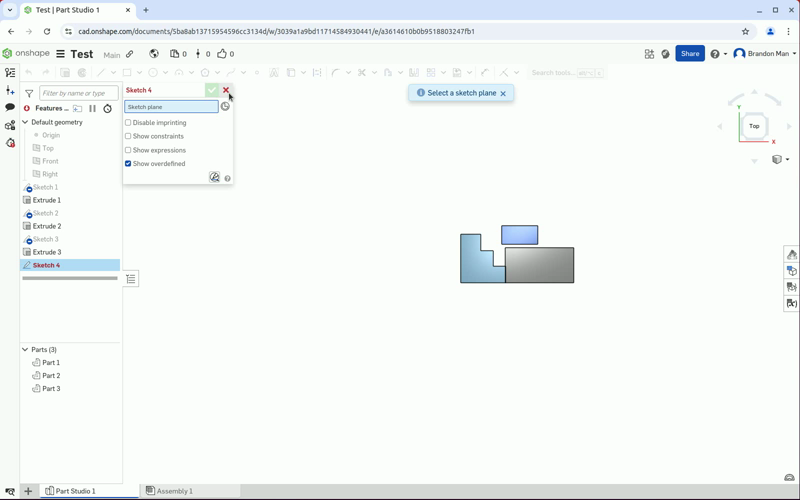
mouse_move(73, 150)
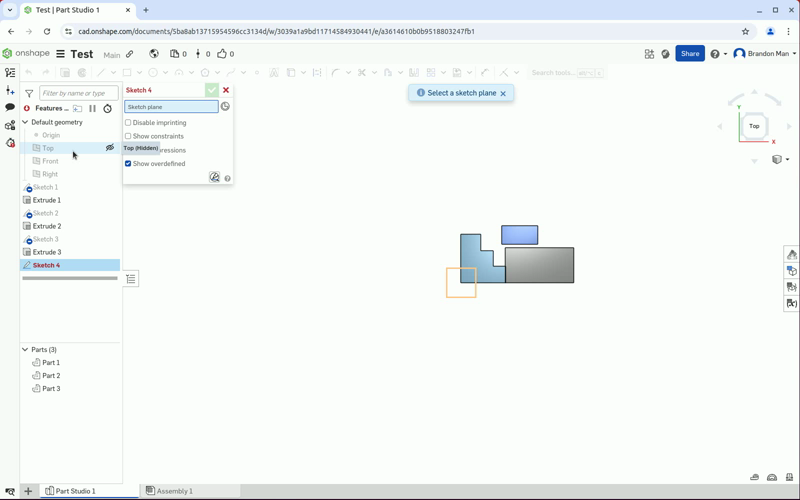
click(73, 150)
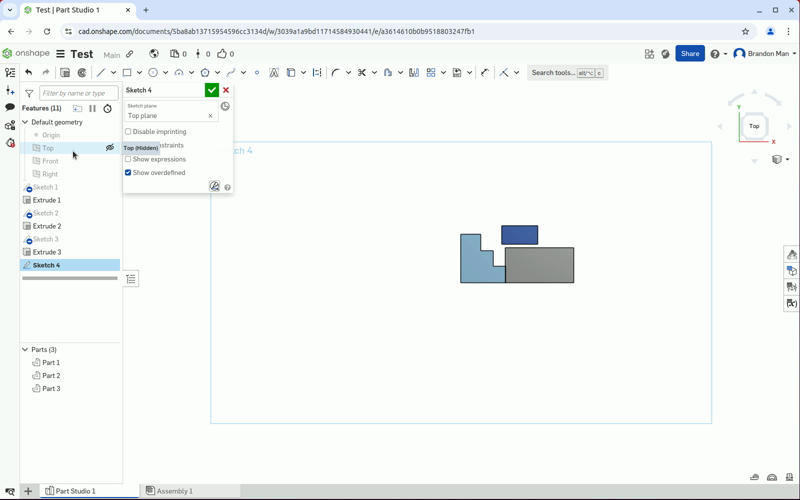
mouse_move(73, 352)
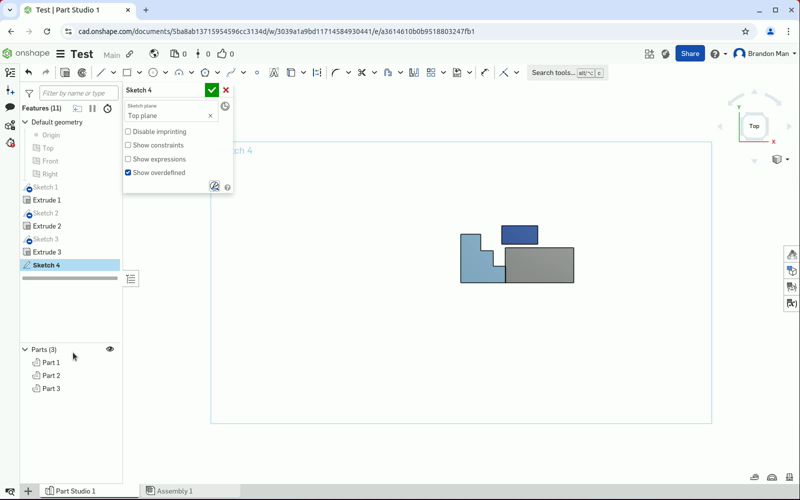
key(y)
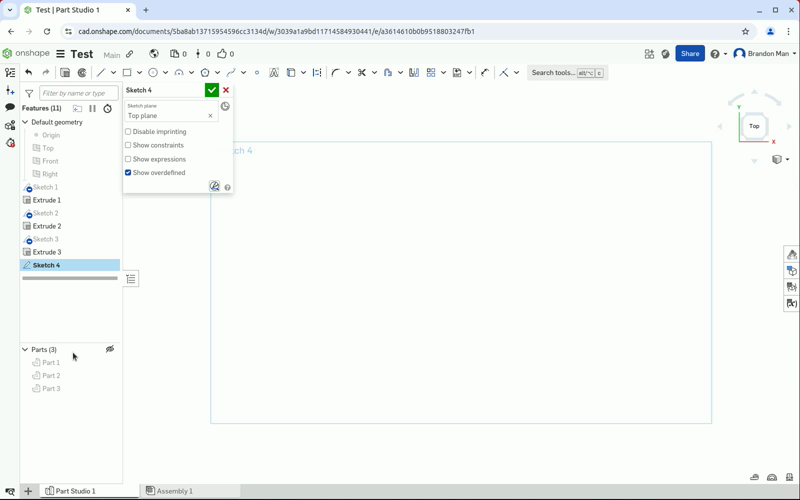
key(l)
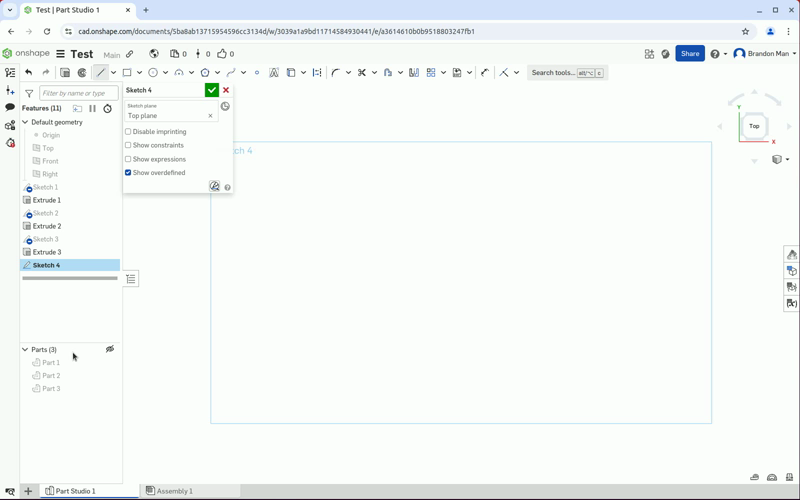
key_down(shift)
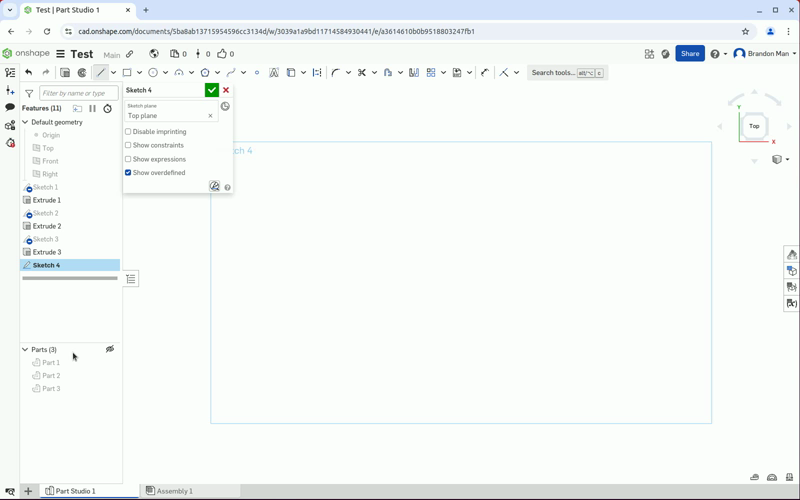
mouse_move(538, 244)
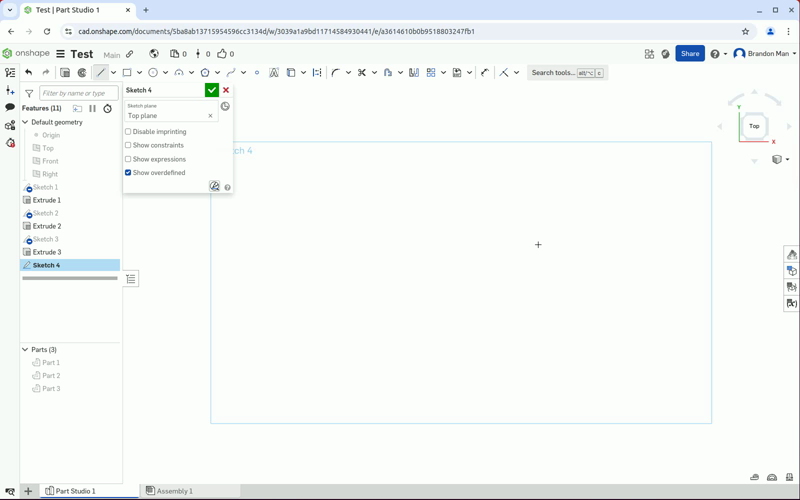
click(538, 244)
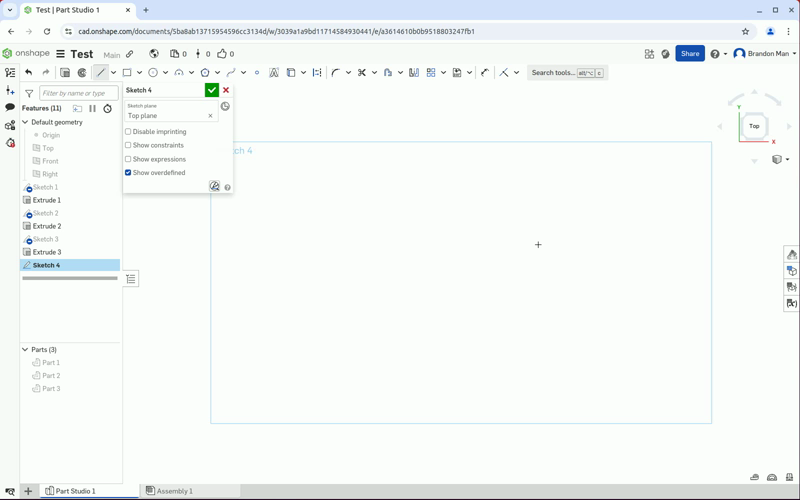
key_up(shift)
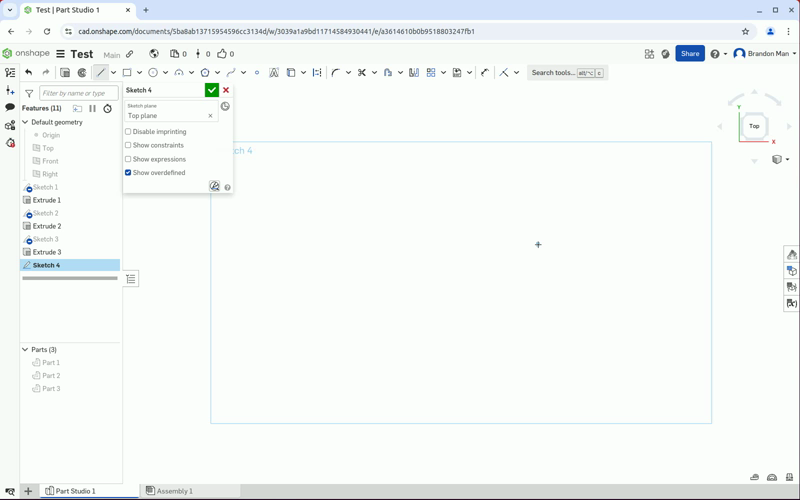
key_down(shift)
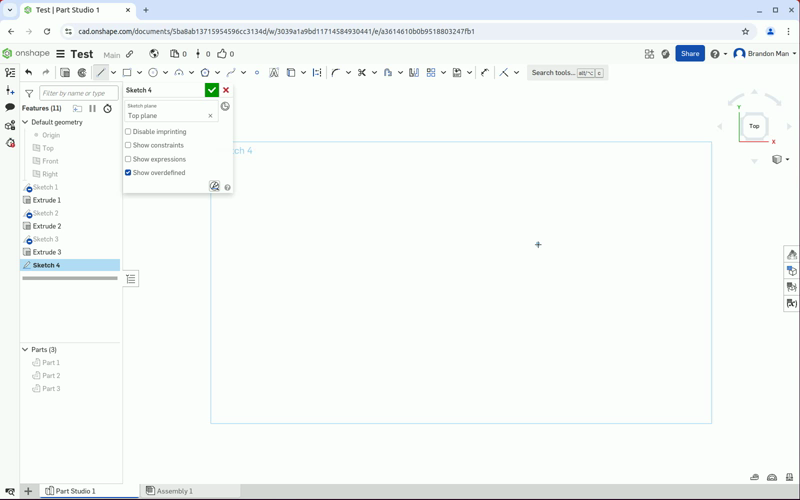
mouse_move(568, 244)
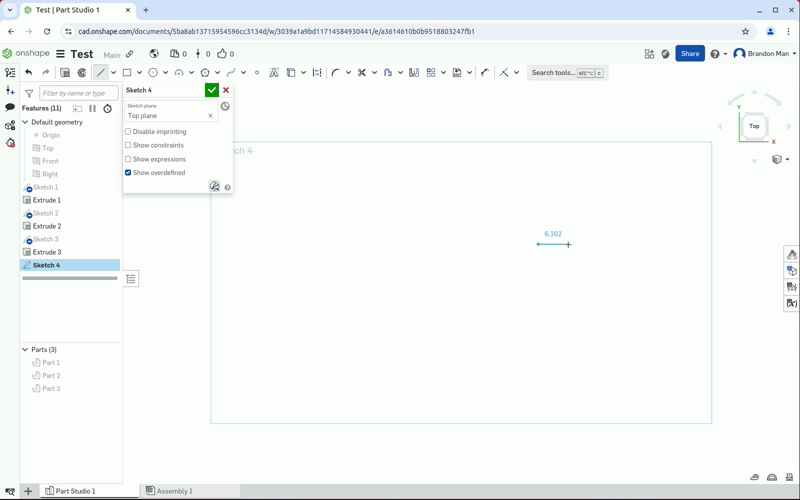
mouse_move(574, 244)
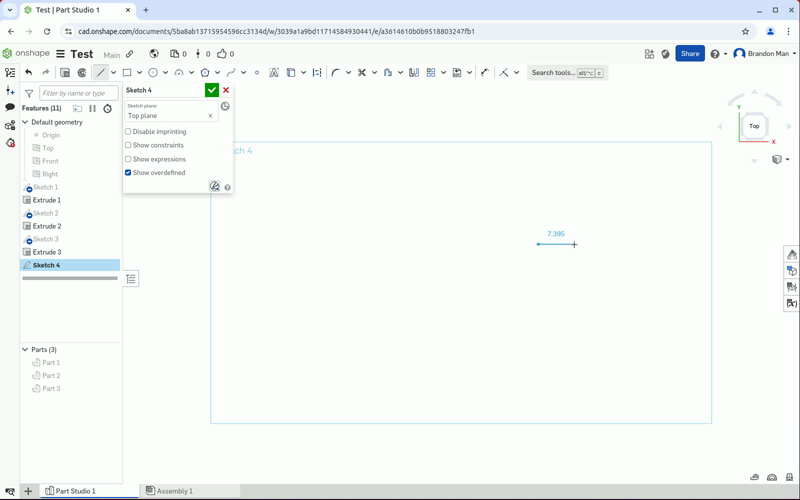
click(574, 244)
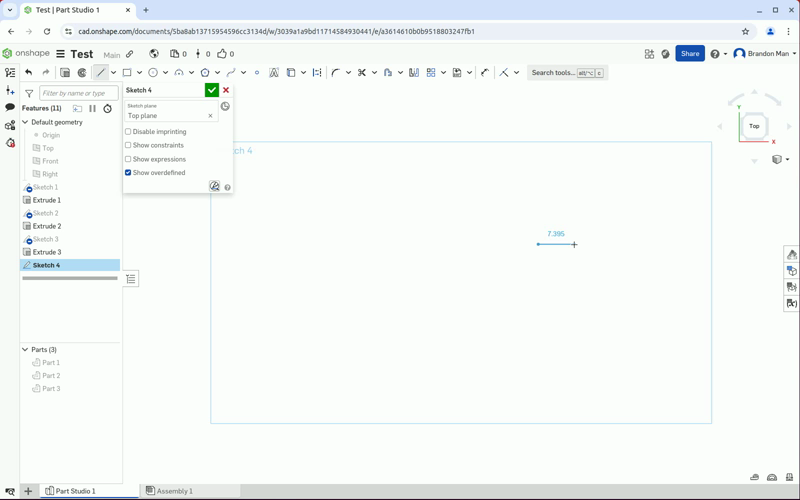
key_up(shift)
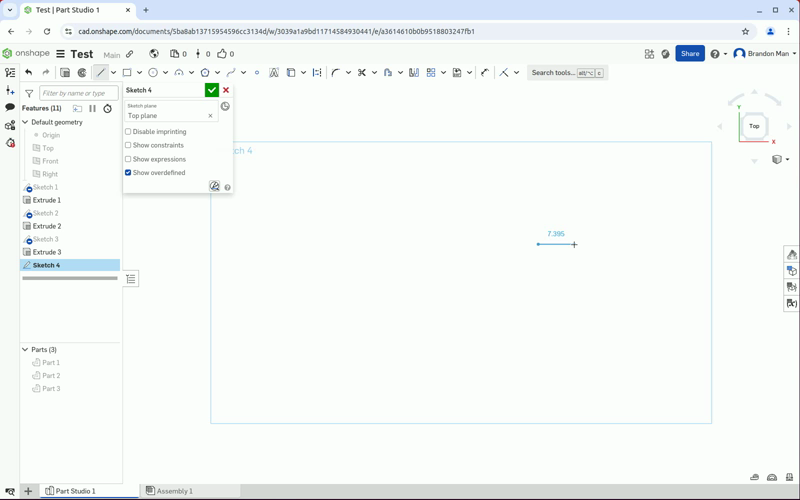
key_down(shift)
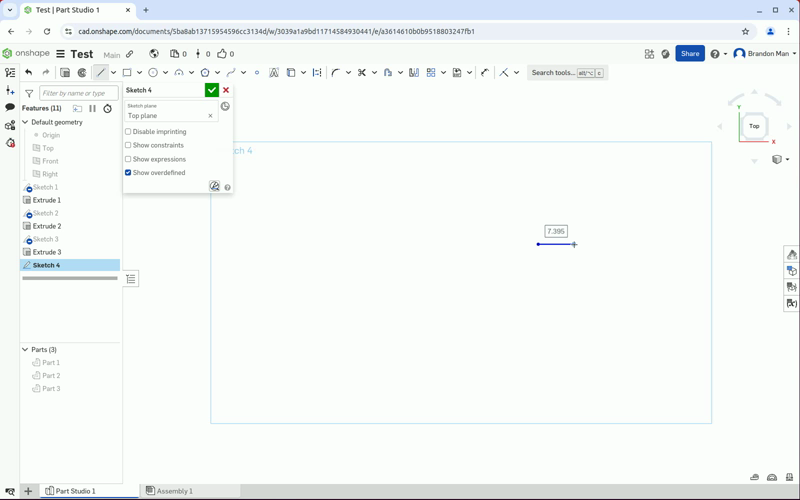
mouse_move(589, 244)
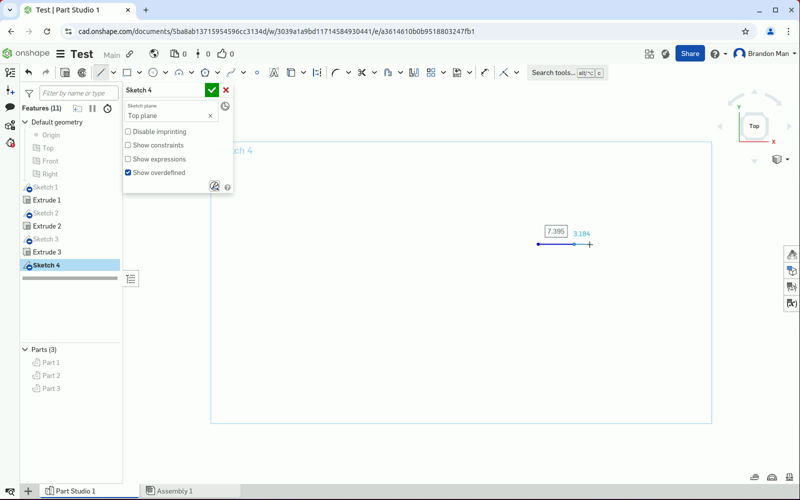
mouse_move(574, 225)
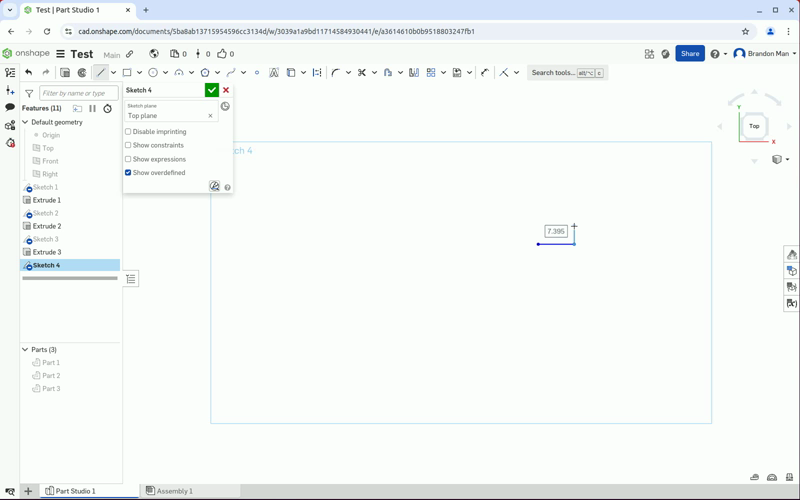
click(574, 225)
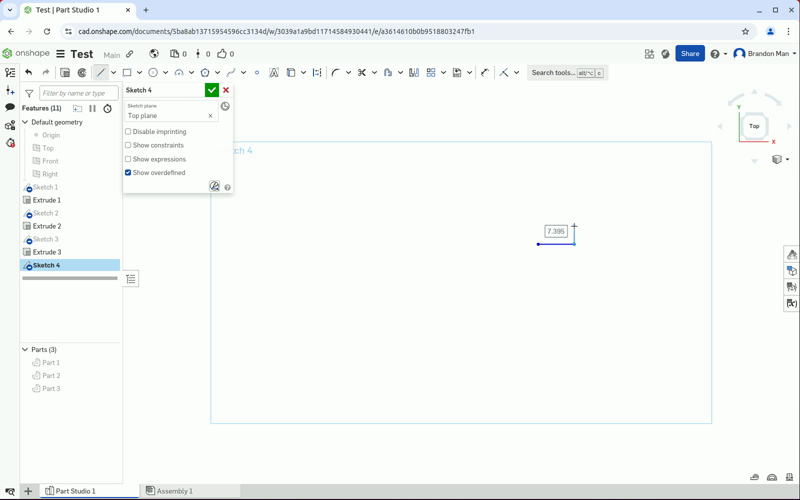
key_up(shift)
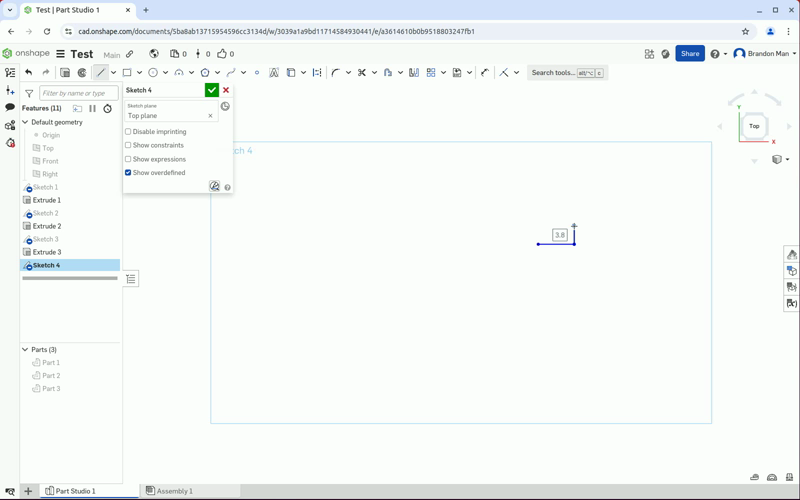
key_down(shift)
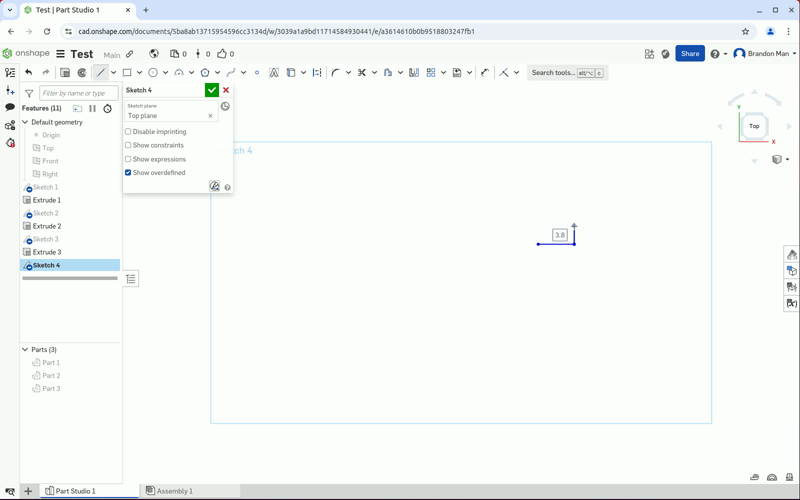
mouse_move(589, 225)
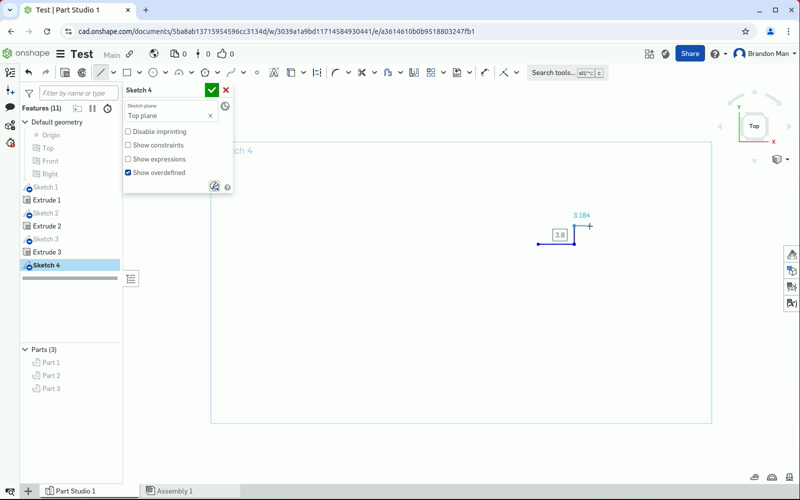
mouse_move(538, 225)
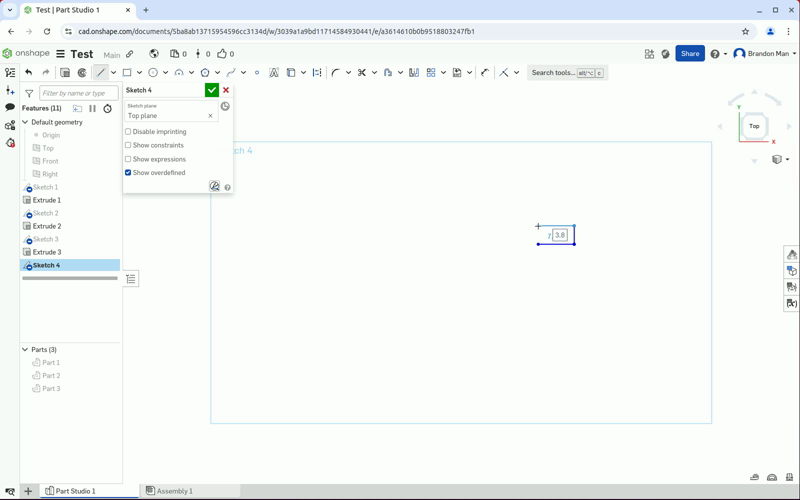
click(538, 225)
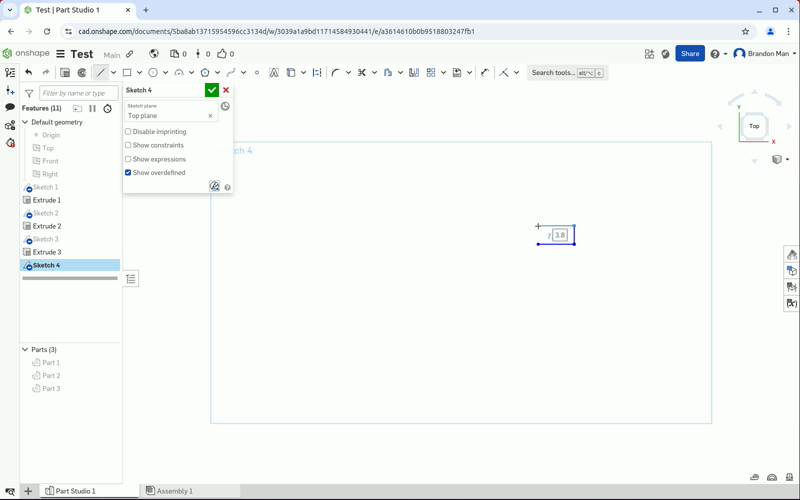
key_up(shift)
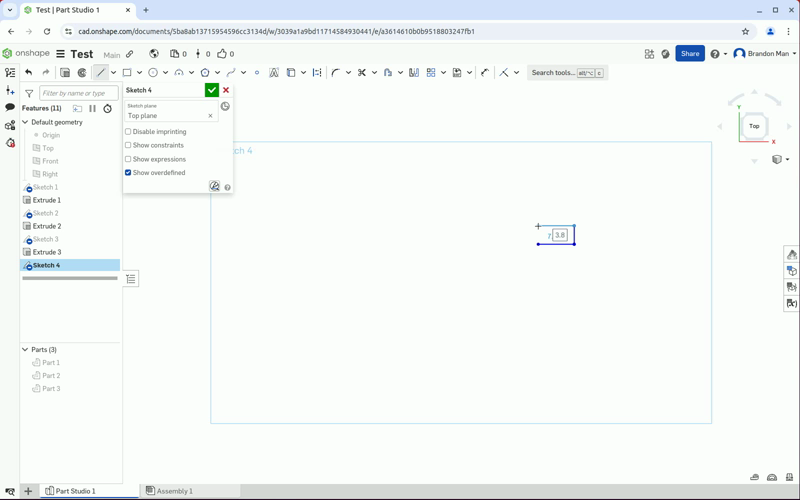
mouse_move(568, 225)
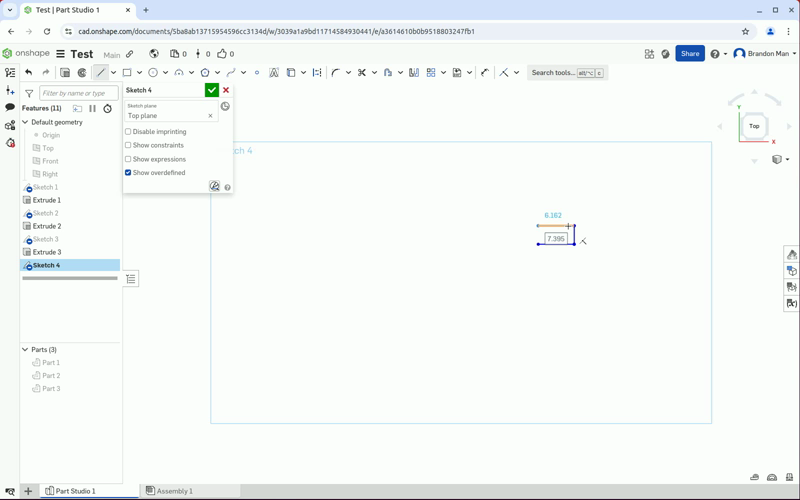
key_down(shift)
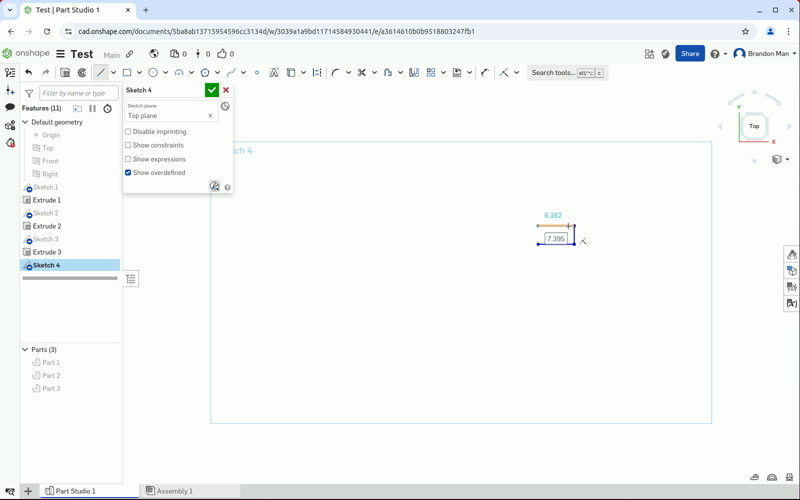
mouse_move(538, 244)
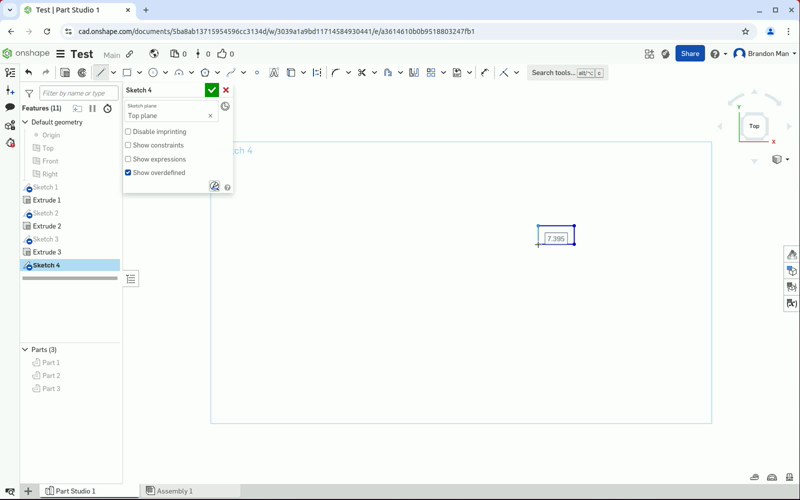
key_up(shift)
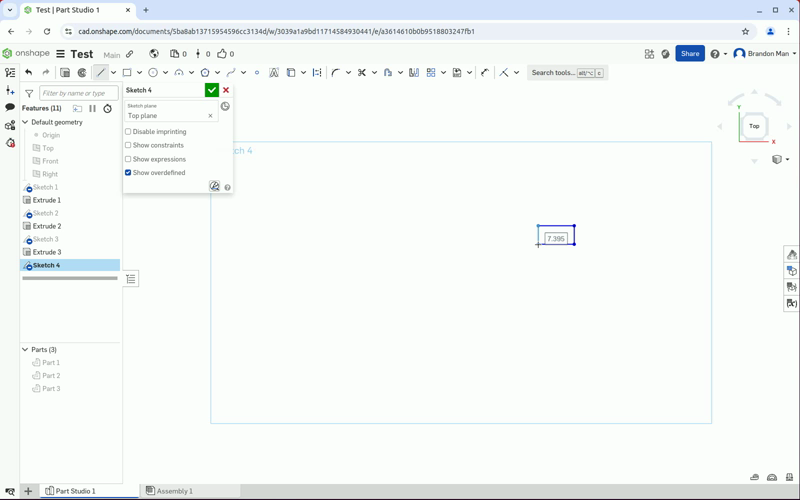
click(538, 244)
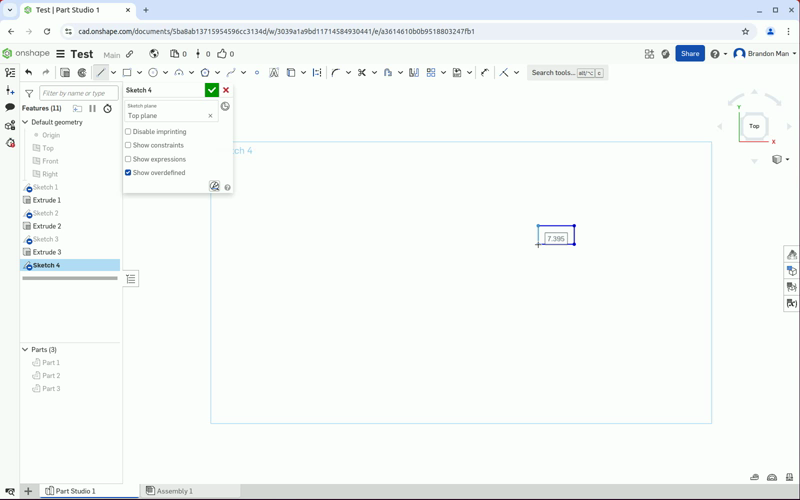
key(esc)
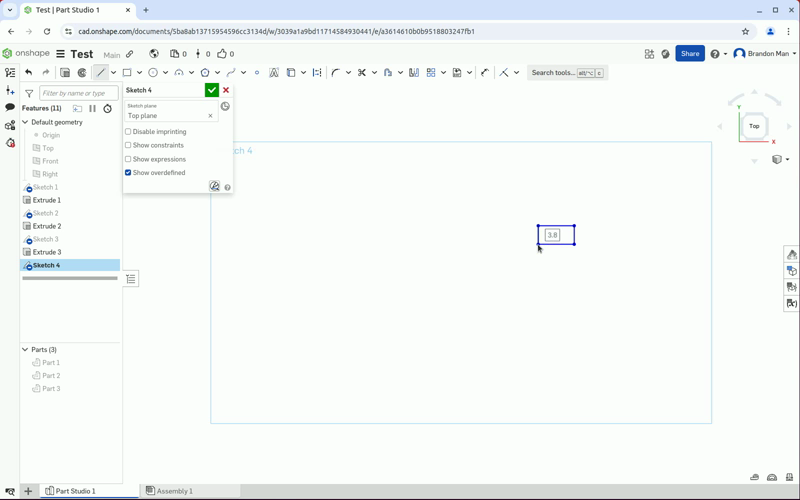
mouse_move(557, 227)
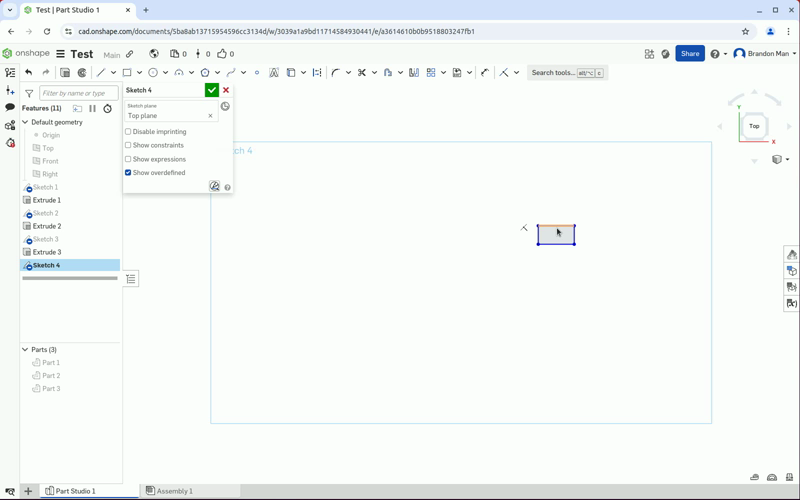
scroll(6)
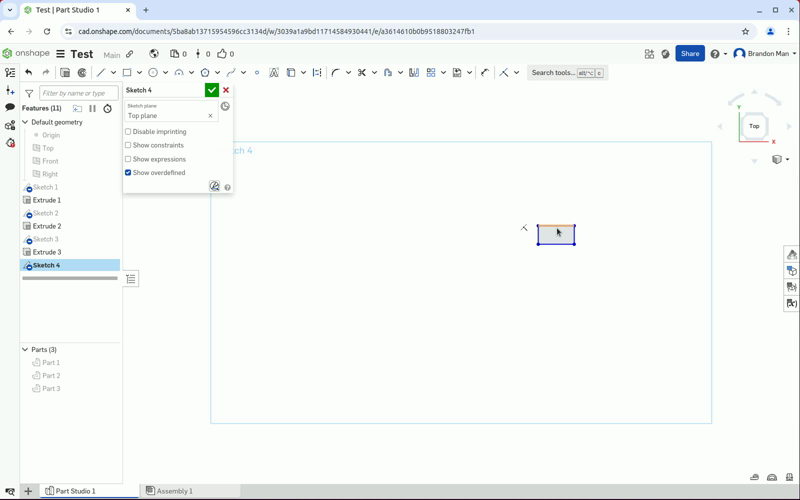
scroll(6)
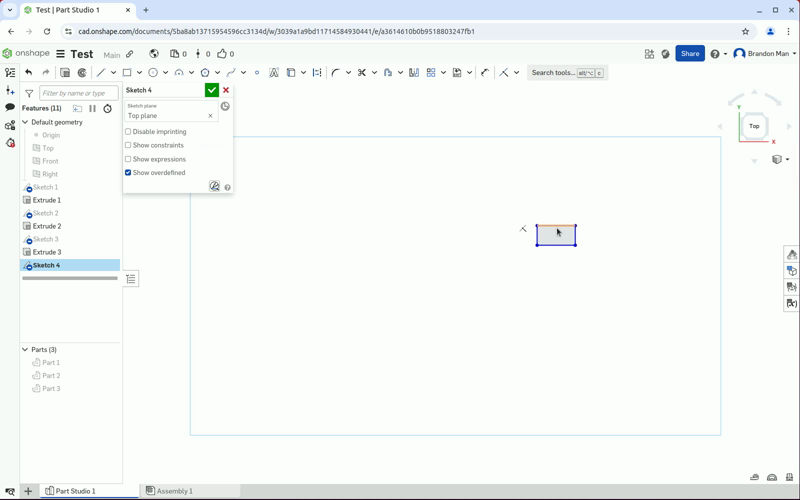
scroll(6)
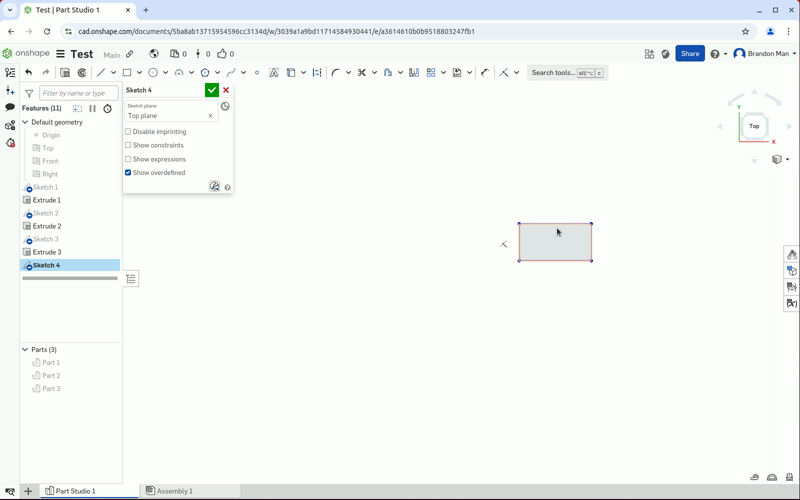
scroll(6)
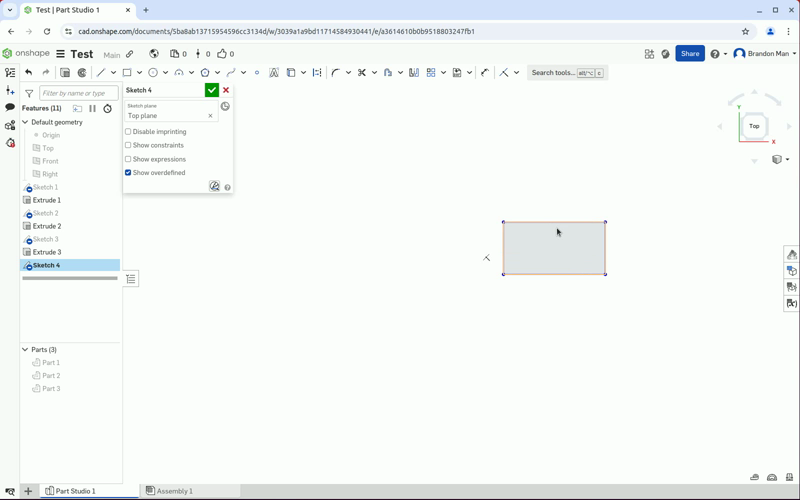
scroll(6)
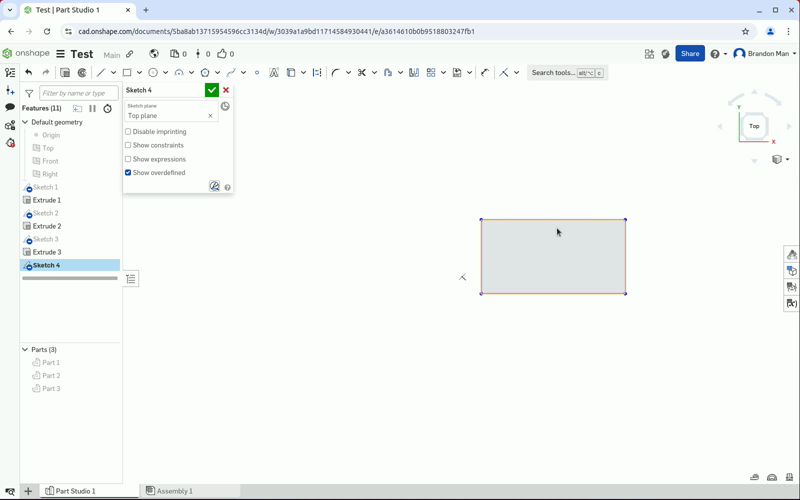
scroll(6)
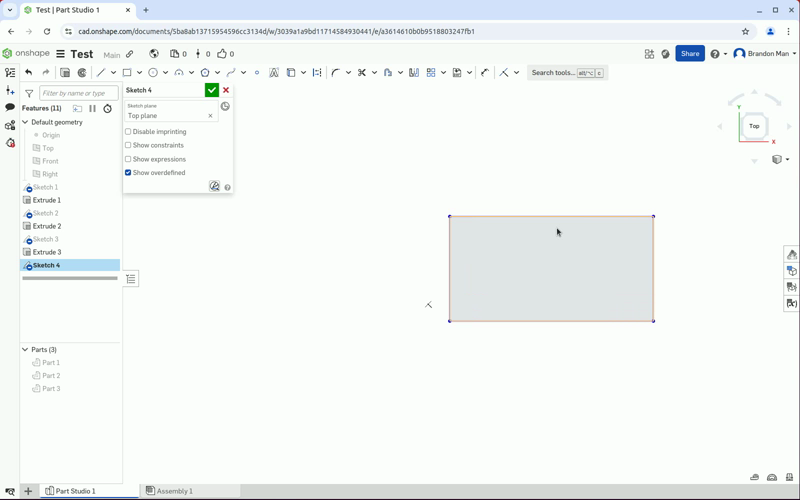
scroll(6)
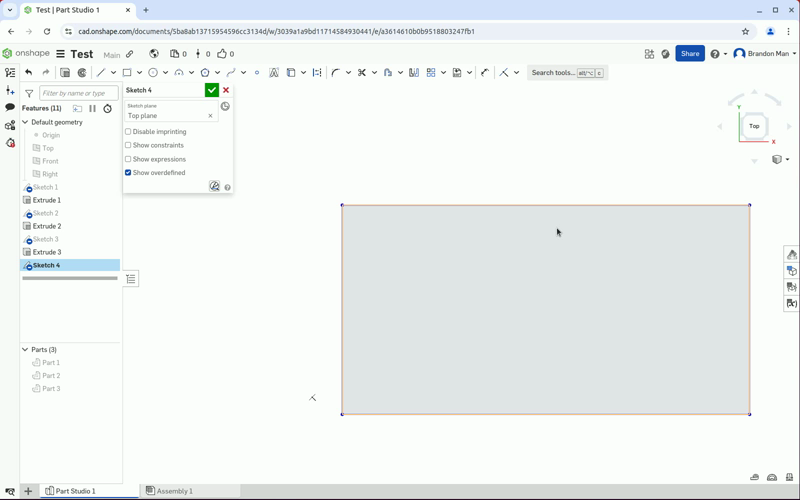
click(557, 227)
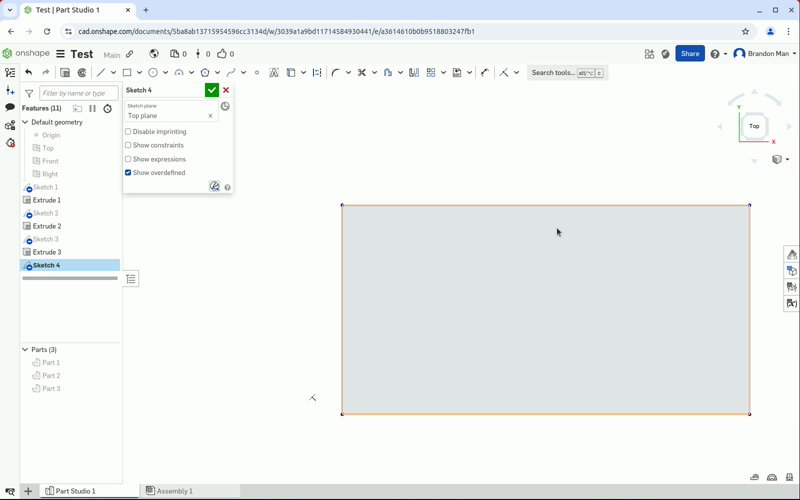
scroll(-6)
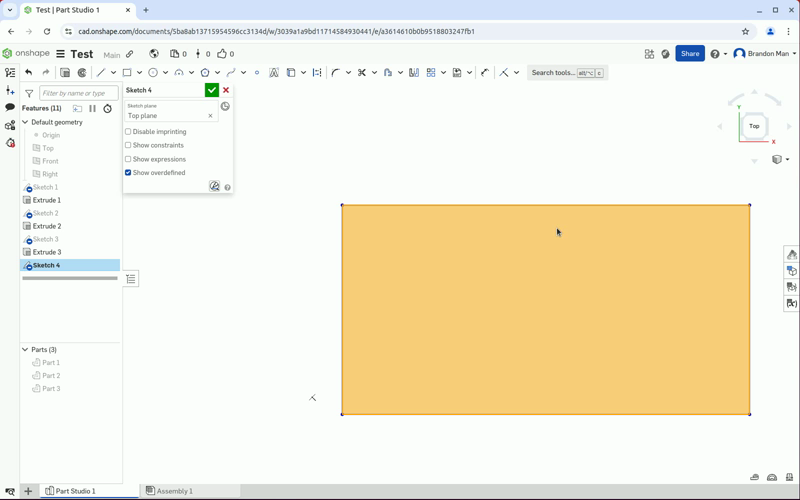
scroll(-6)
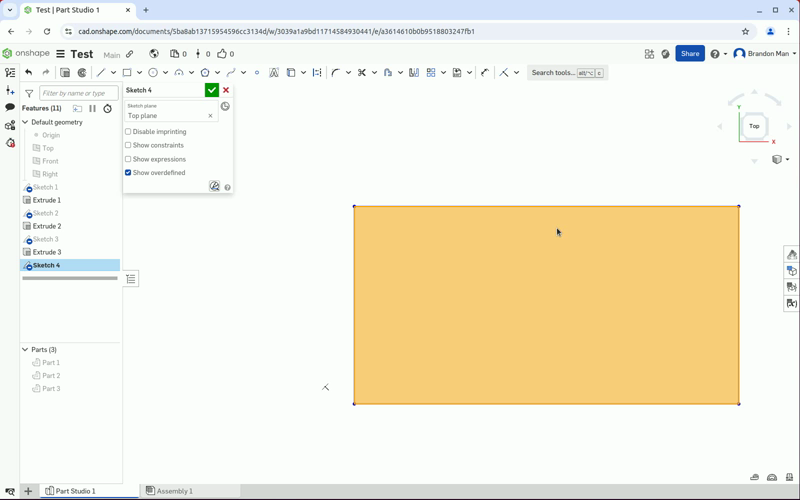
scroll(-6)
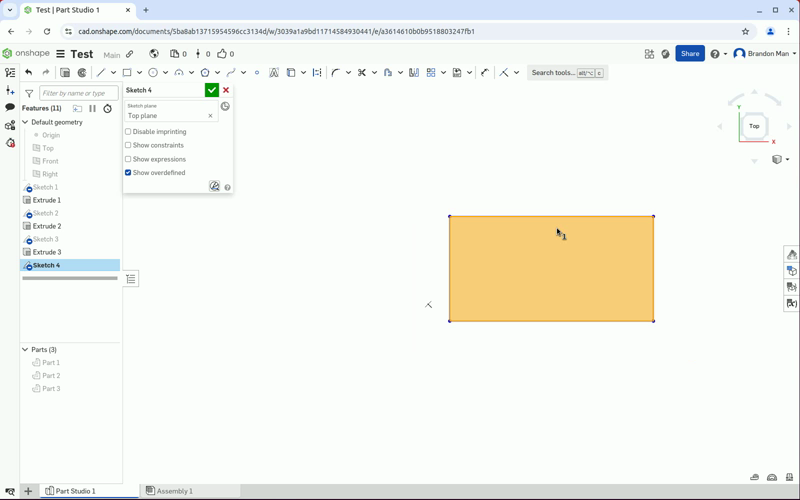
scroll(-6)
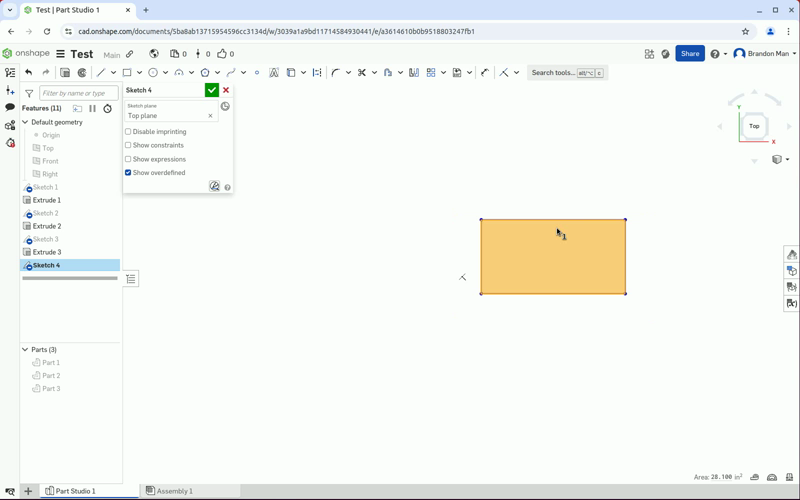
scroll(-6)
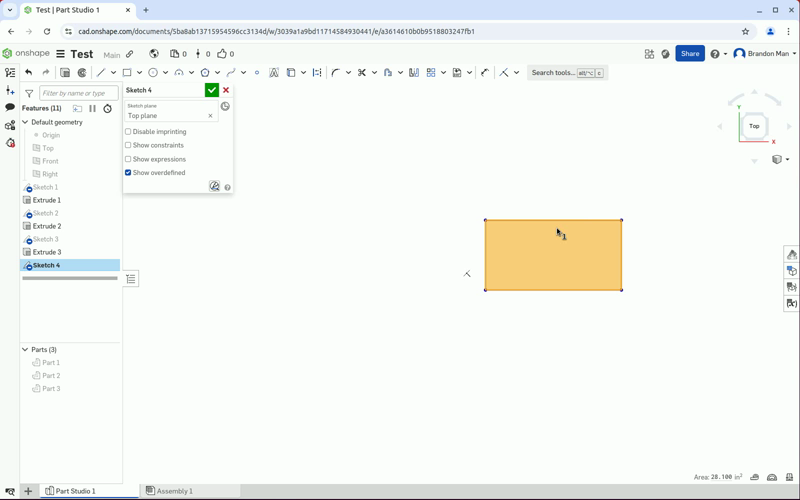
scroll(-6)
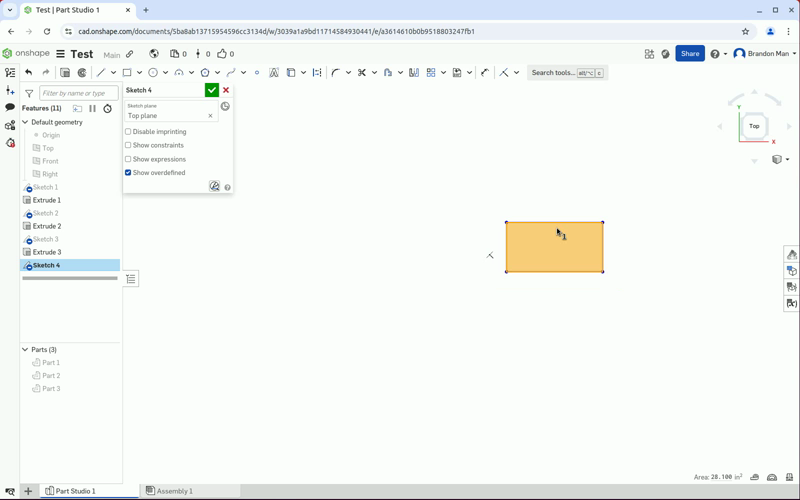
scroll(-6)
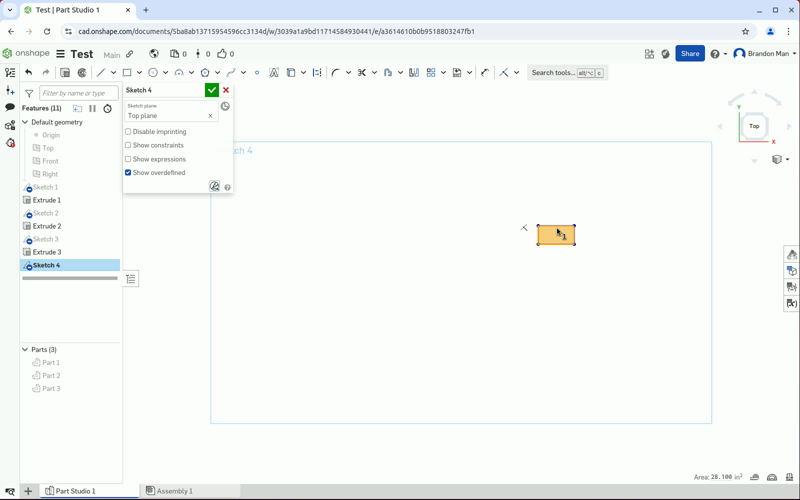
mouse_move(73, 352)
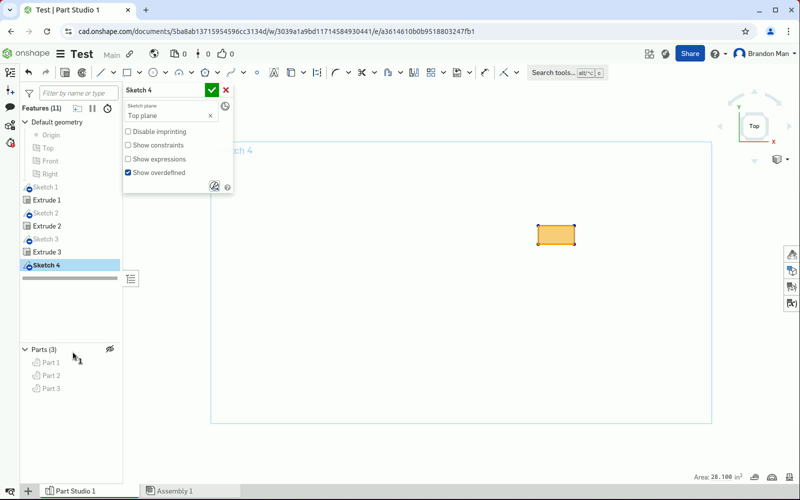
key(shift+y)
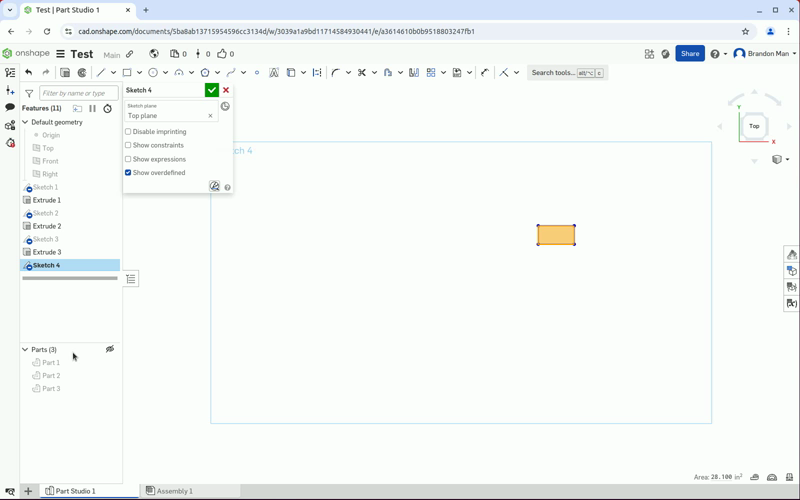
key(shift+e)
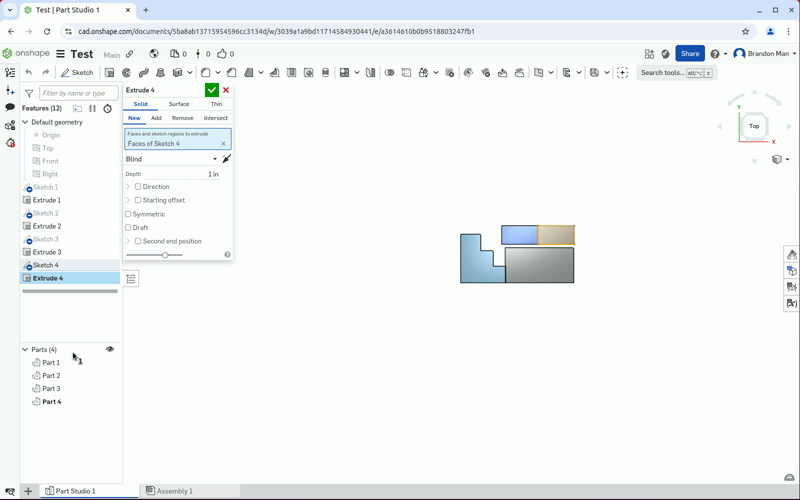
mouse_move(143, 106)
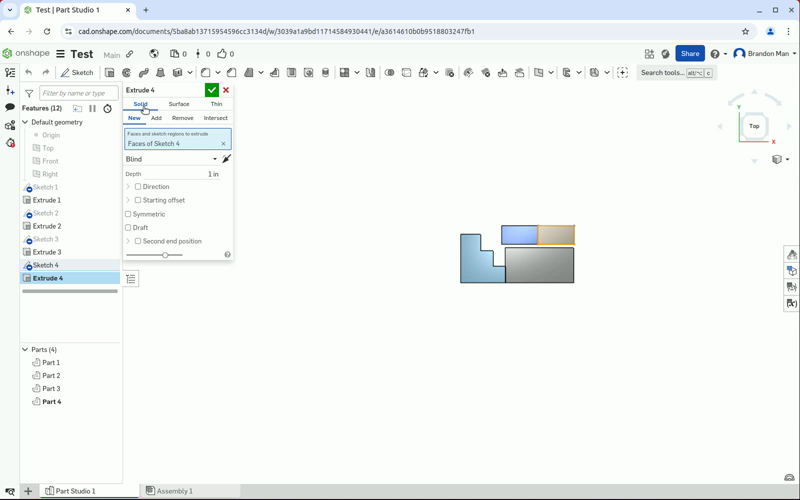
click(143, 106)
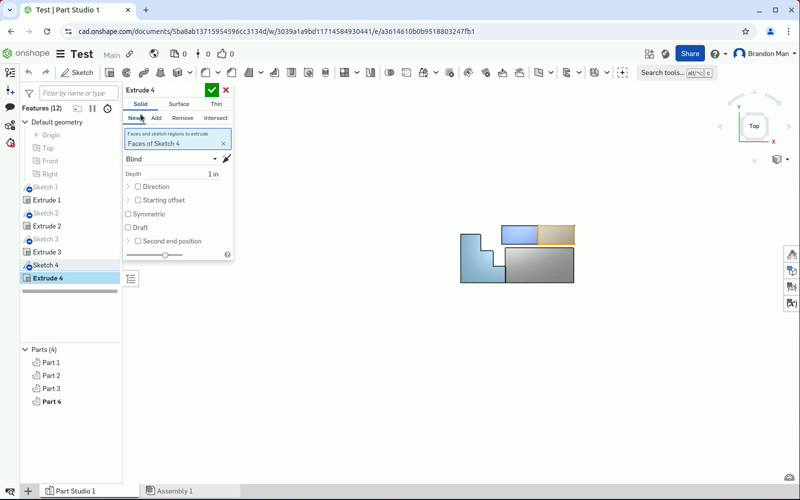
mouse_move(137, 120)
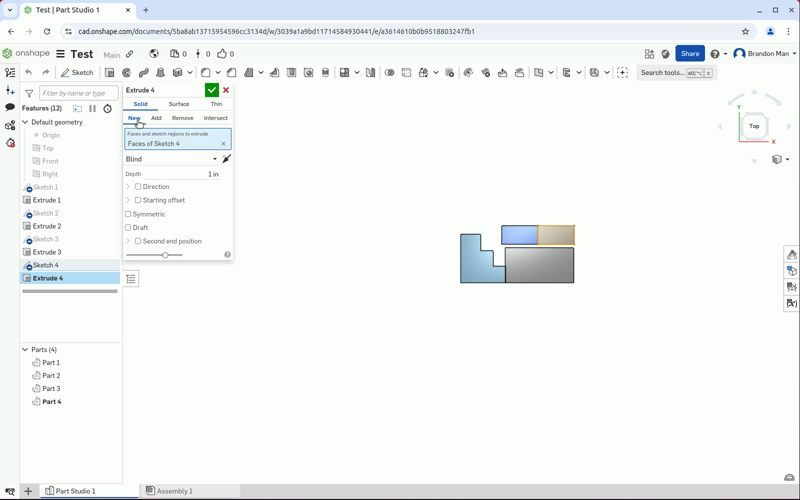
click(137, 120)
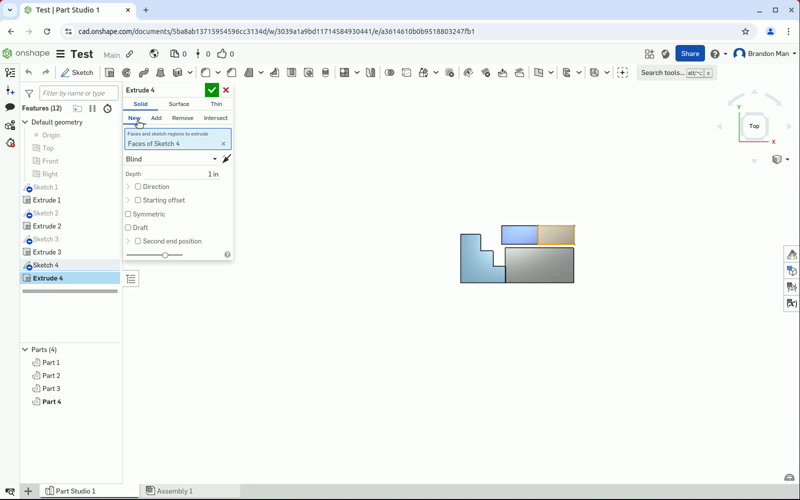
key(tab, 4)
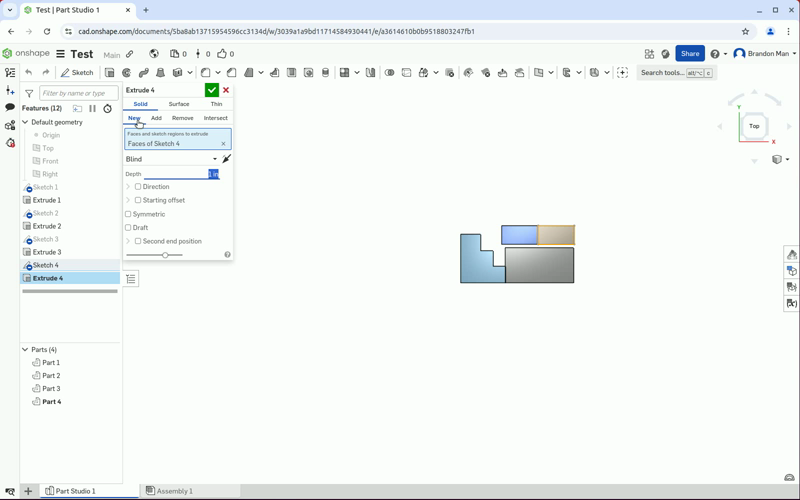
text(-0.241)
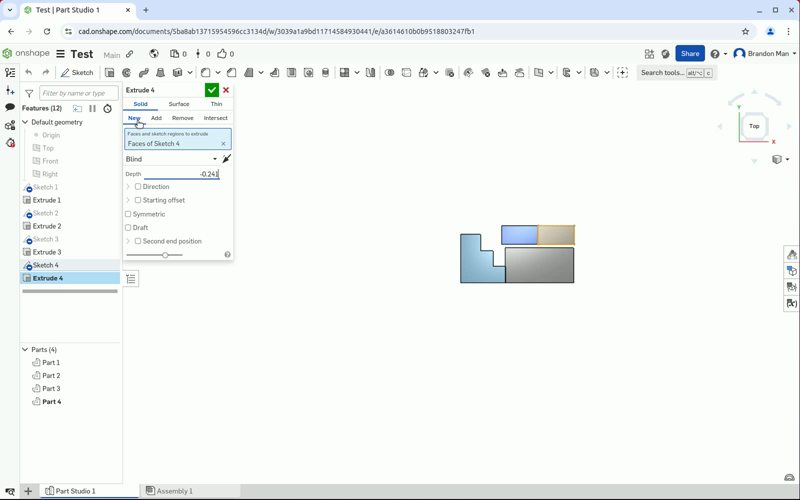
key(enter)
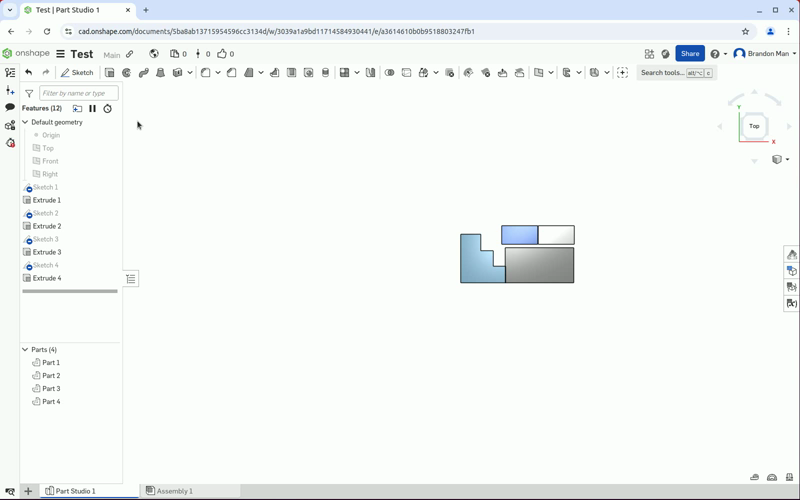
key(shift+h)
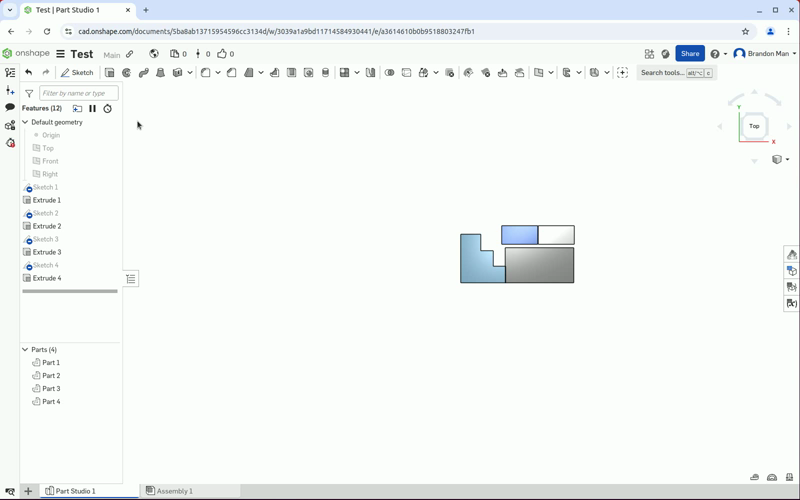
key(shift+h)
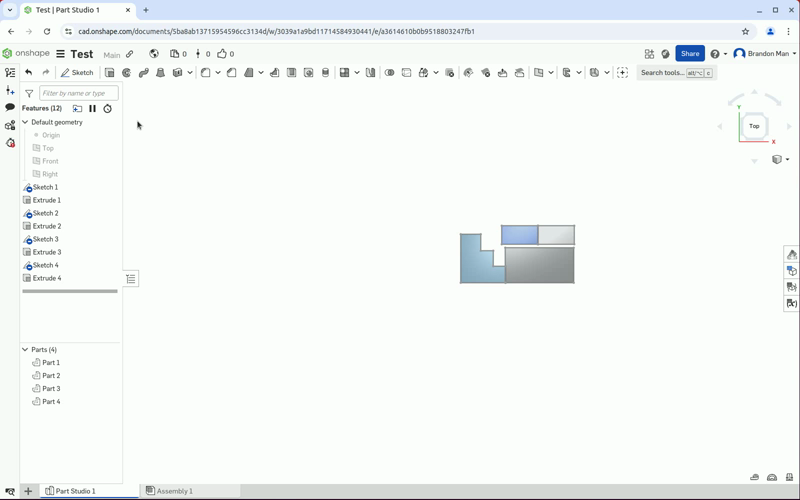
key(shift+7)
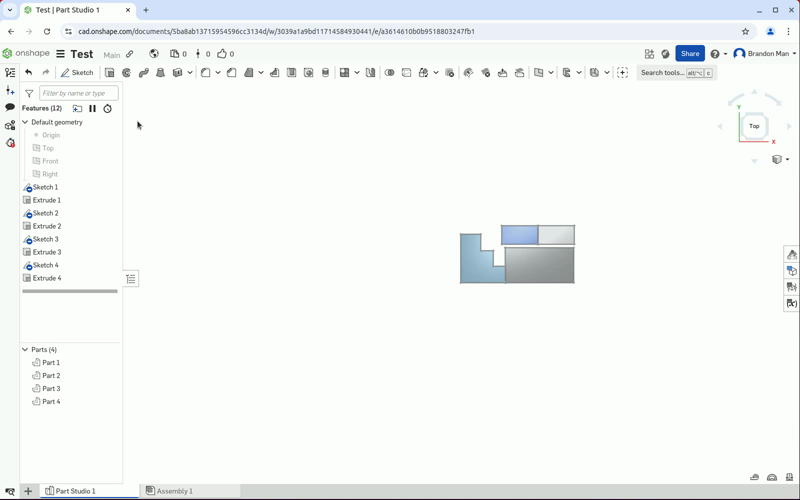
key(up, 3)
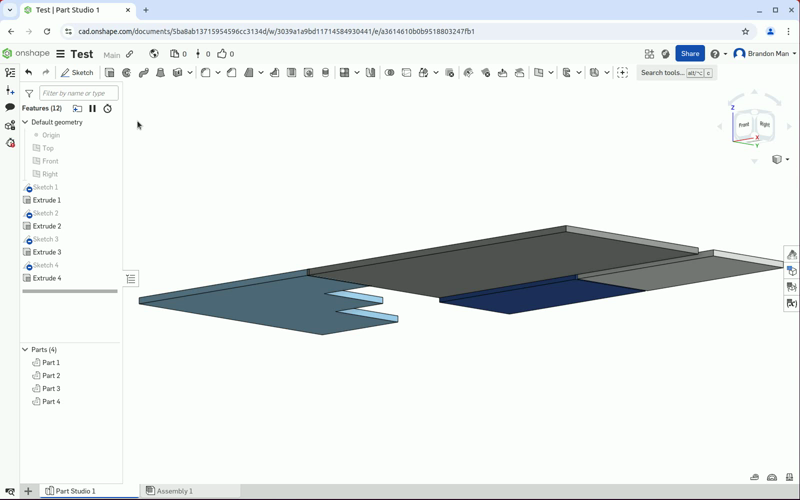
key(left, 3)
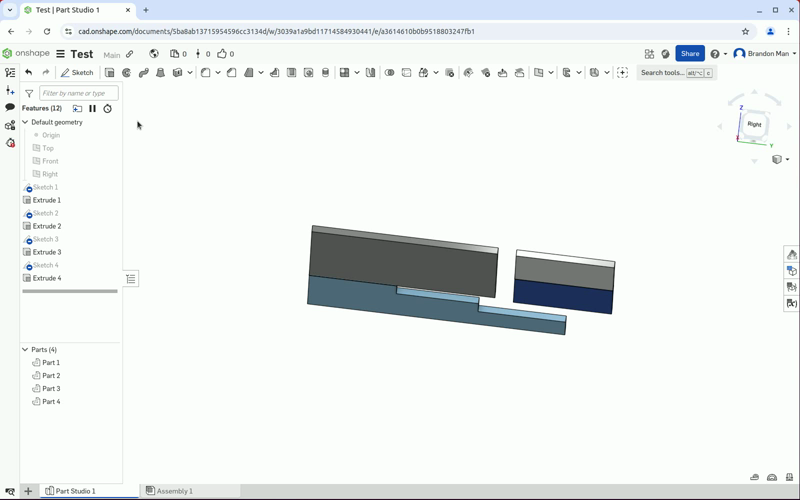
key(right, 3)
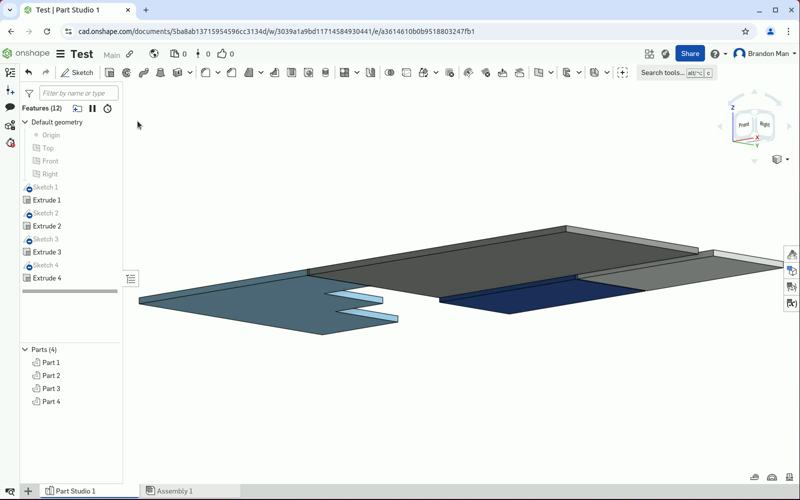
key(down, 3)
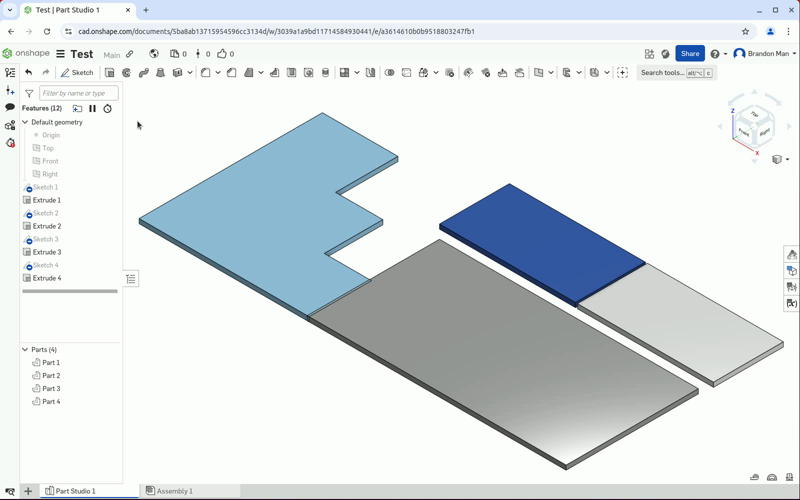
mouse_move(73, 189)
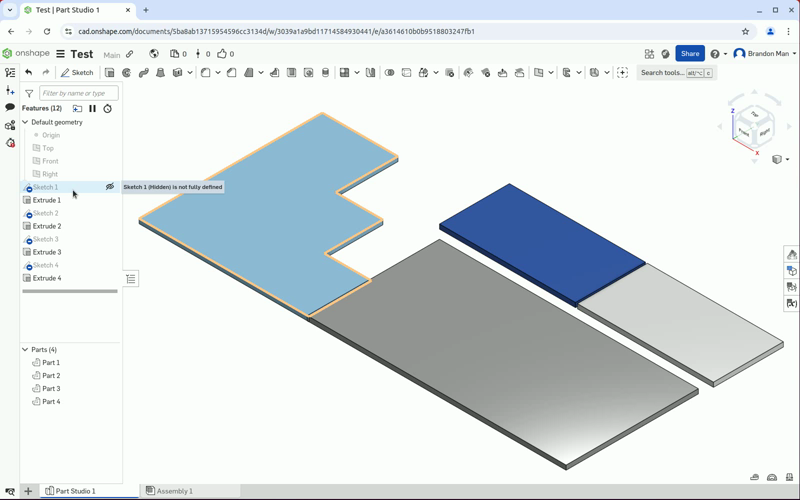
click(73, 189)